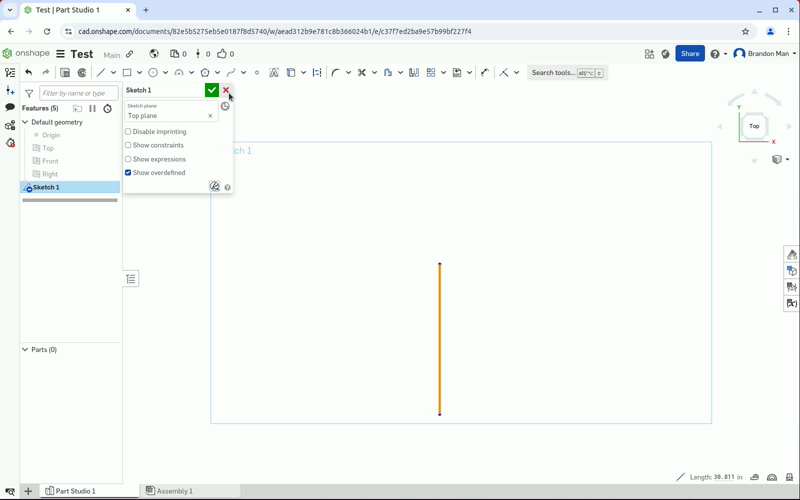
key(shift+h)
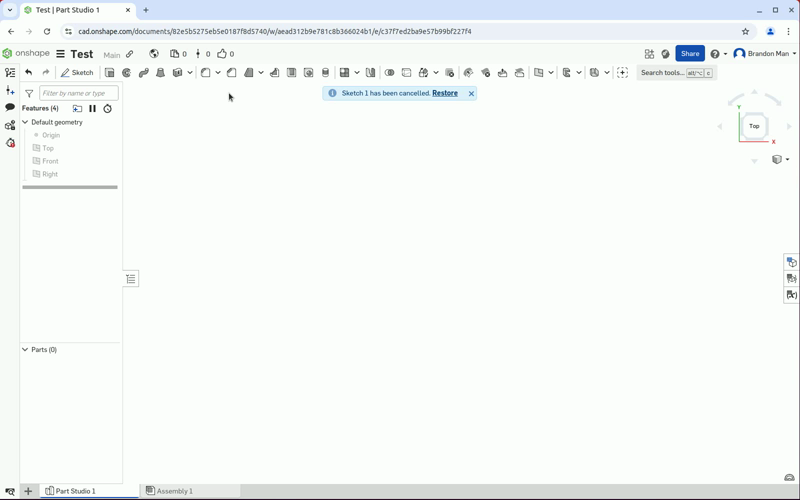
mouse_move(73, 352)
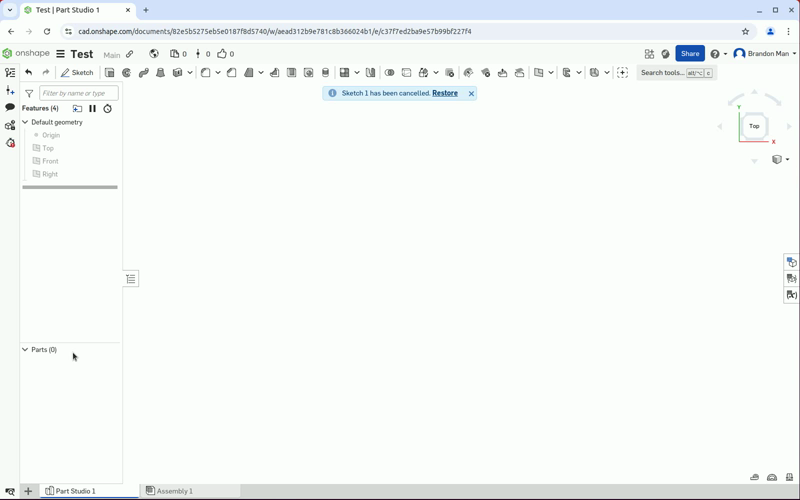
key(y)
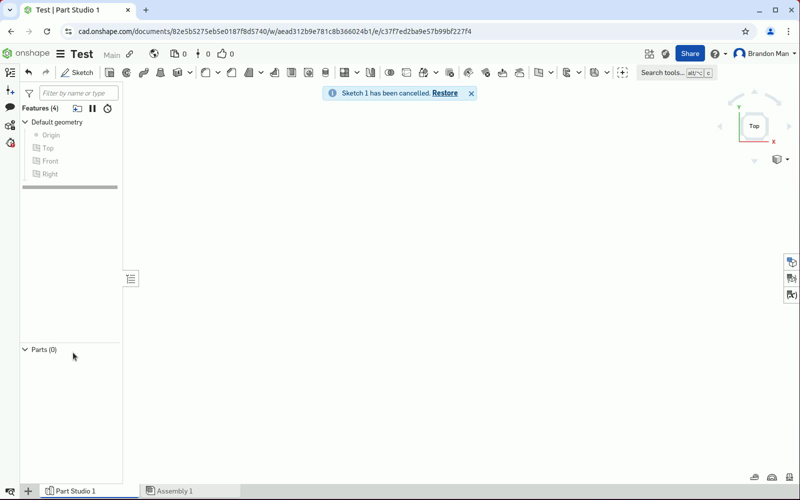
key(shift+p)
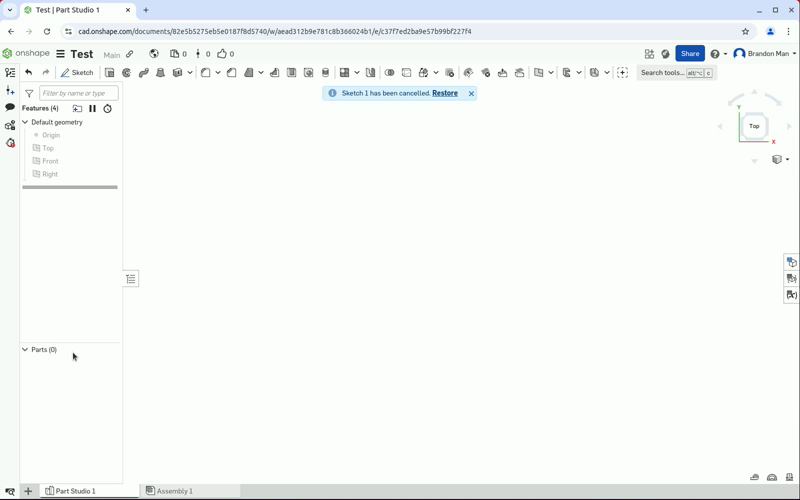
key(space)
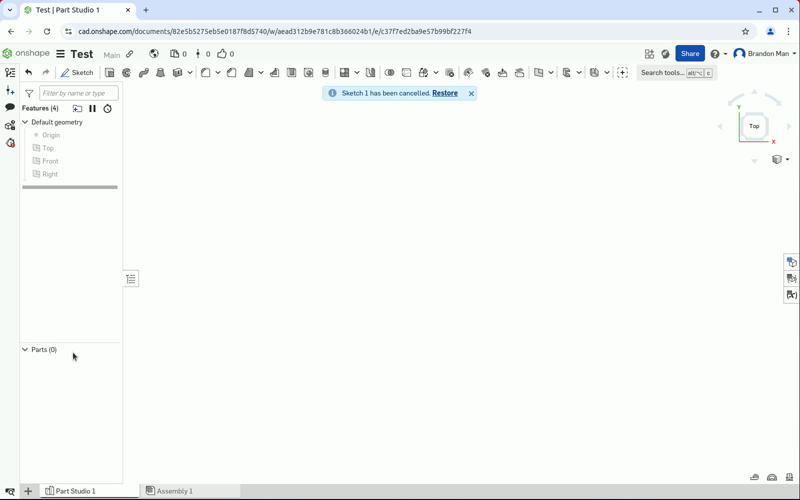
key_down(shift)
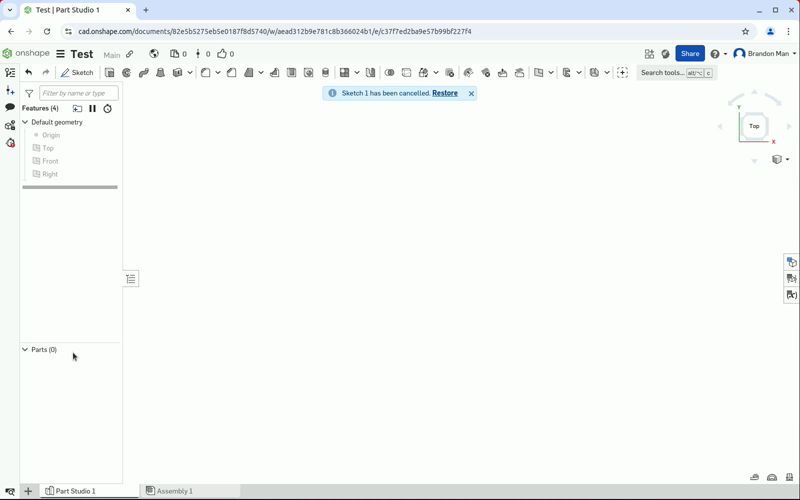
key(up)
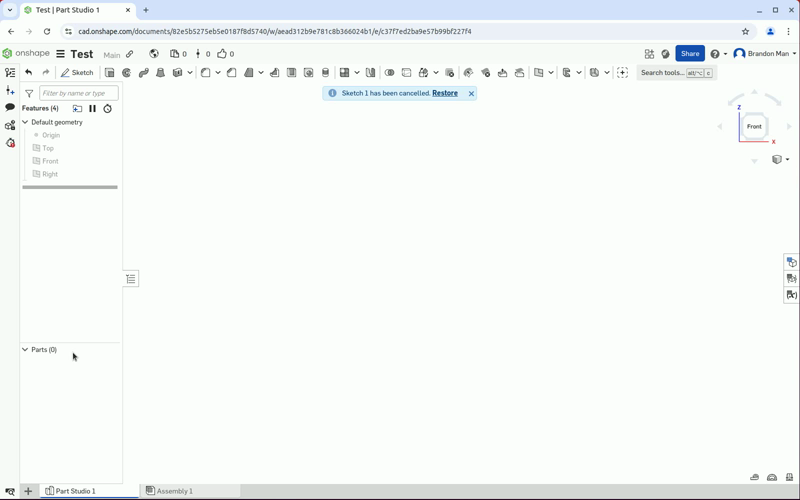
key_up(shift)
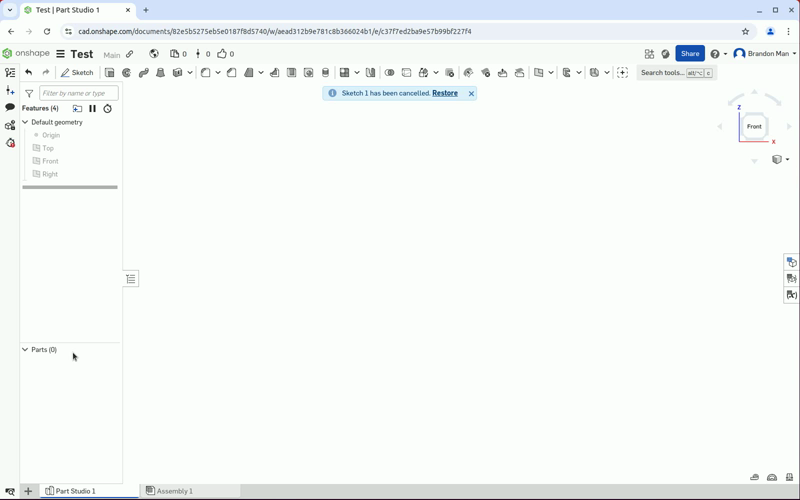
mouse_move(73, 352)
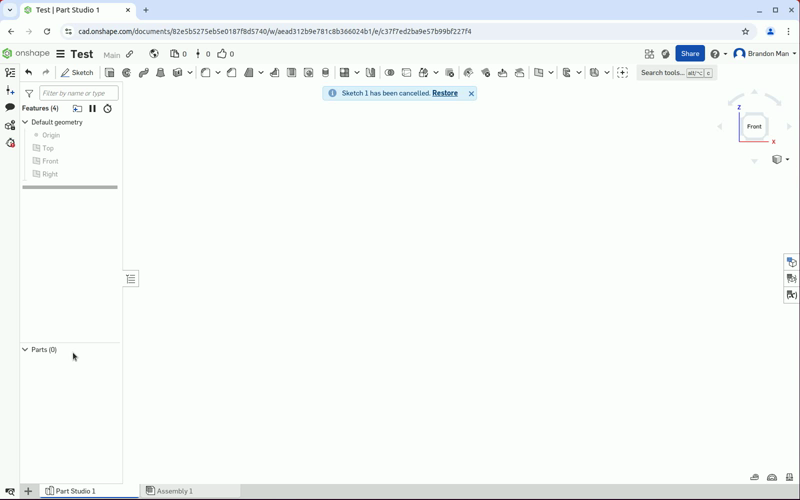
key(shift+y)
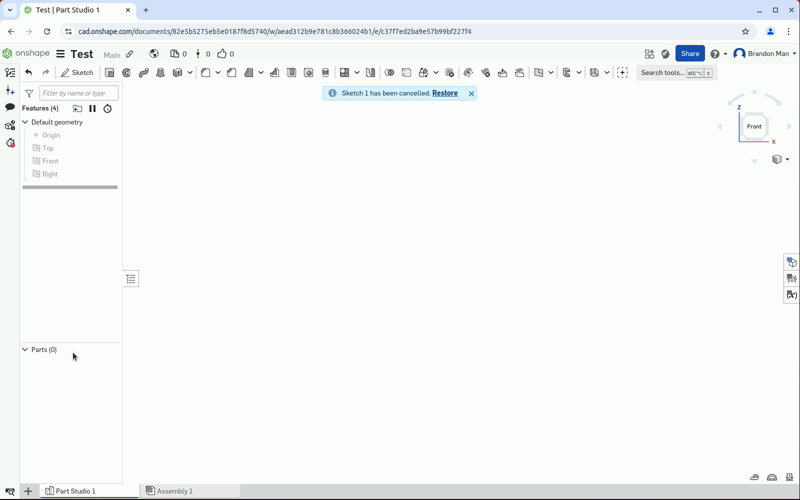
key(shift+s)
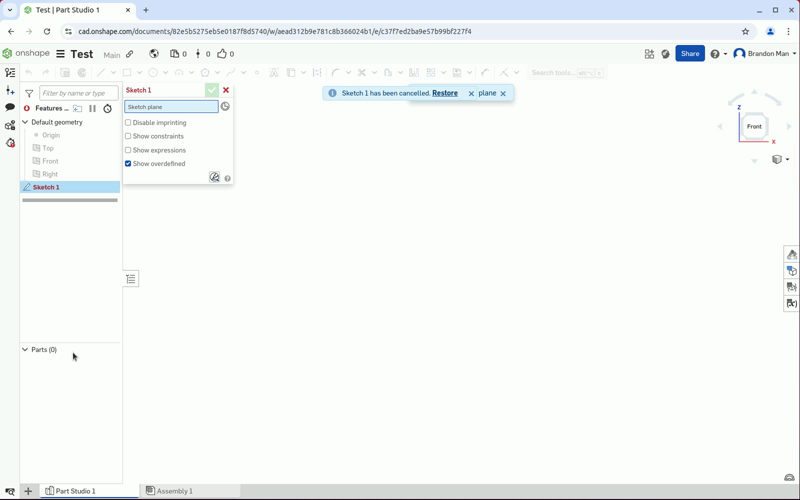
mouse_move(73, 163)
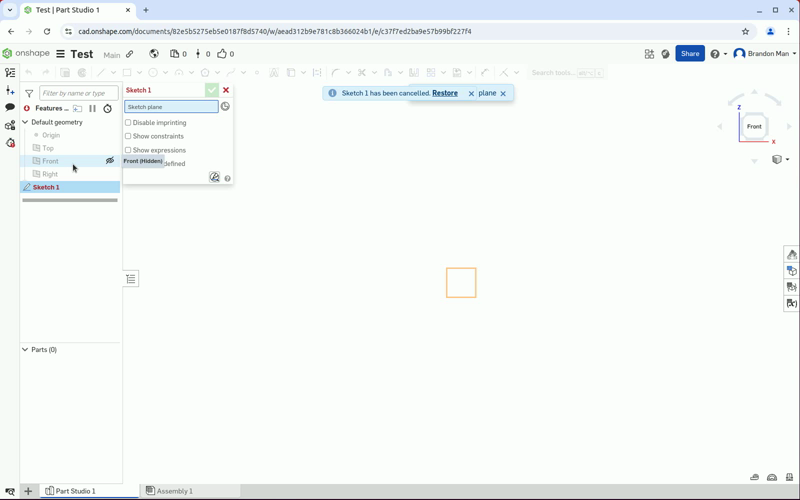
click(73, 163)
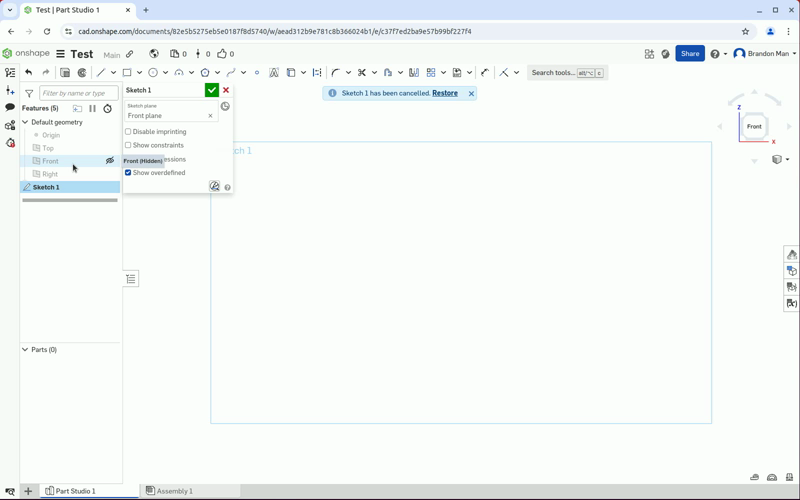
mouse_move(73, 352)
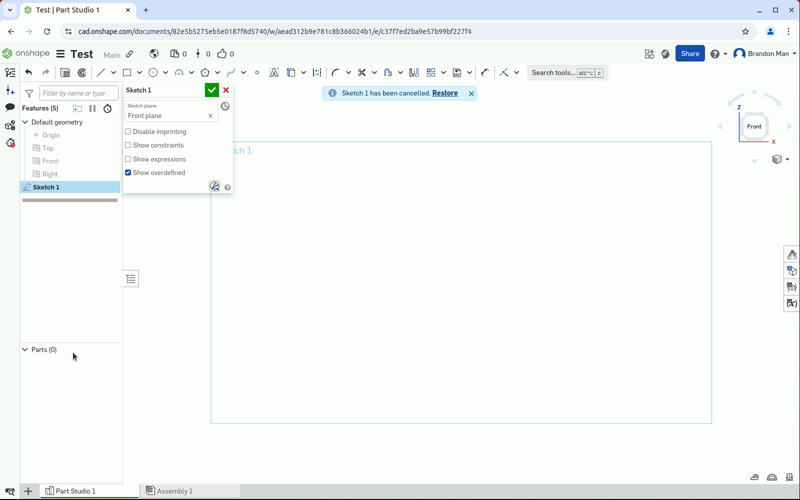
key(y)
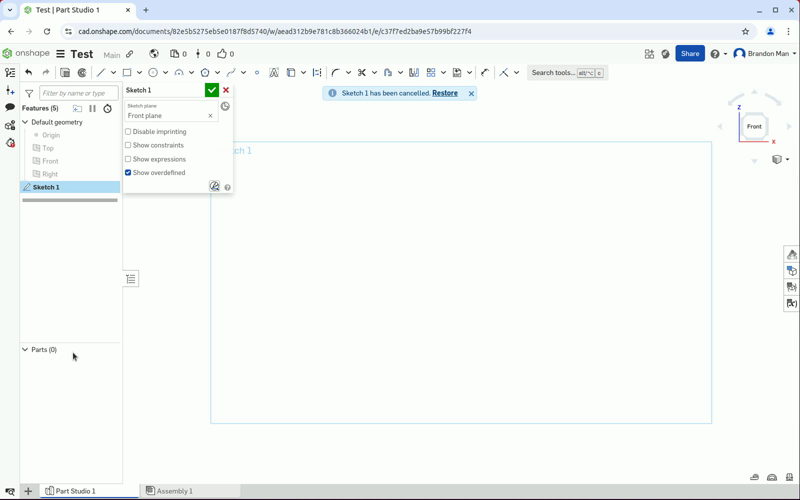
key(l)
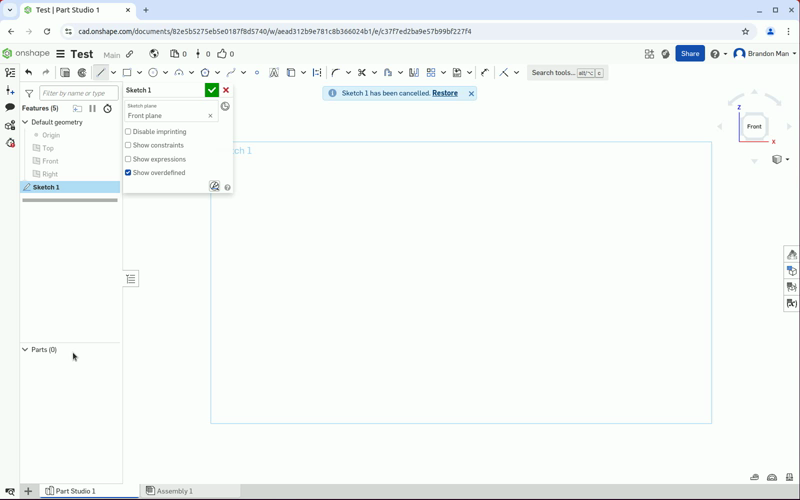
key_down(shift)
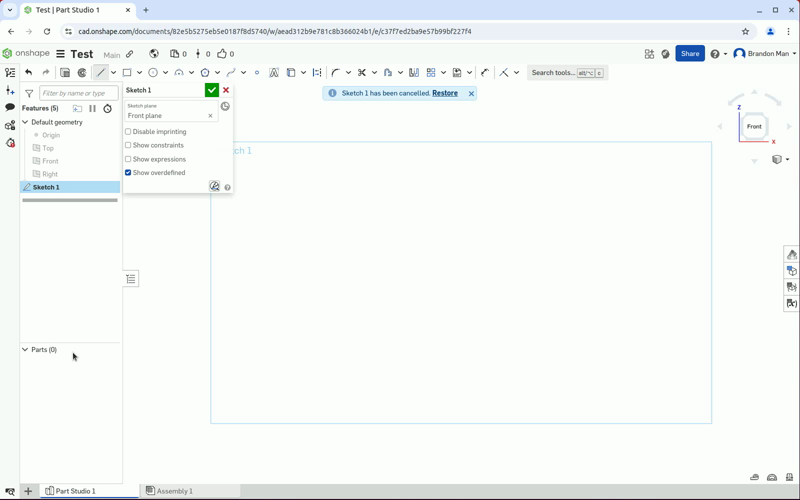
mouse_move(385, 299)
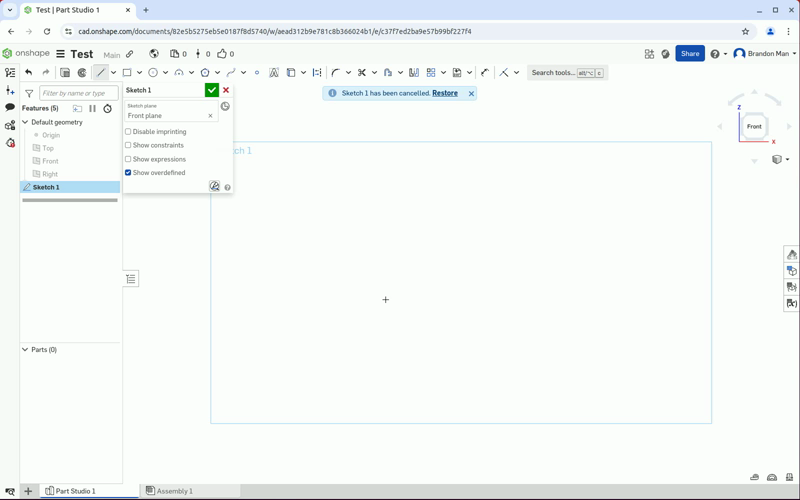
click(385, 299)
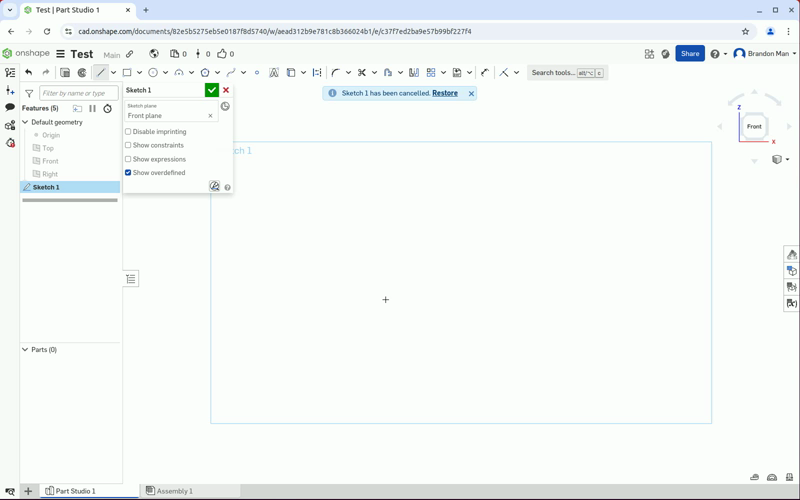
key_up(shift)
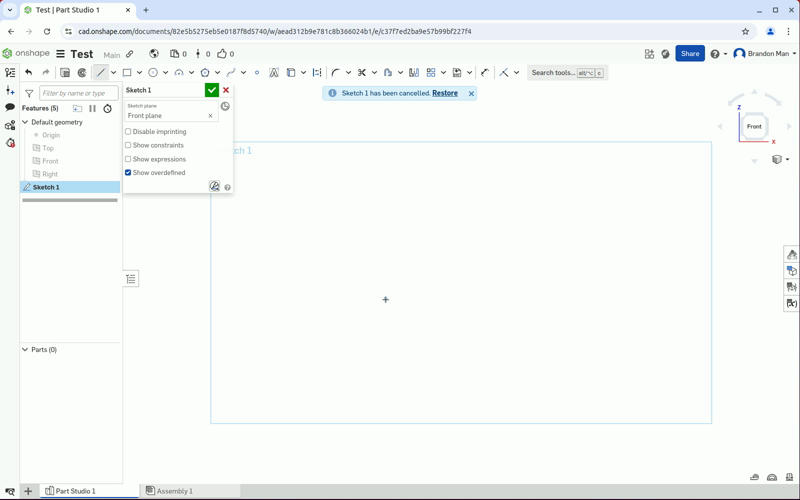
key_down(shift)
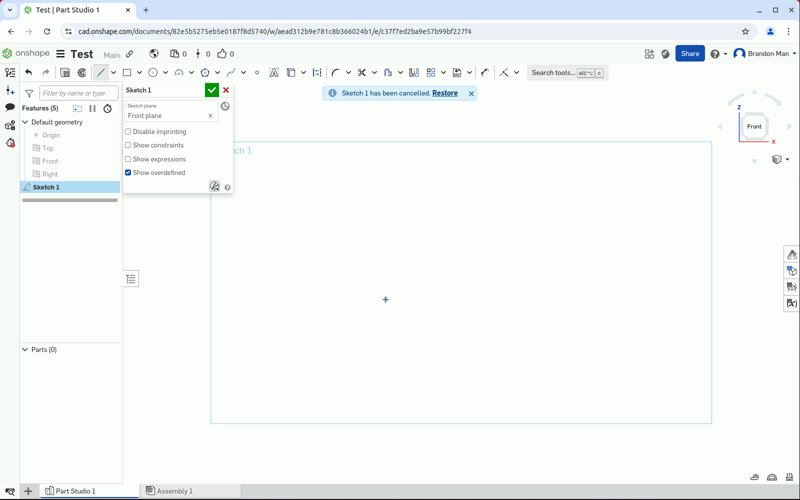
mouse_move(535, 299)
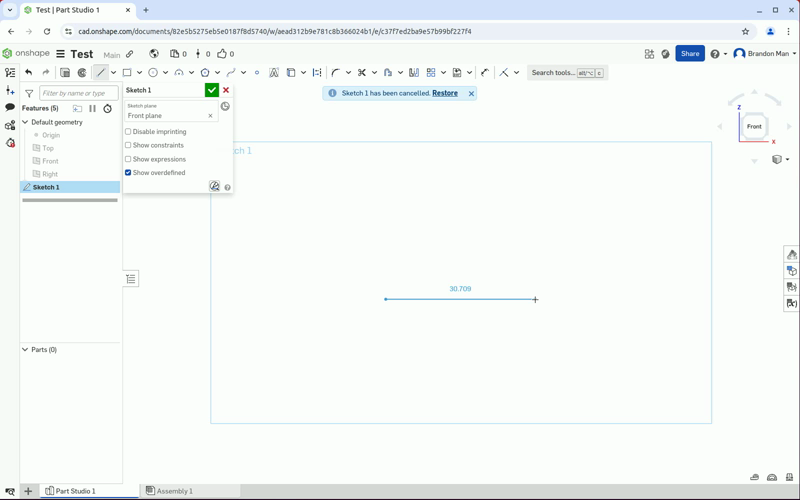
click(535, 299)
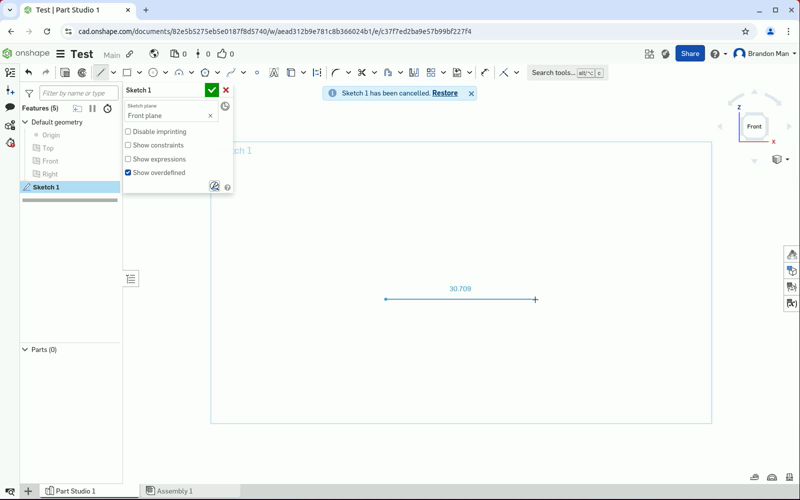
key_up(shift)
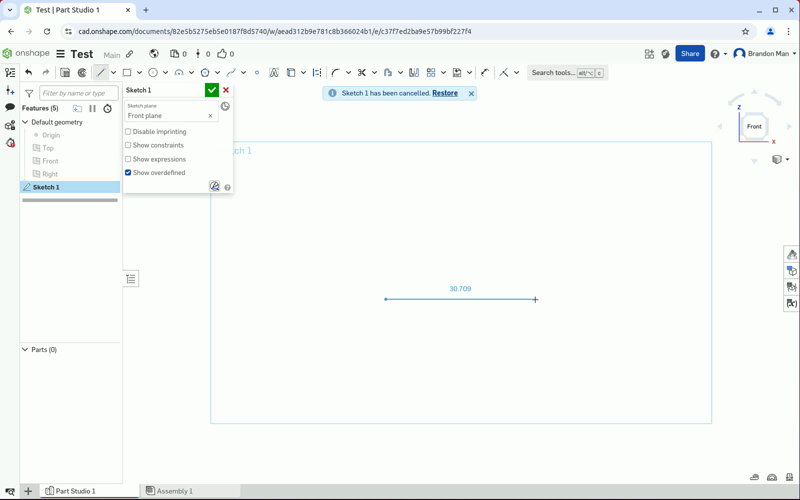
key(esc)
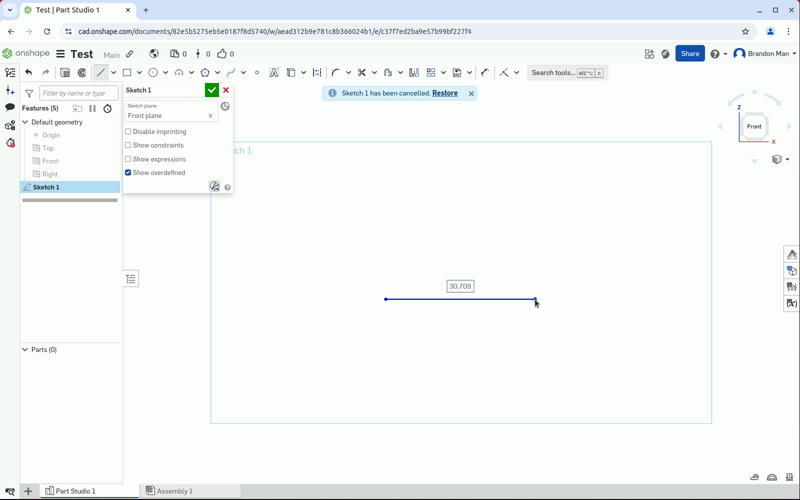
key(a)
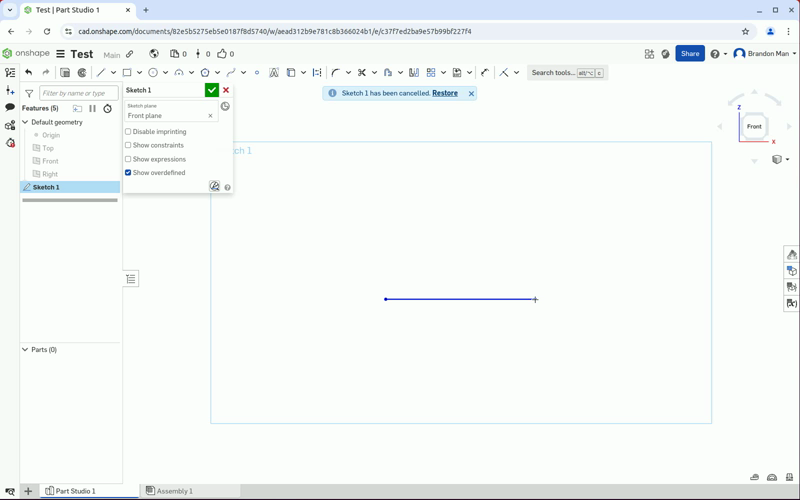
mouse_move(535, 299)
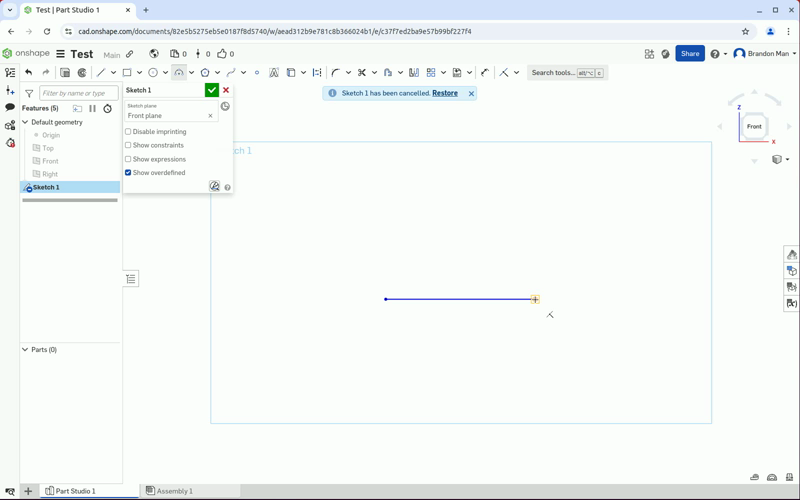
click(535, 299)
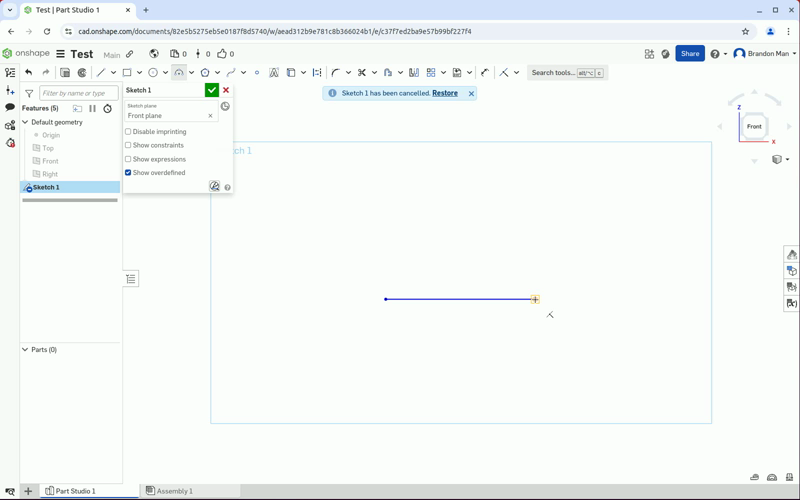
key_down(shift)
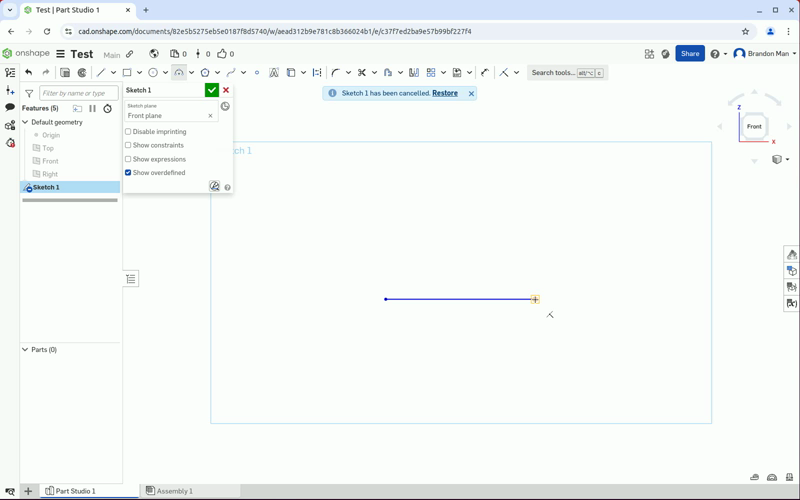
mouse_move(535, 265)
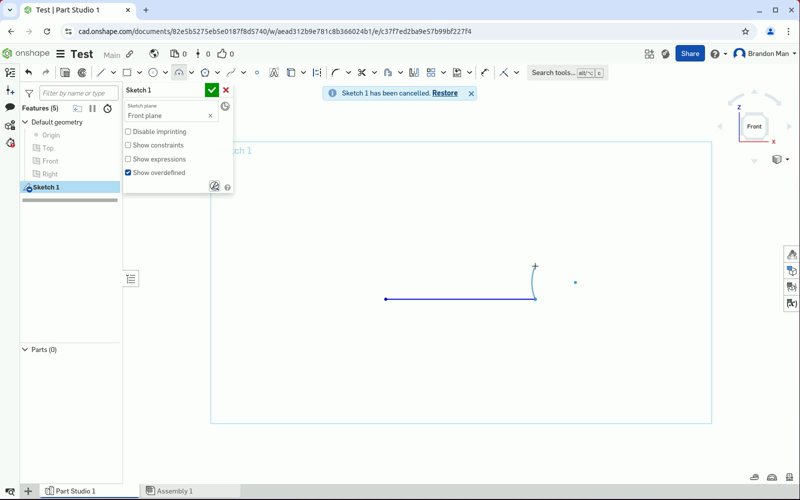
click(535, 265)
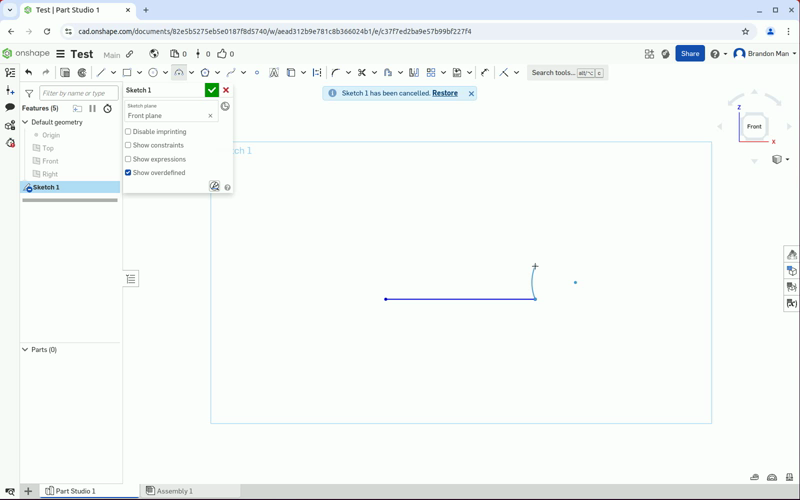
mouse_move(572, 282)
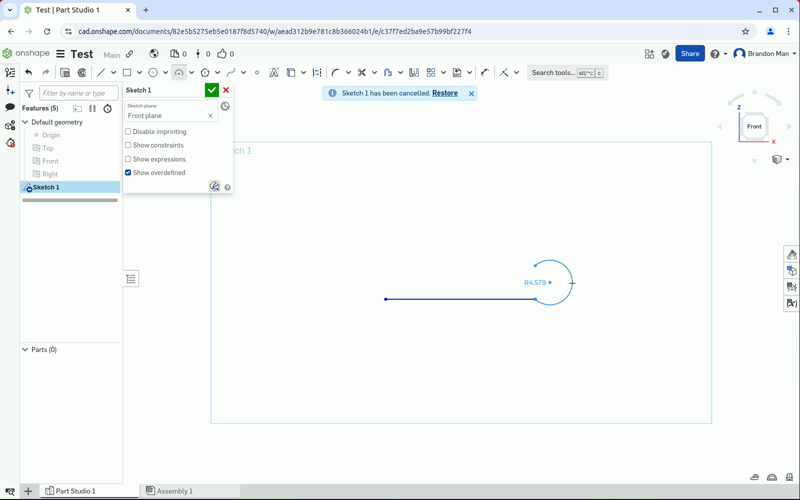
click(572, 282)
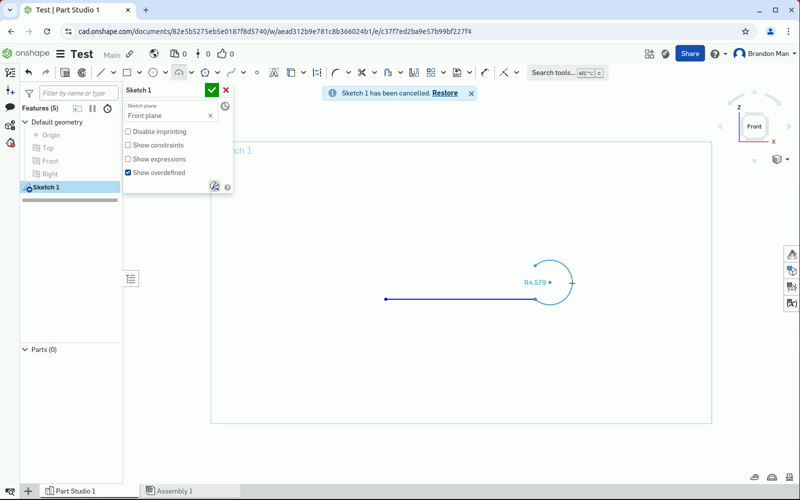
key_up(shift)
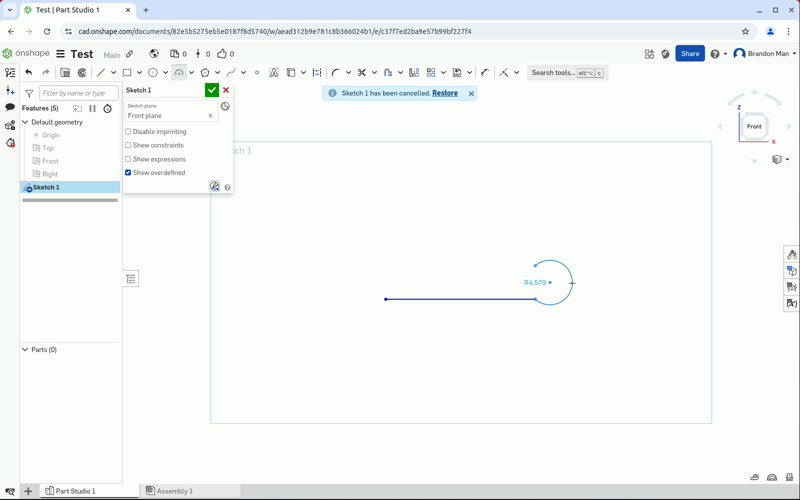
key(esc)
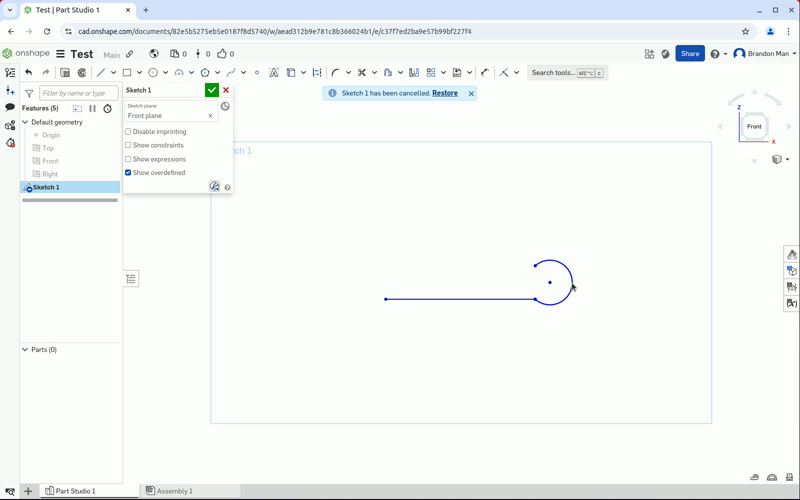
key(l)
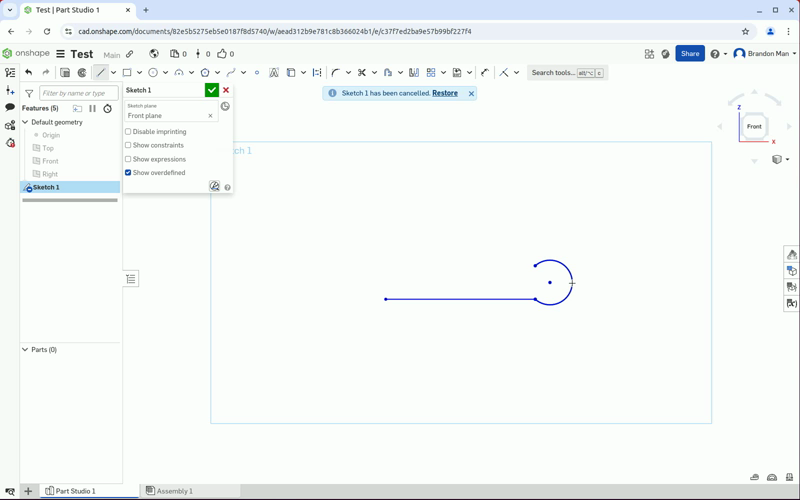
mouse_move(535, 265)
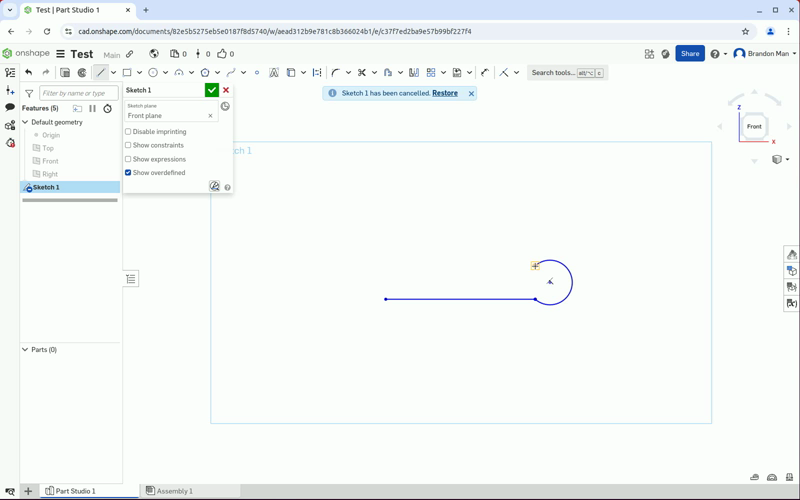
click(535, 265)
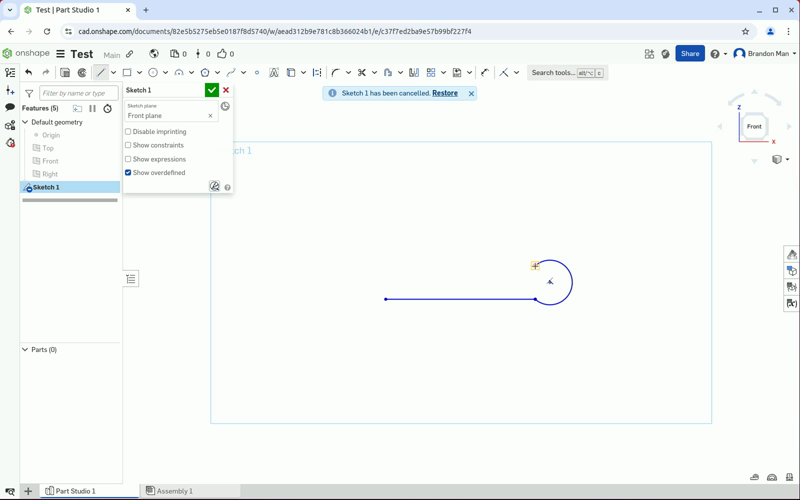
key_down(shift)
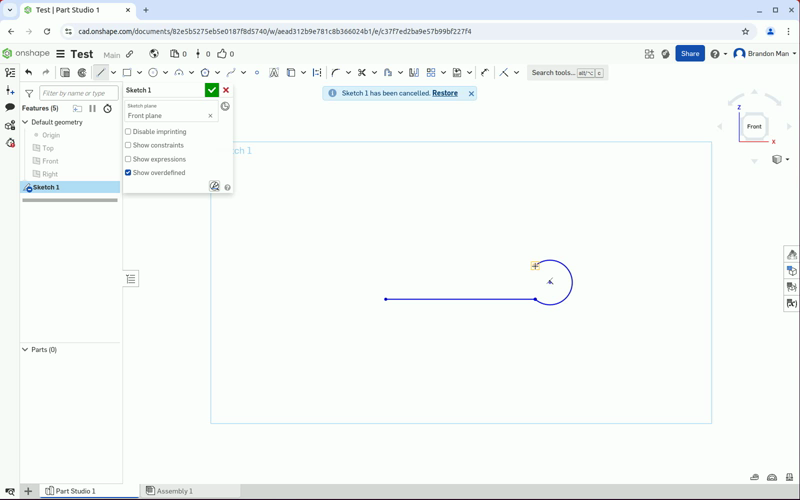
mouse_move(385, 265)
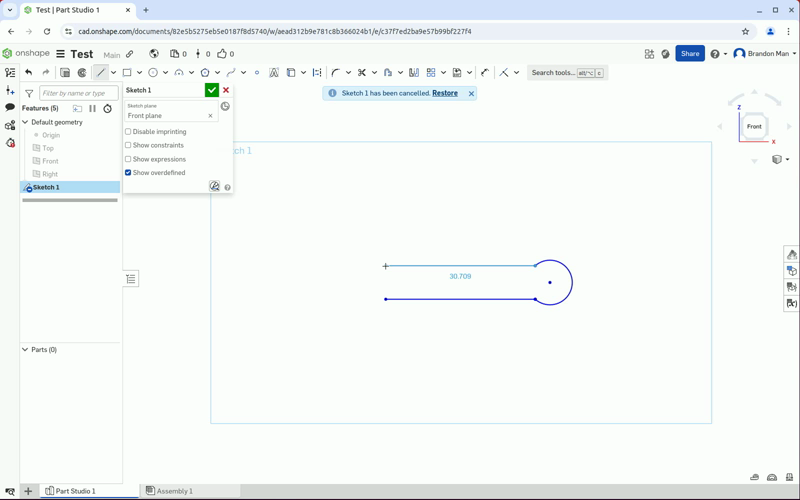
click(385, 265)
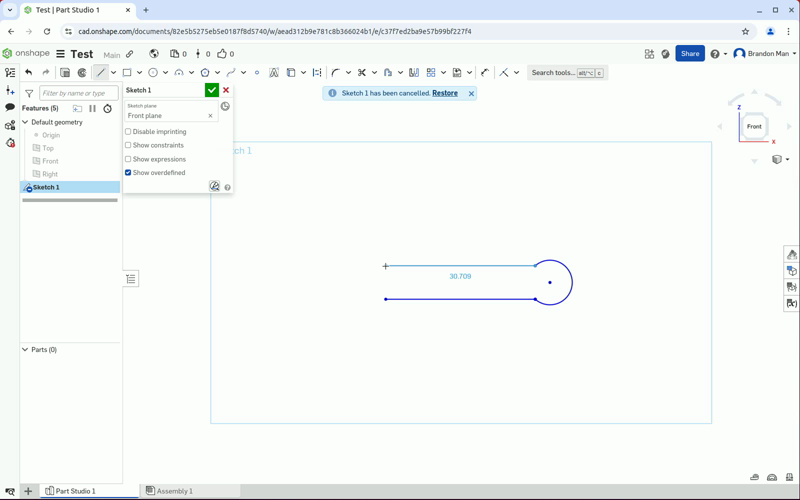
key_up(shift)
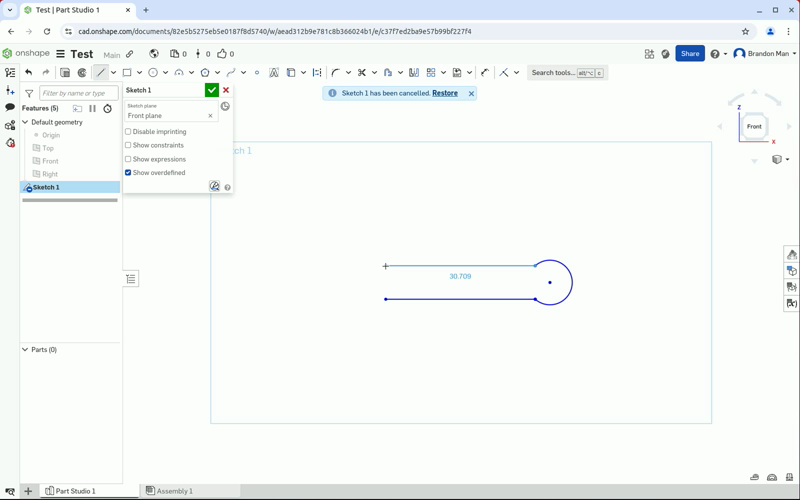
key(esc)
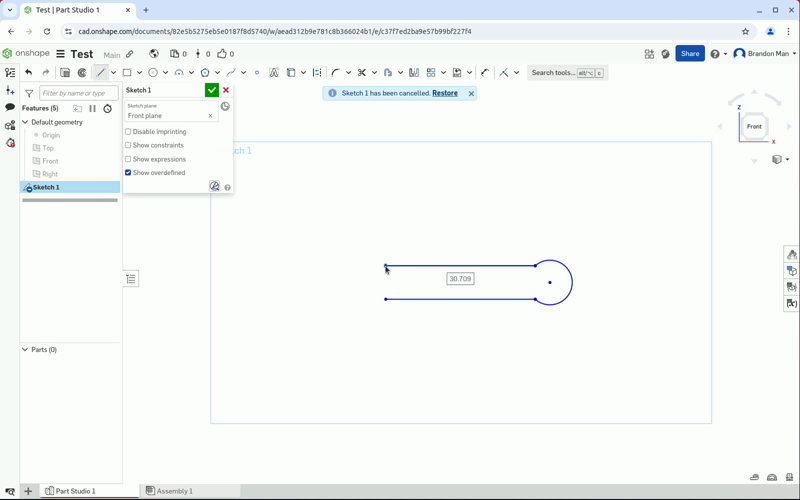
key(a)
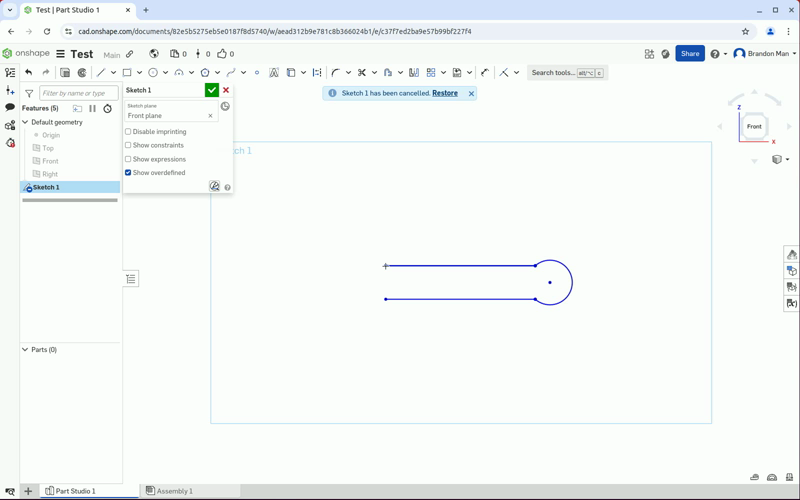
mouse_move(385, 265)
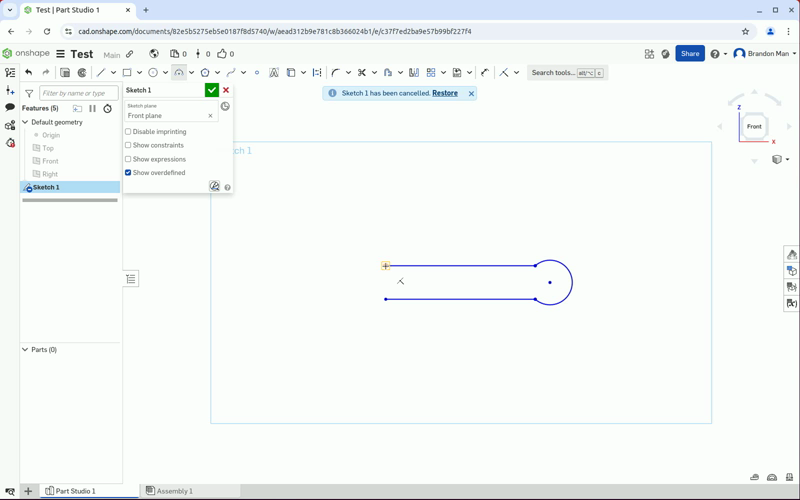
click(385, 265)
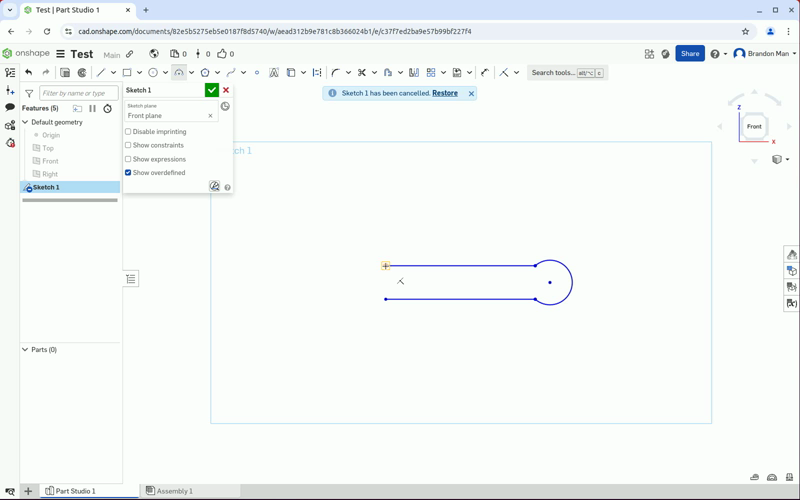
mouse_move(385, 299)
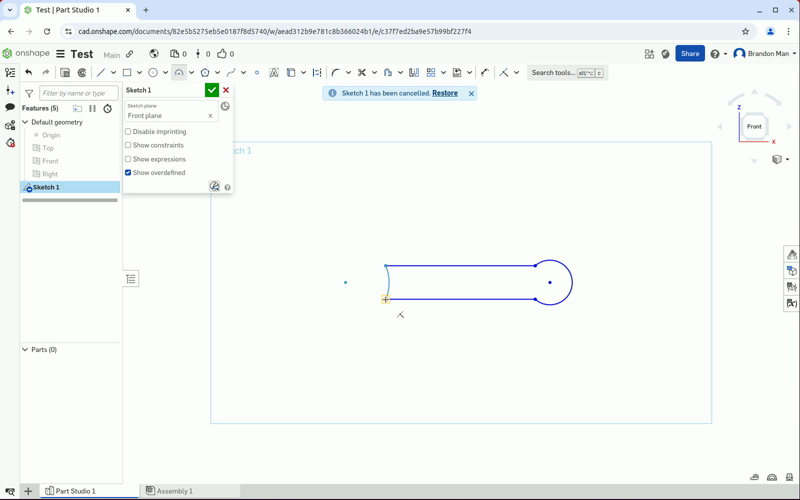
click(385, 299)
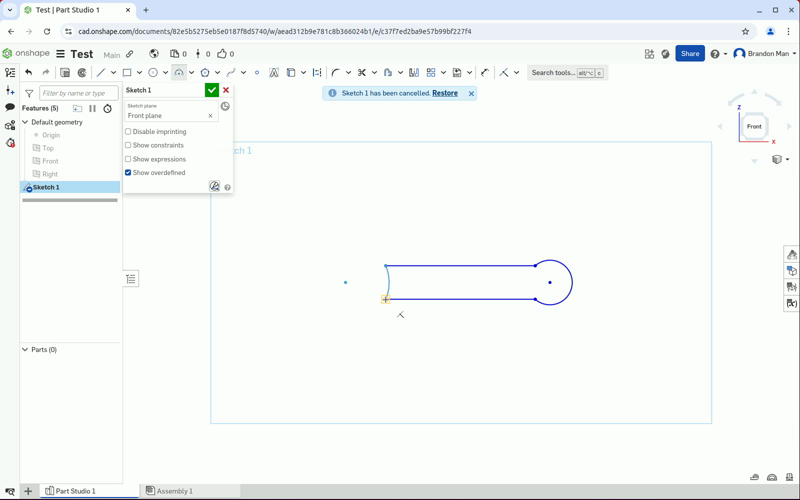
key_down(shift)
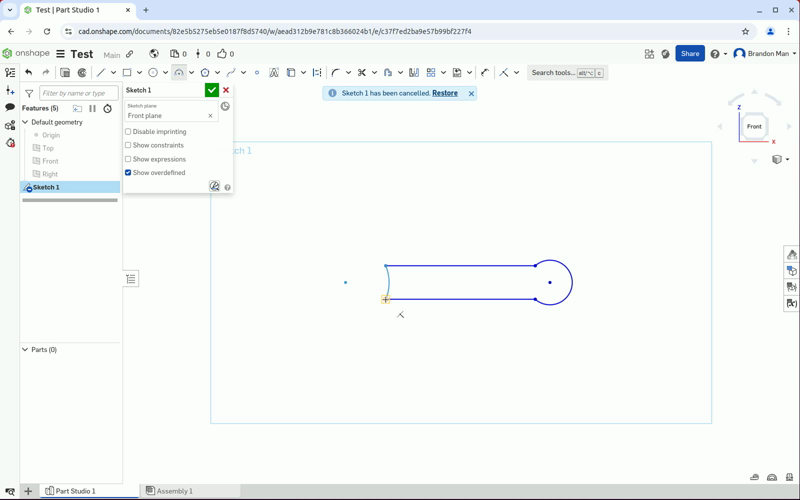
mouse_move(348, 282)
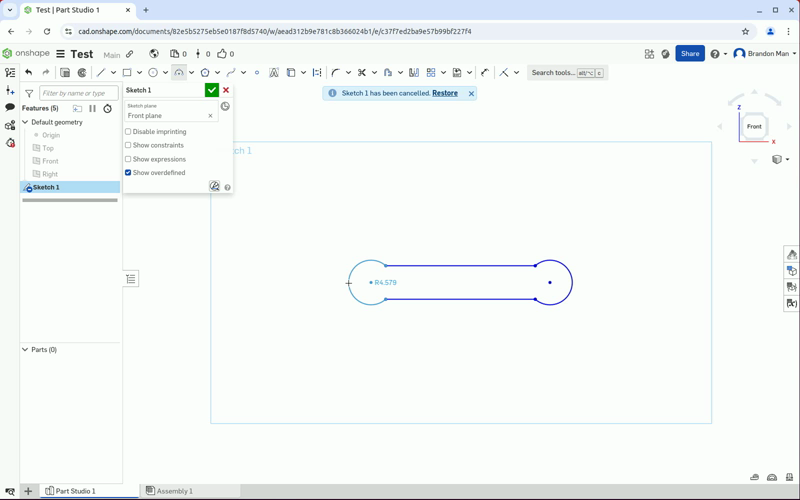
click(348, 282)
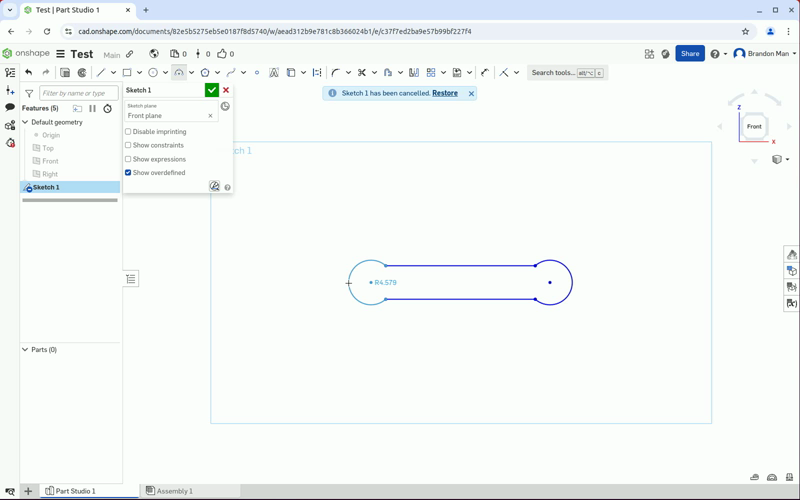
key_up(shift)
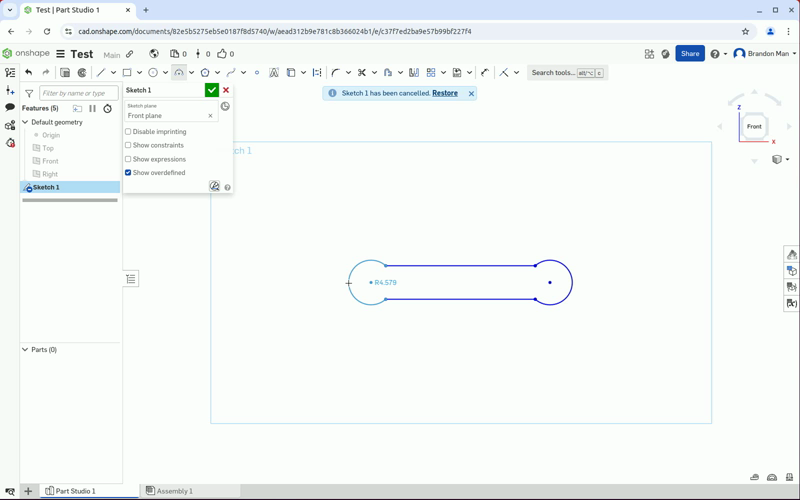
key(esc)
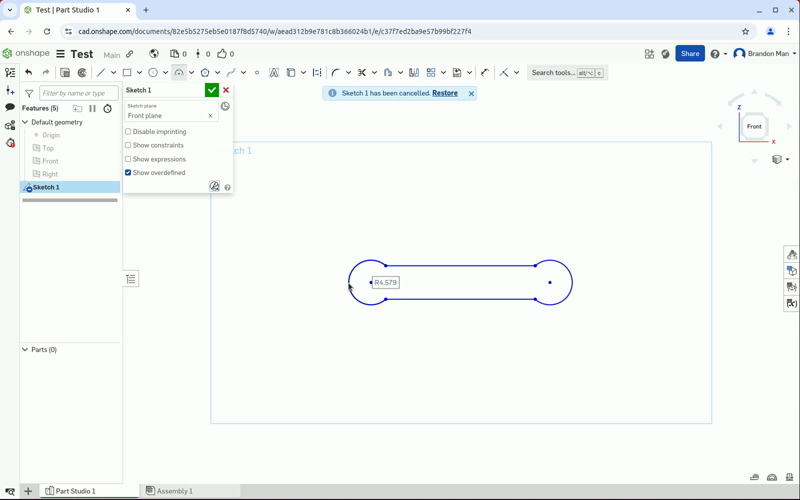
key(c)
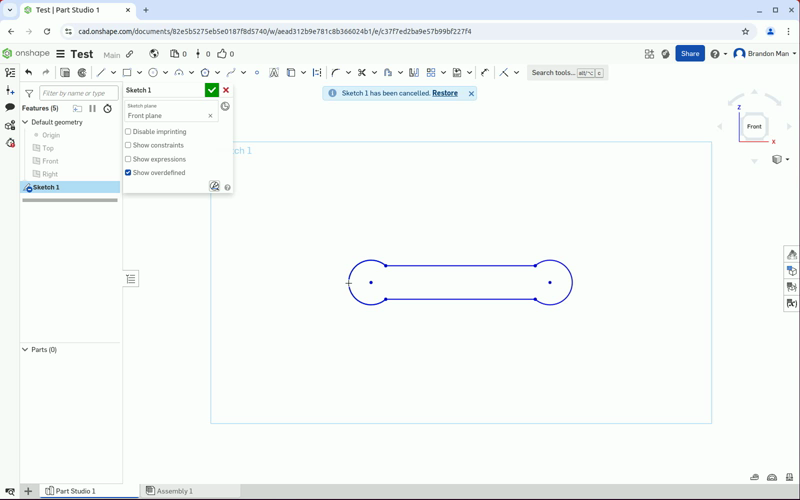
key_down(shift)
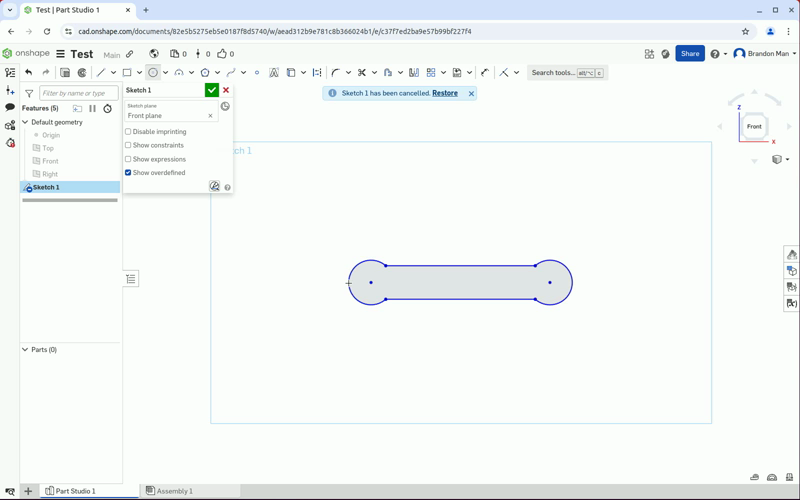
mouse_move(370, 281)
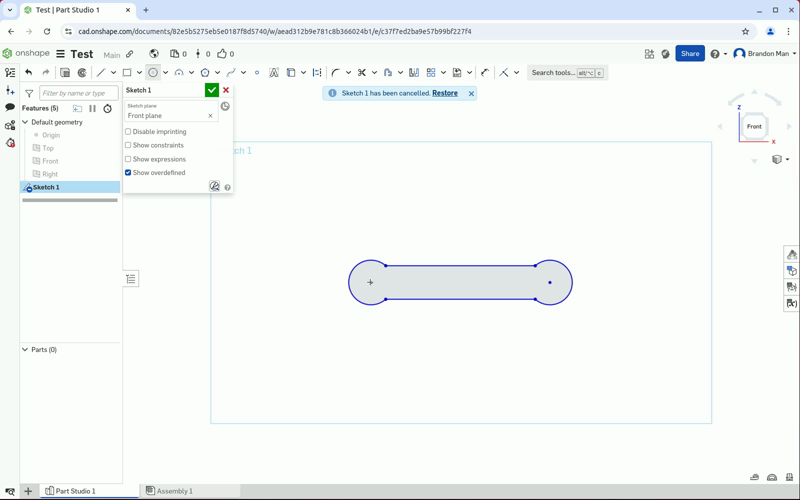
scroll(6)
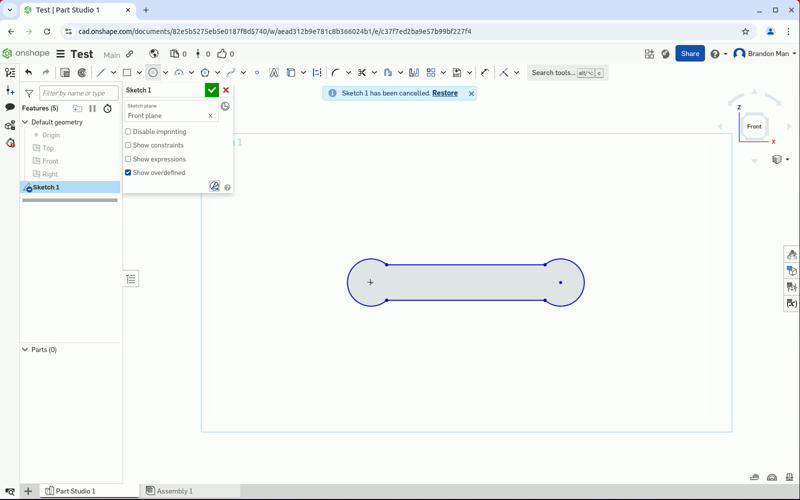
scroll(6)
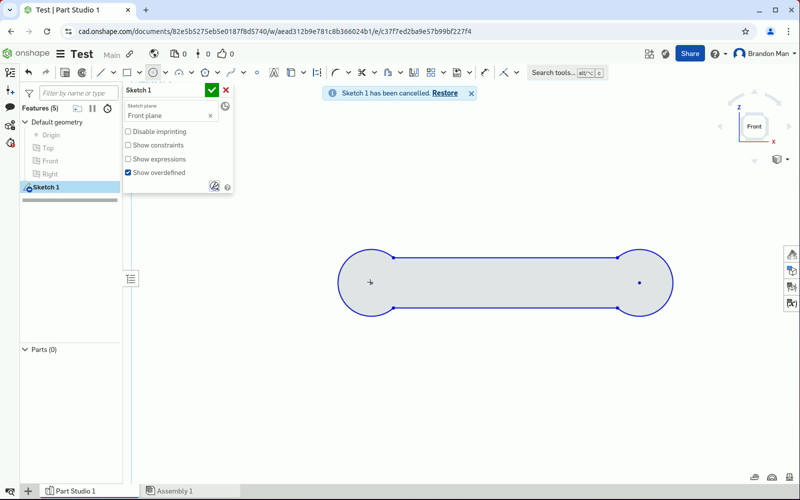
scroll(6)
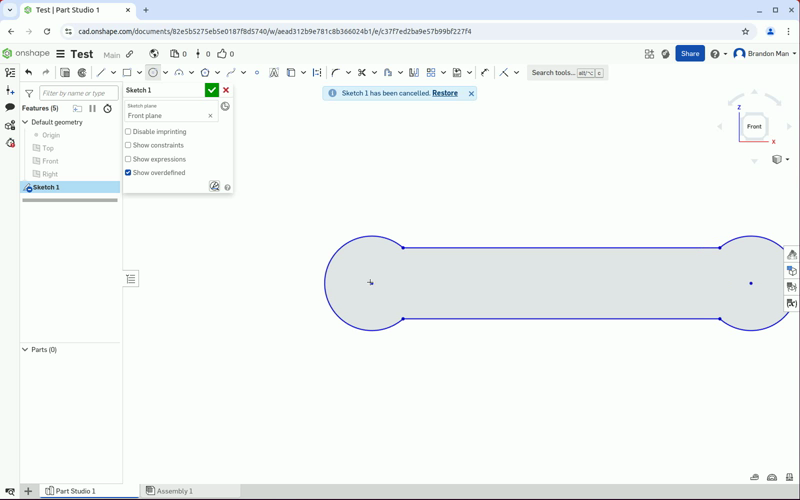
scroll(6)
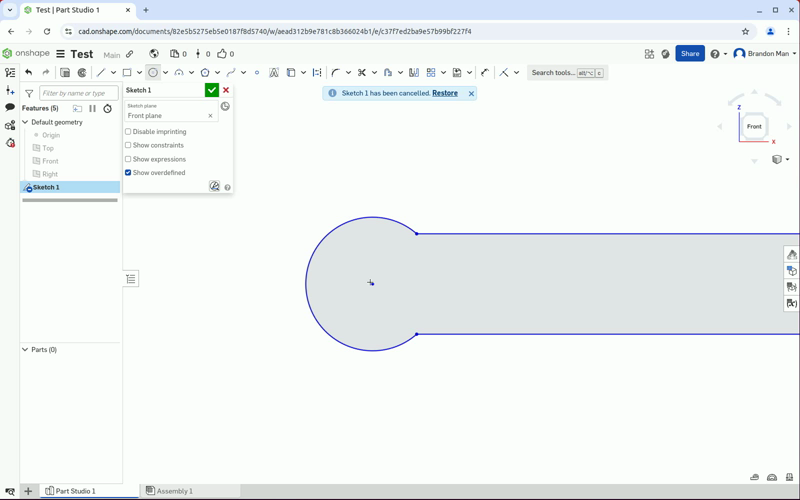
scroll(6)
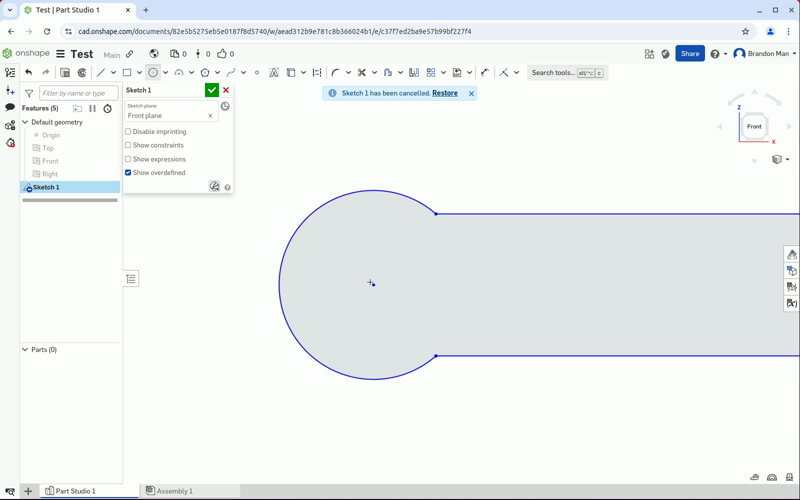
scroll(6)
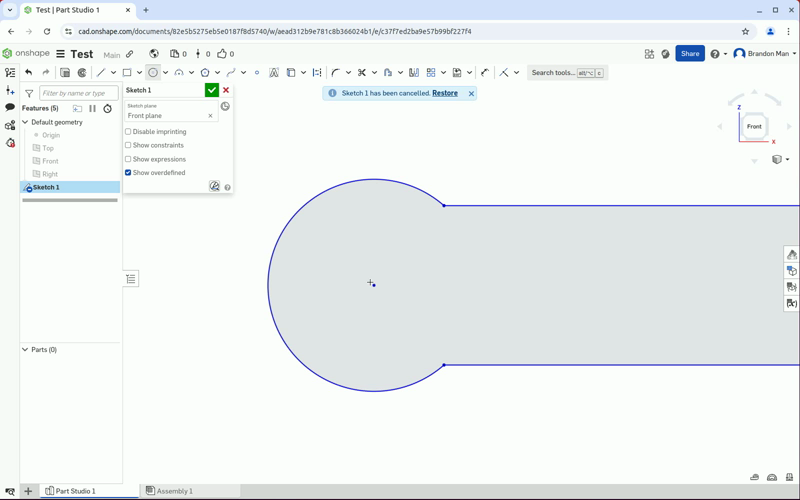
scroll(6)
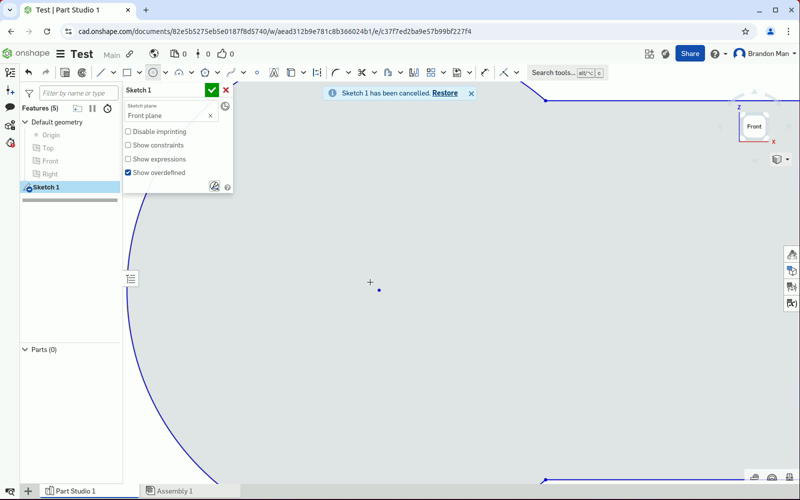
click(370, 281)
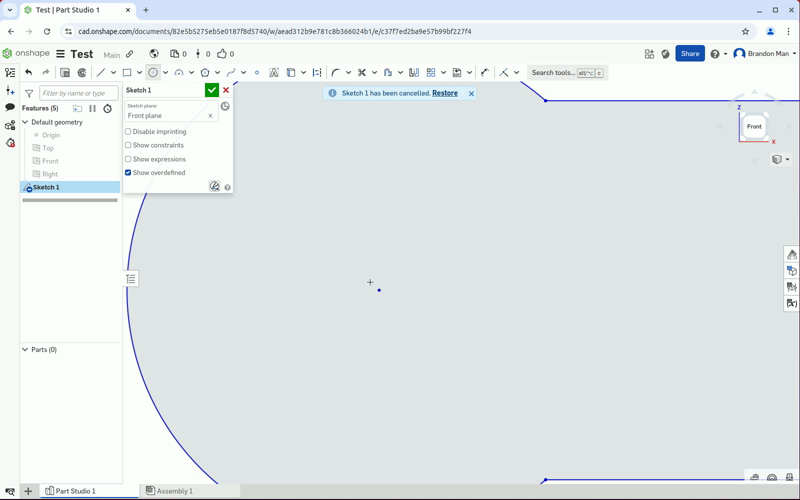
scroll(-6)
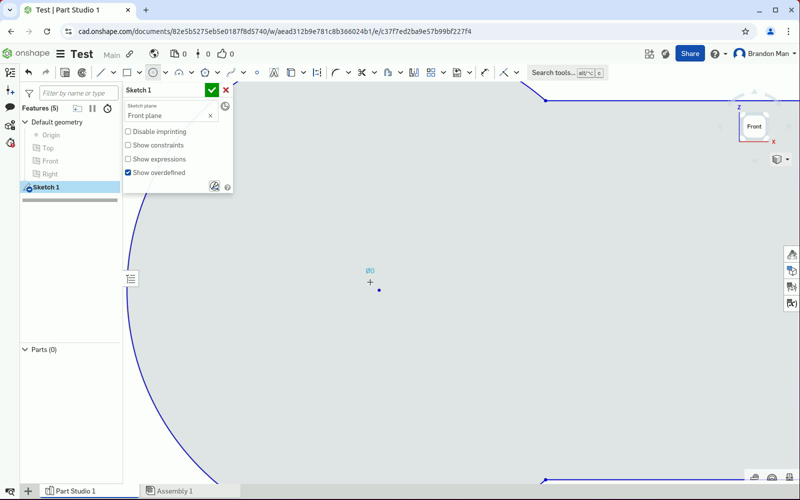
scroll(-6)
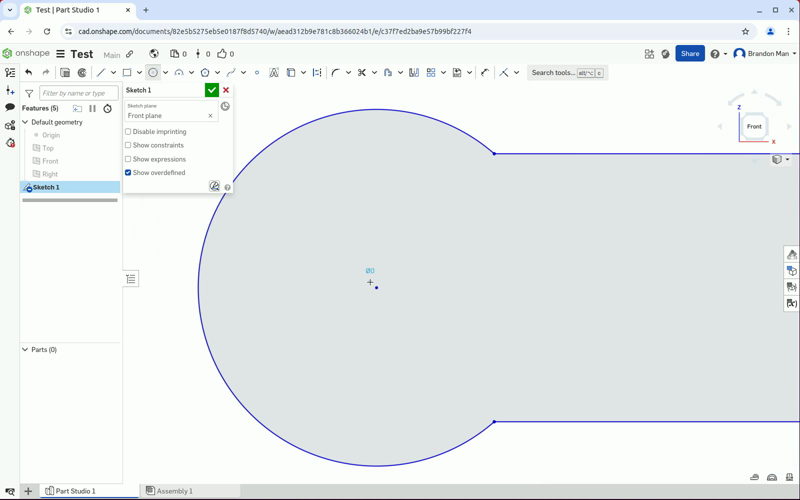
scroll(-6)
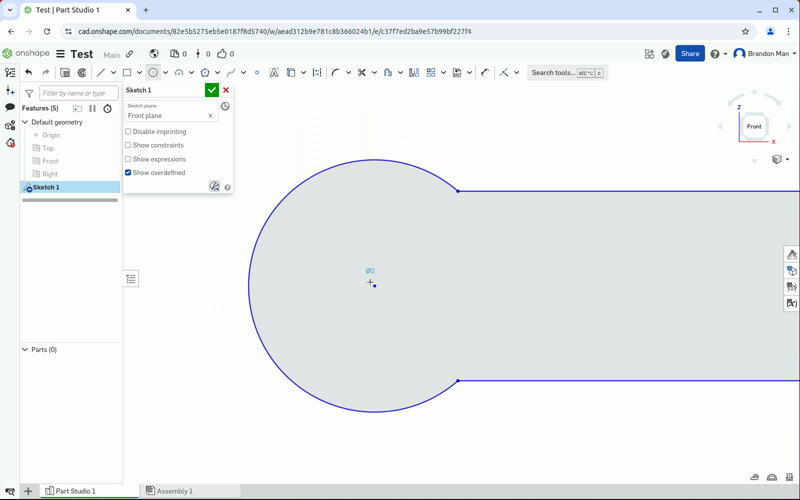
scroll(-6)
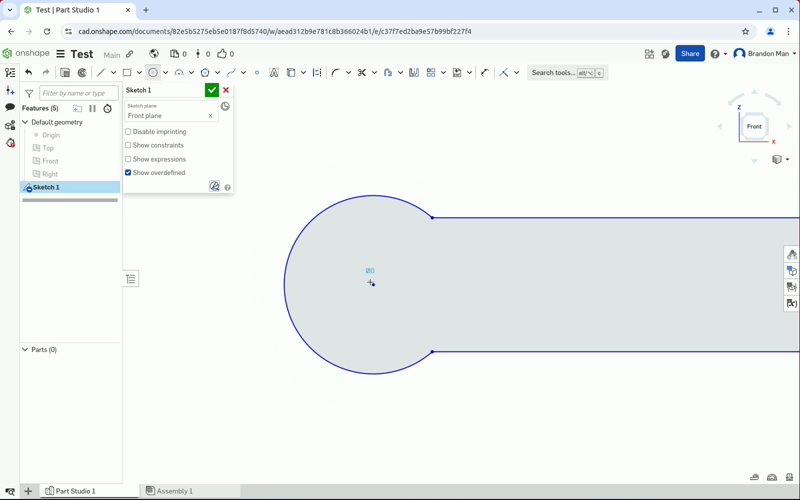
scroll(-6)
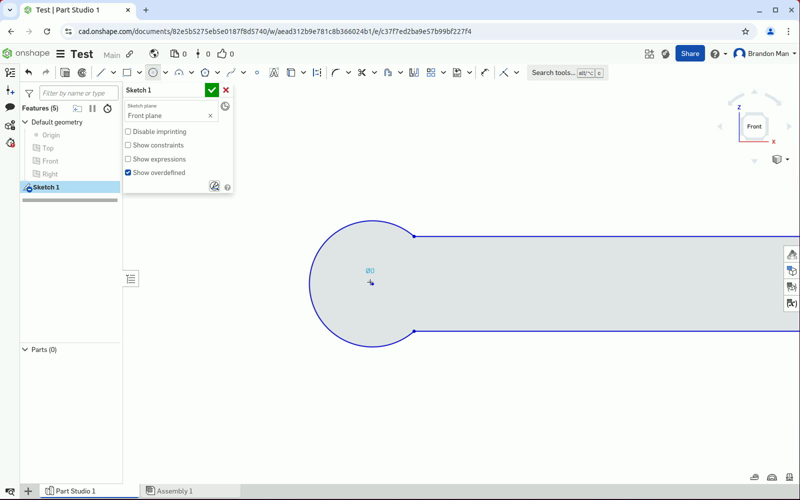
scroll(-6)
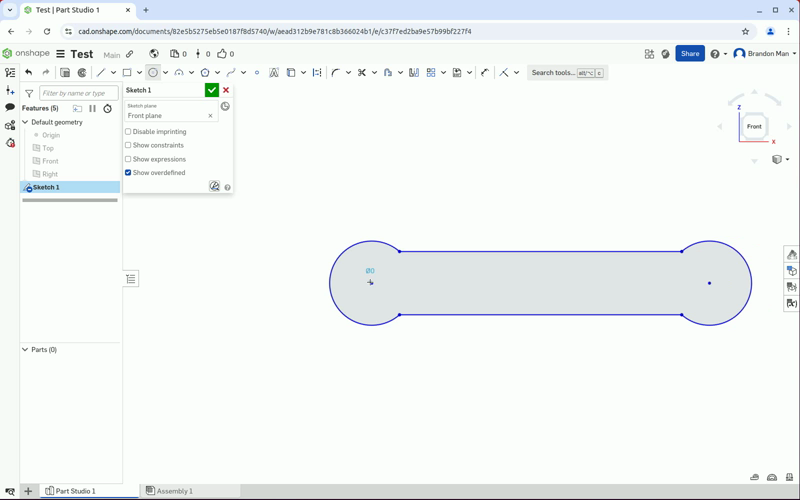
scroll(-6)
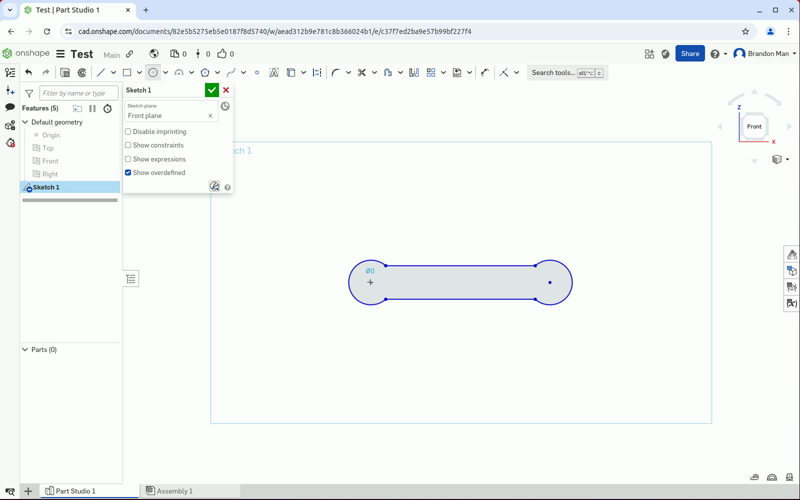
key_up(shift)
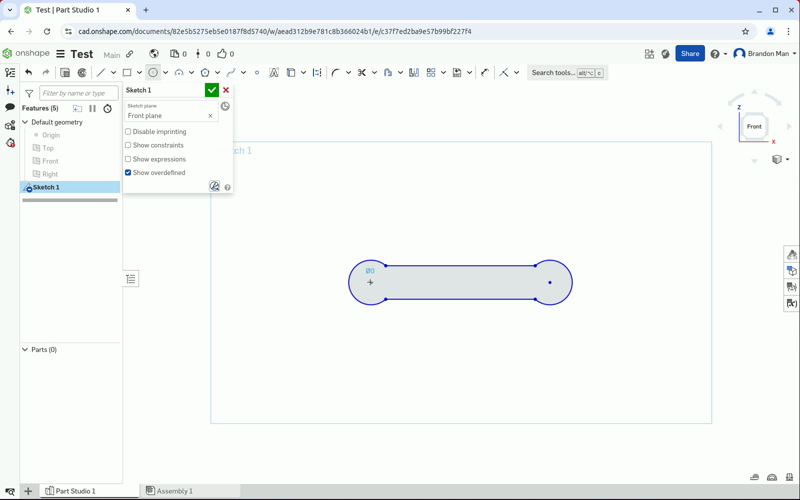
mouse_move(380, 281)
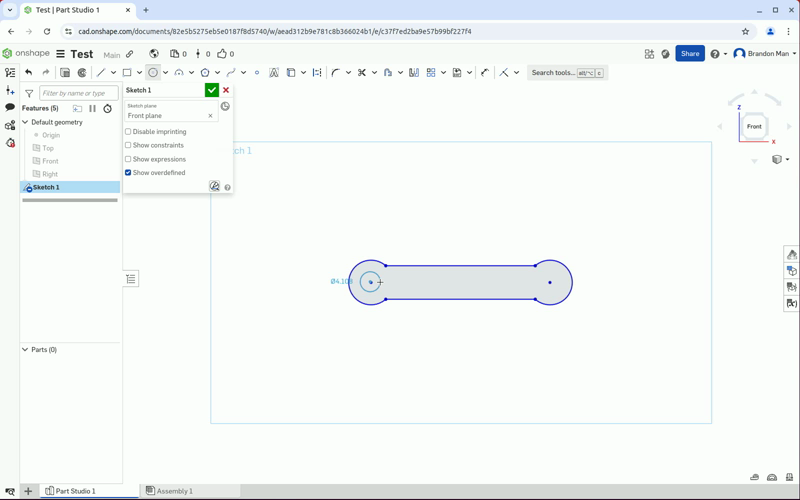
click(380, 281)
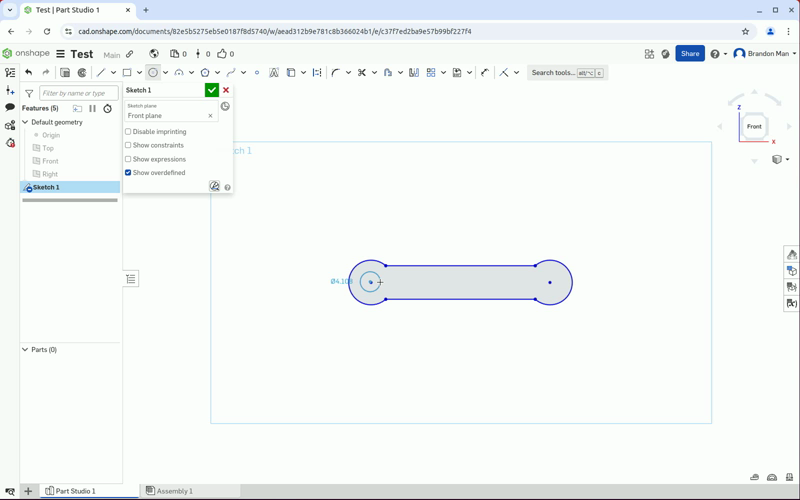
key(esc)
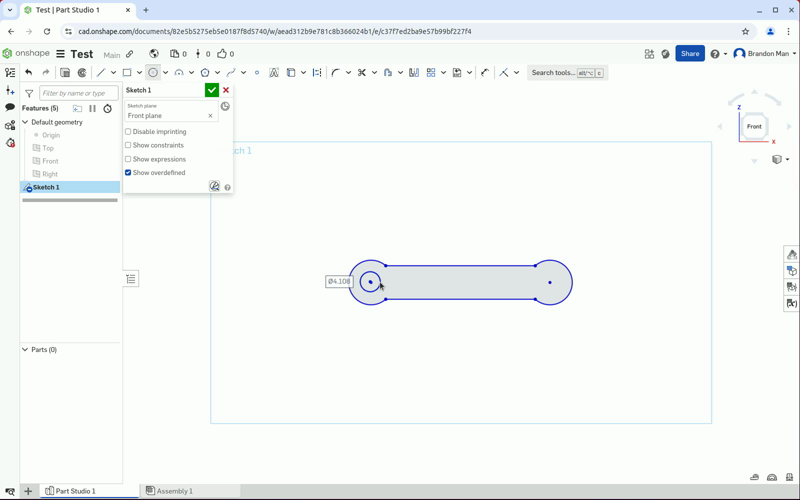
key(c)
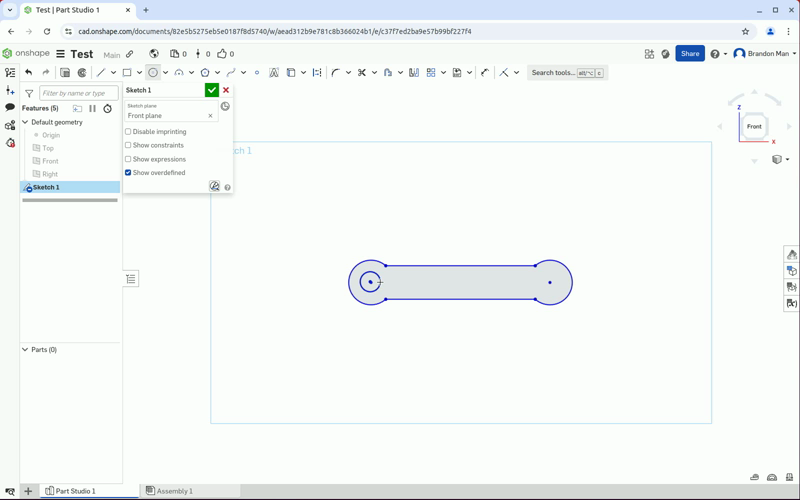
key_down(shift)
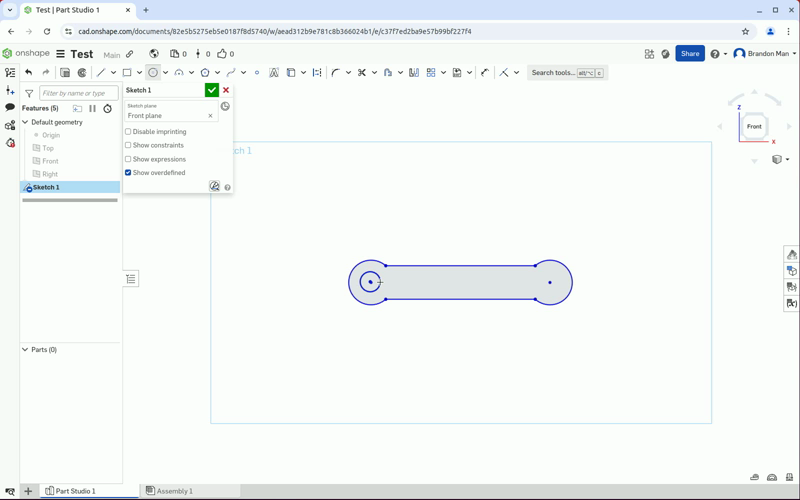
mouse_move(550, 281)
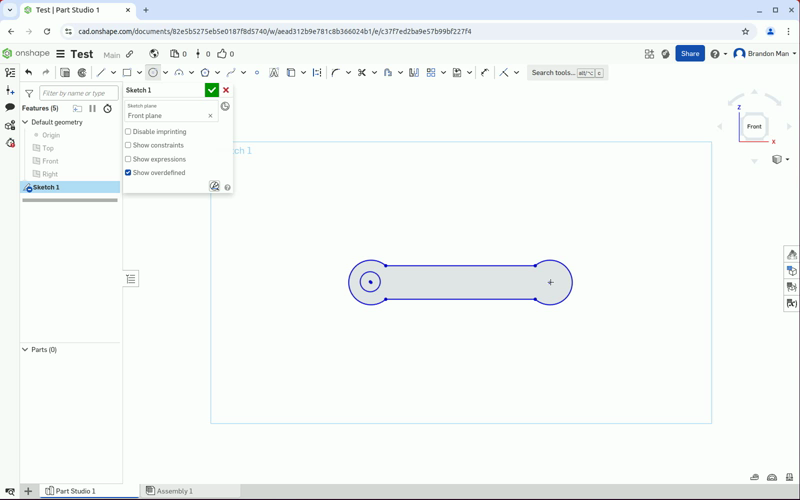
scroll(6)
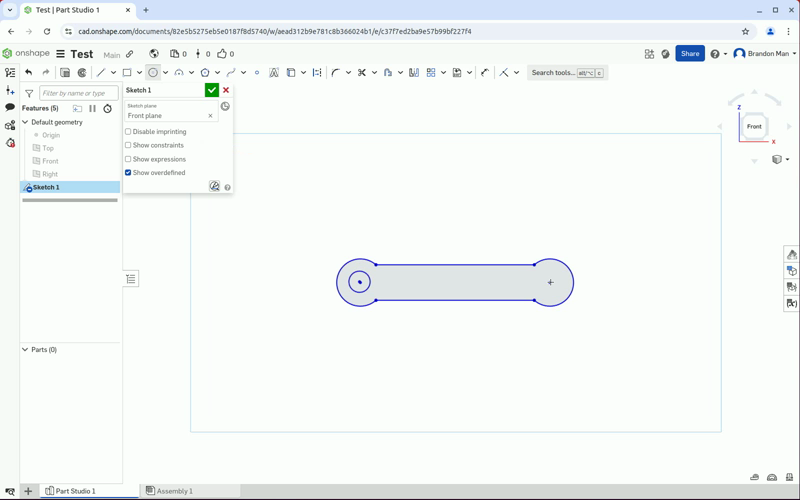
scroll(6)
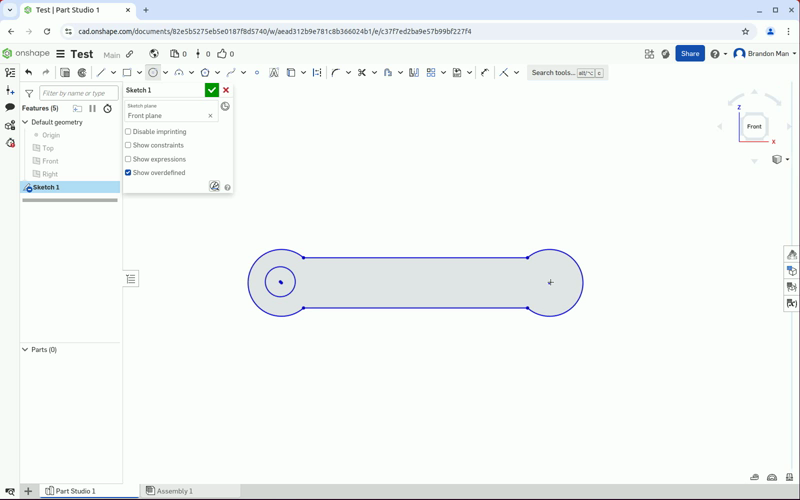
scroll(6)
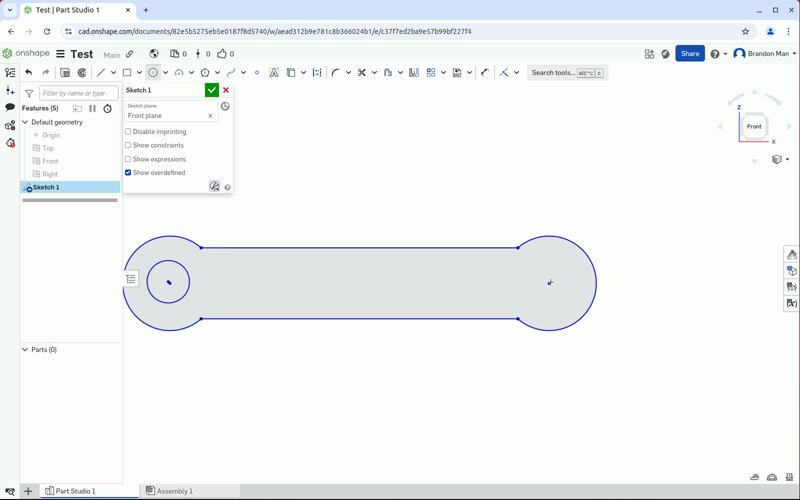
scroll(6)
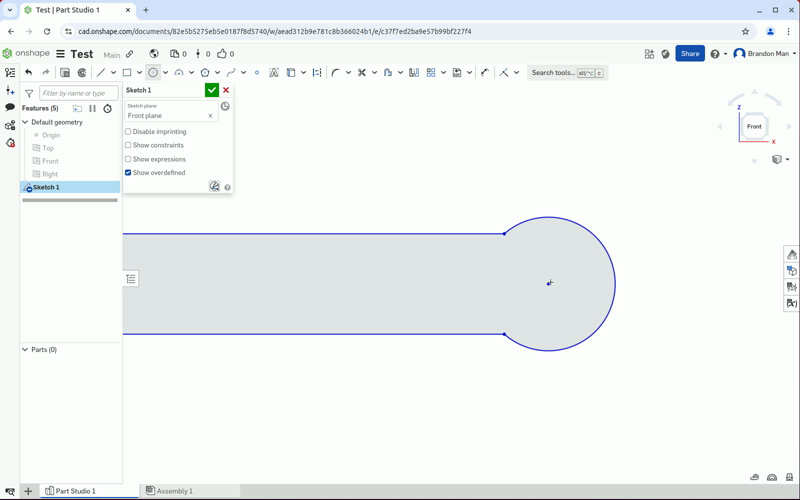
scroll(6)
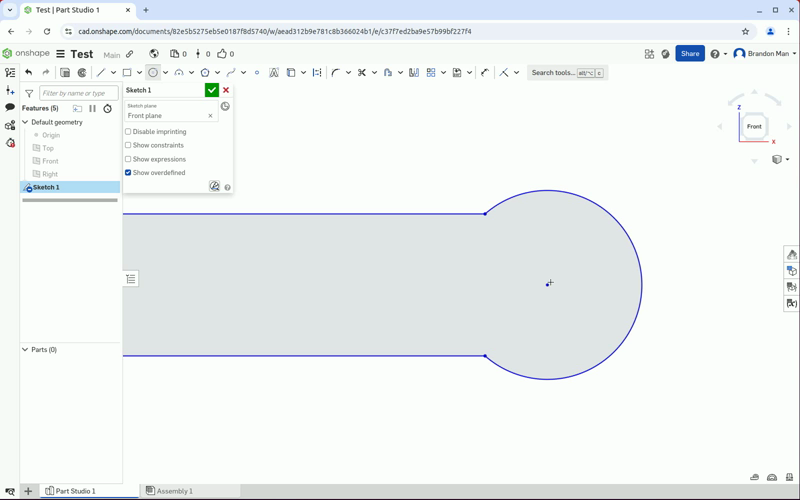
scroll(6)
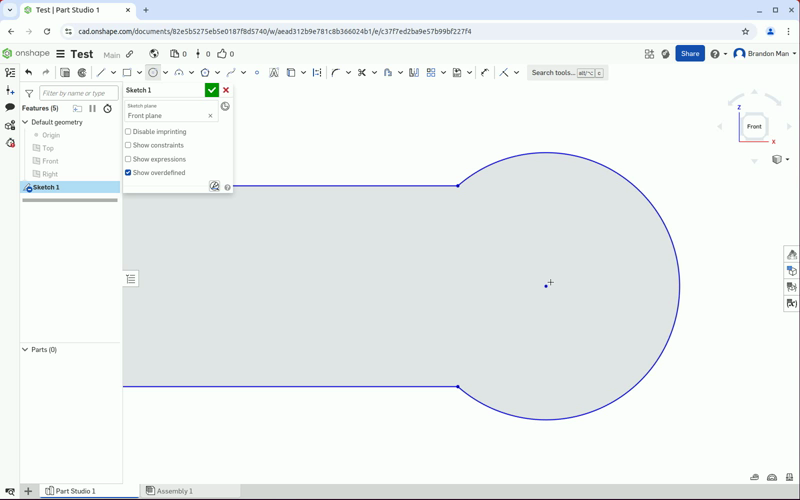
scroll(6)
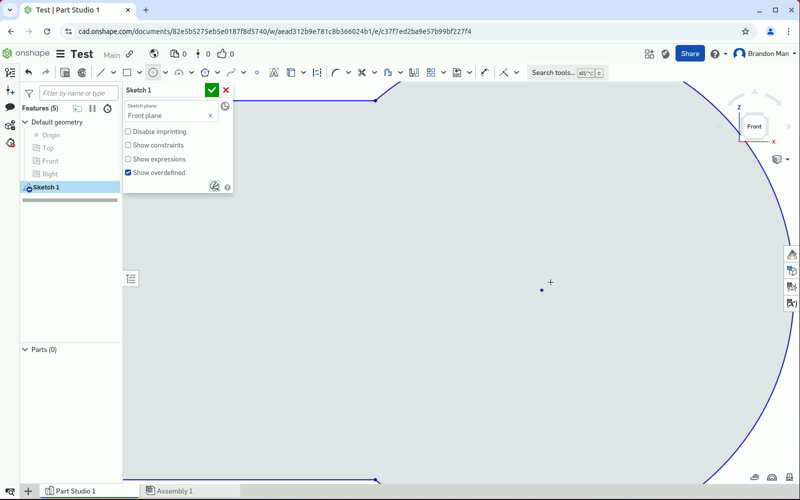
click(550, 281)
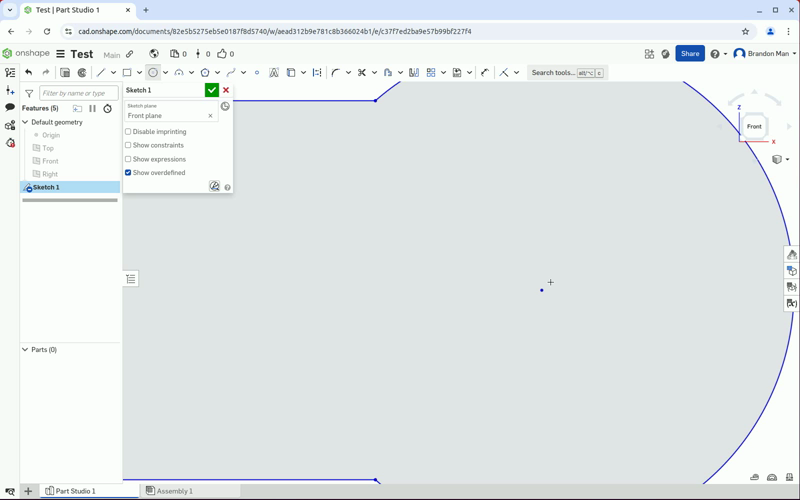
scroll(-6)
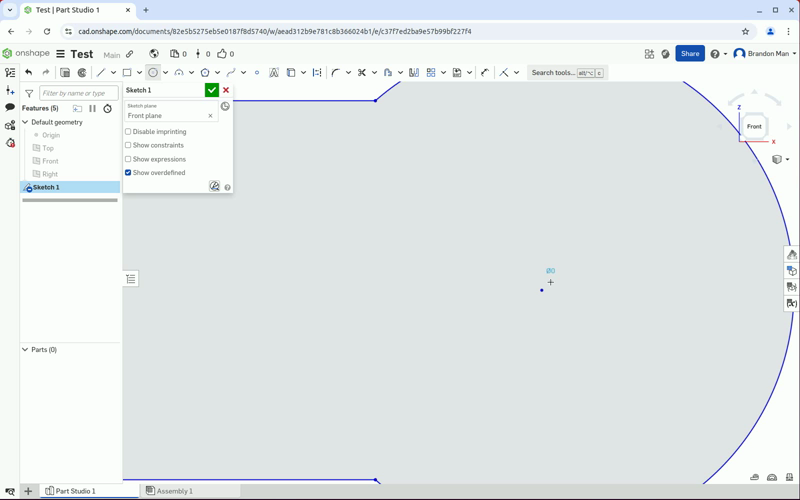
scroll(-6)
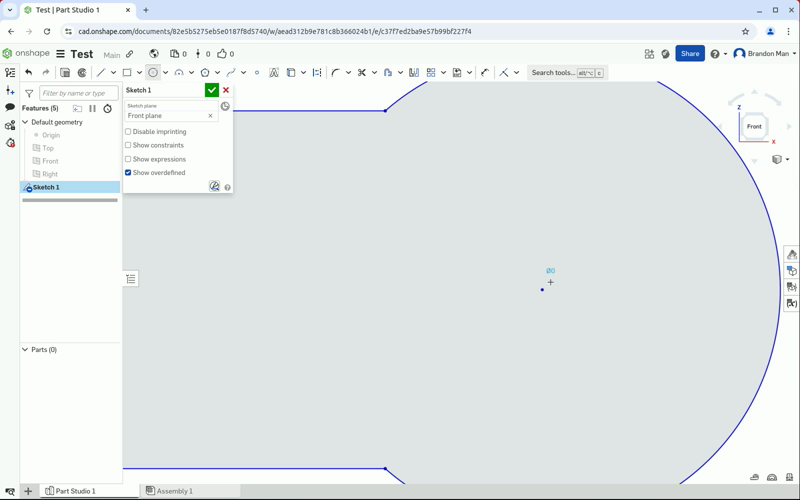
scroll(-6)
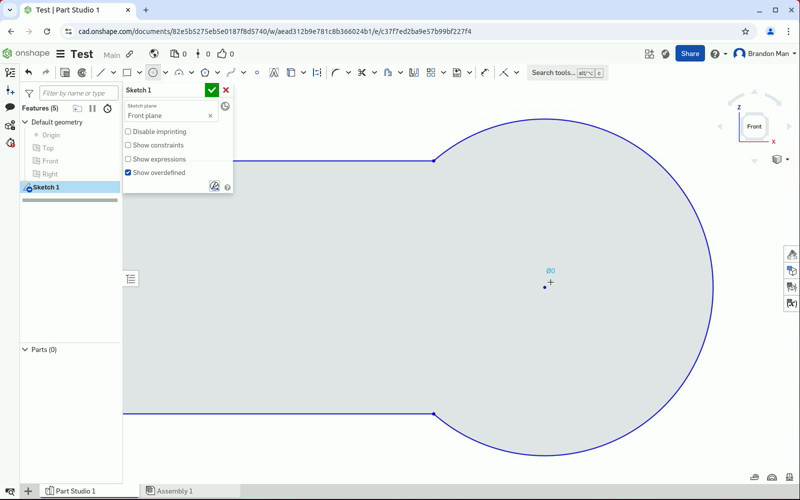
scroll(-6)
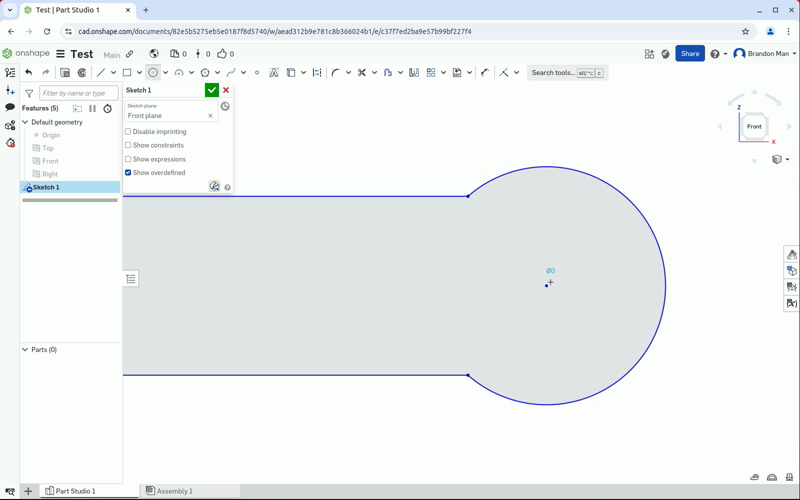
scroll(-6)
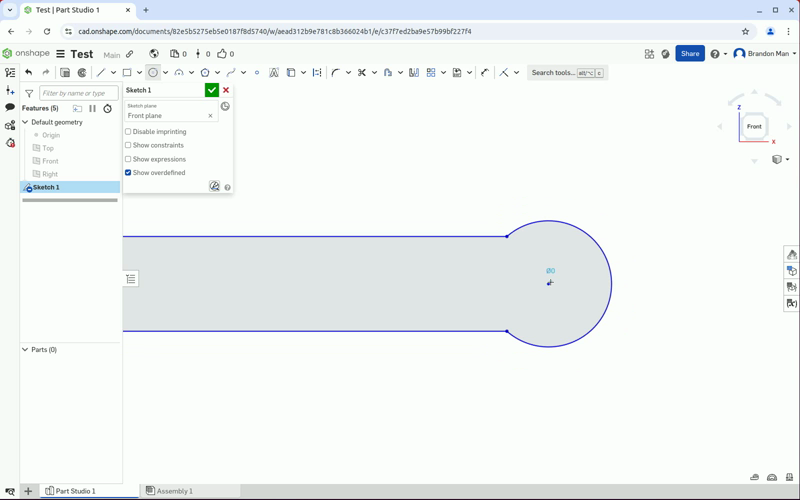
scroll(-6)
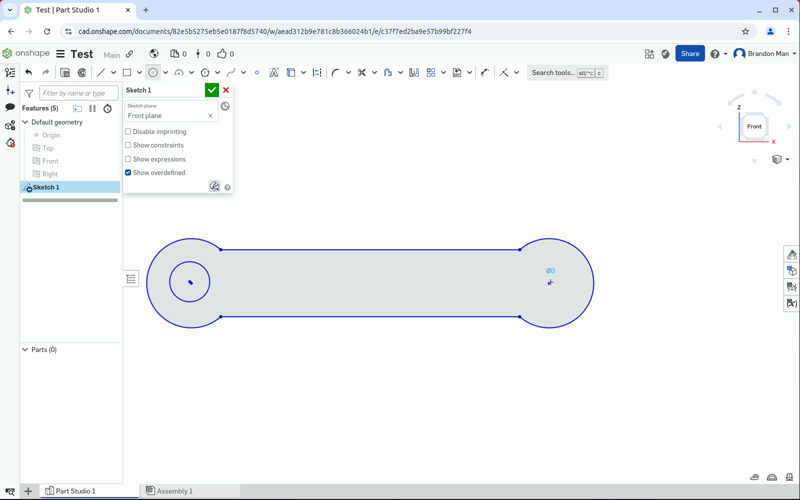
scroll(-6)
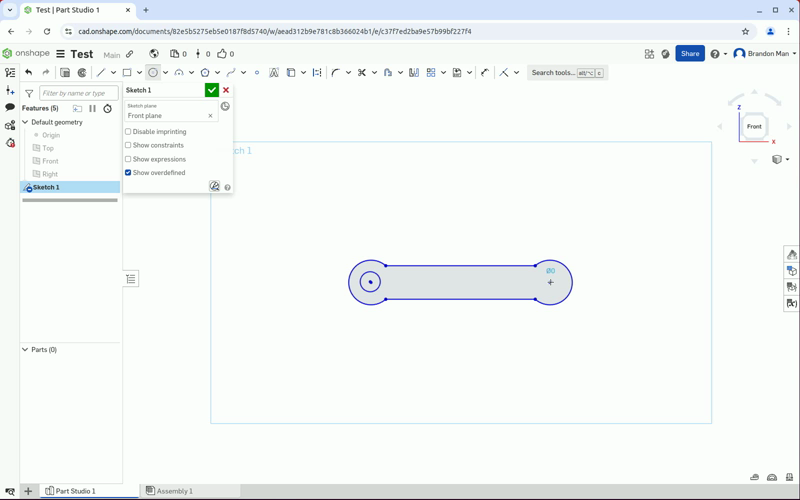
key_up(shift)
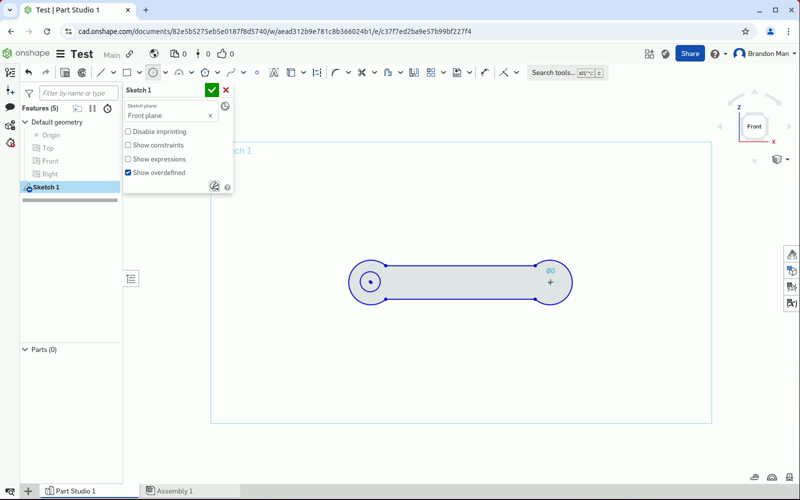
mouse_move(560, 281)
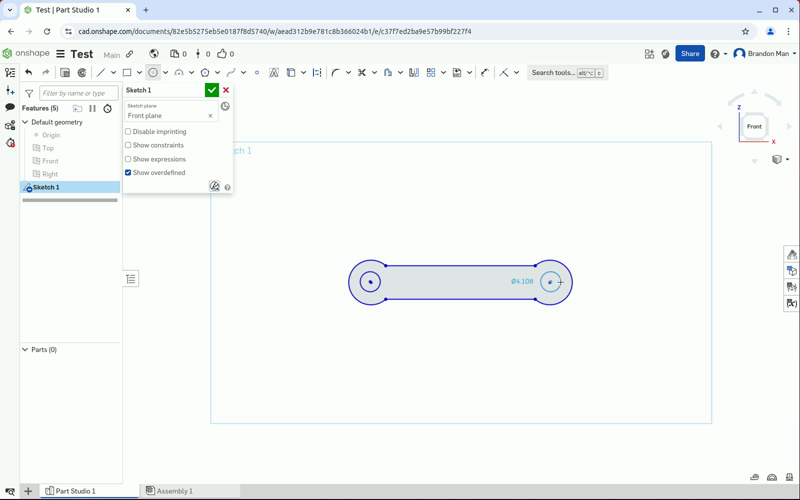
click(560, 281)
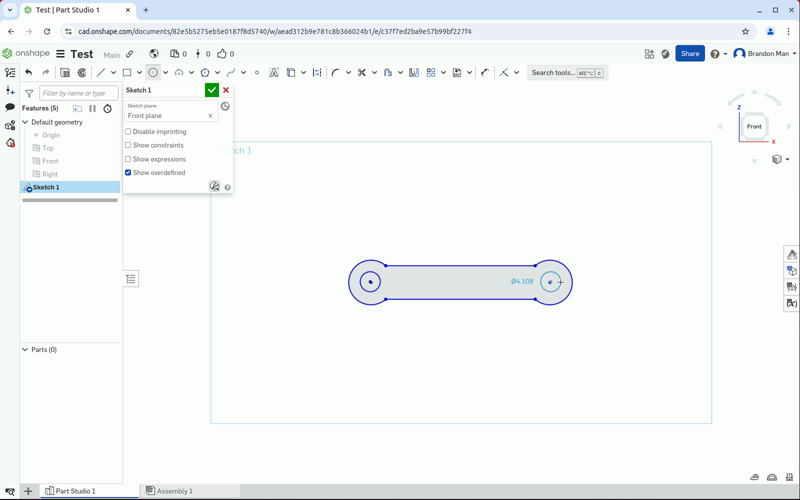
key(esc)
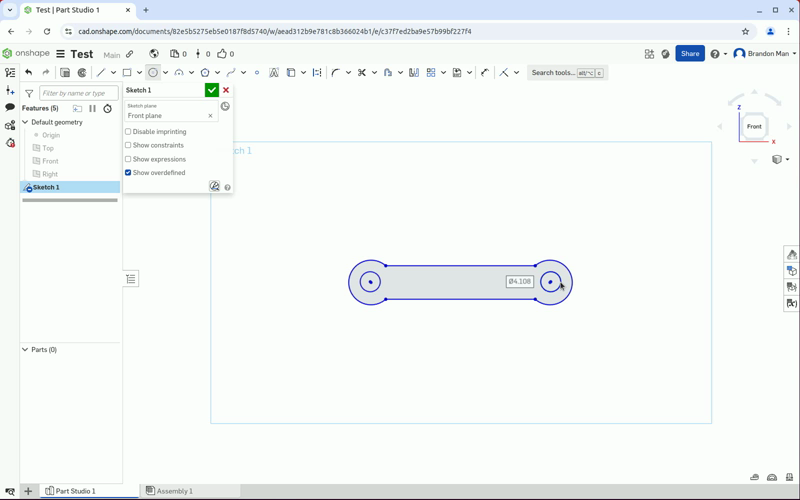
mouse_move(556, 296)
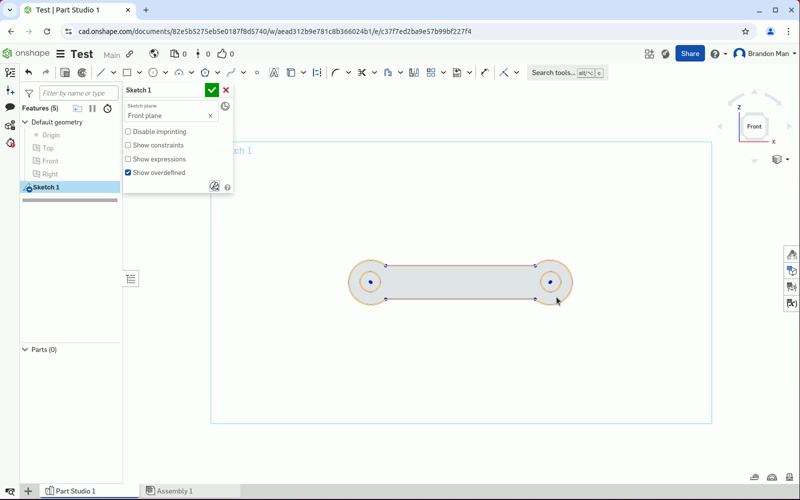
click(556, 296)
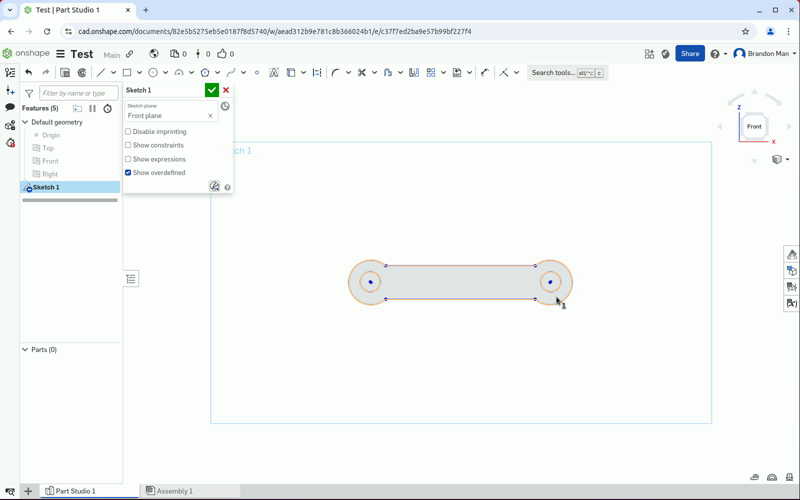
mouse_move(73, 352)
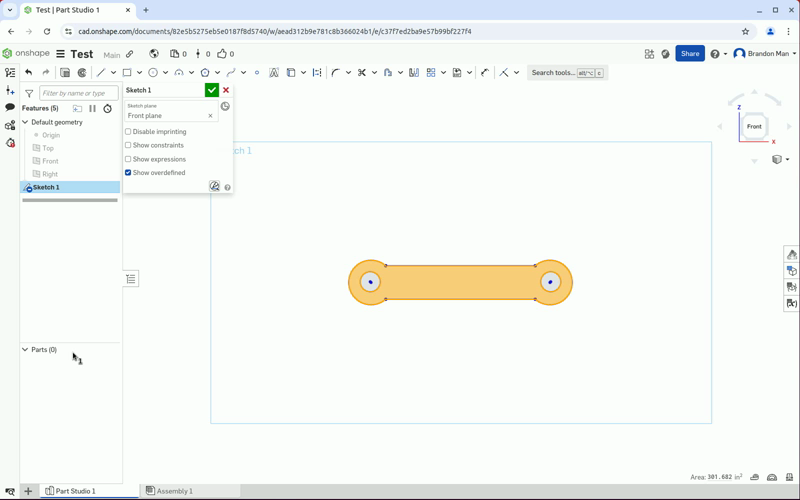
key(shift+y)
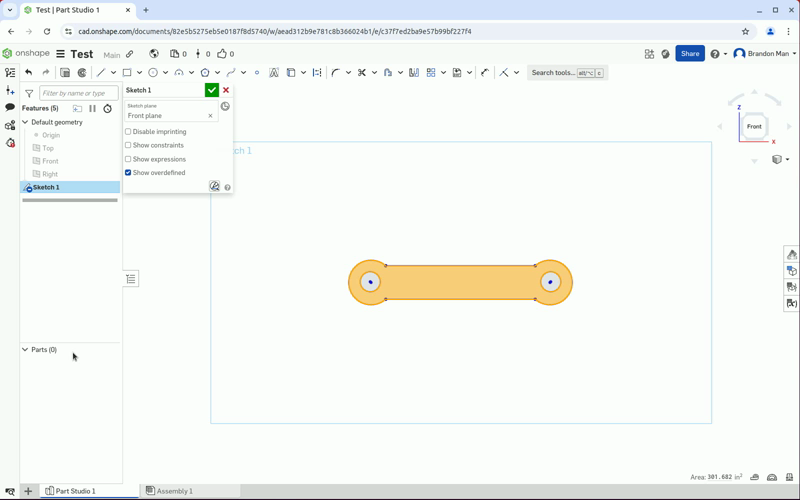
key(shift+e)
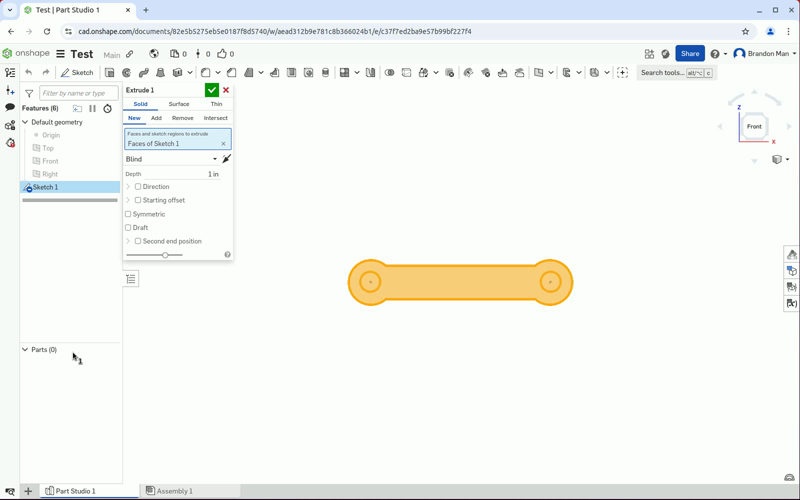
mouse_move(143, 106)
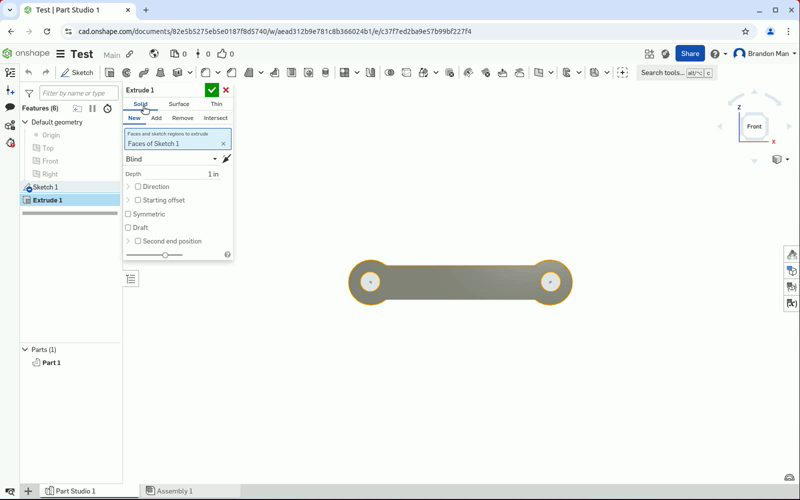
click(143, 106)
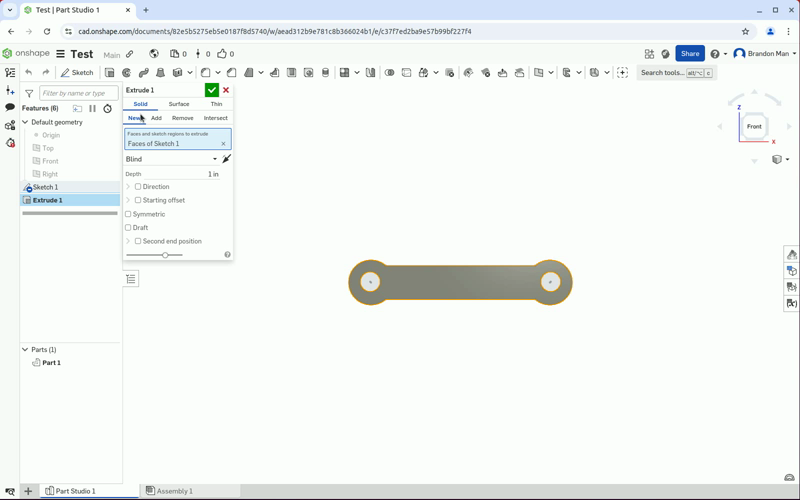
mouse_move(137, 120)
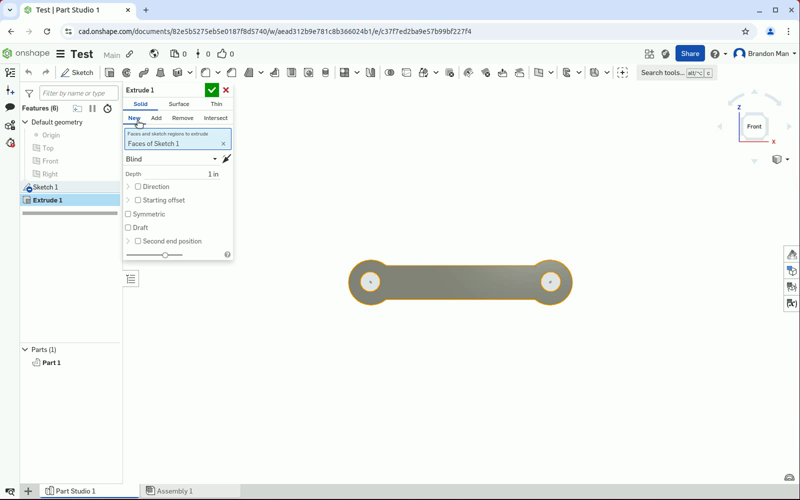
click(137, 120)
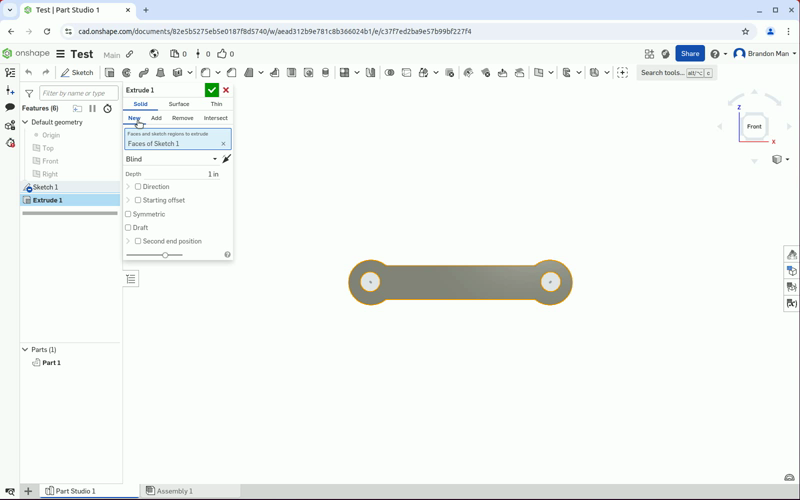
key(tab, 4)
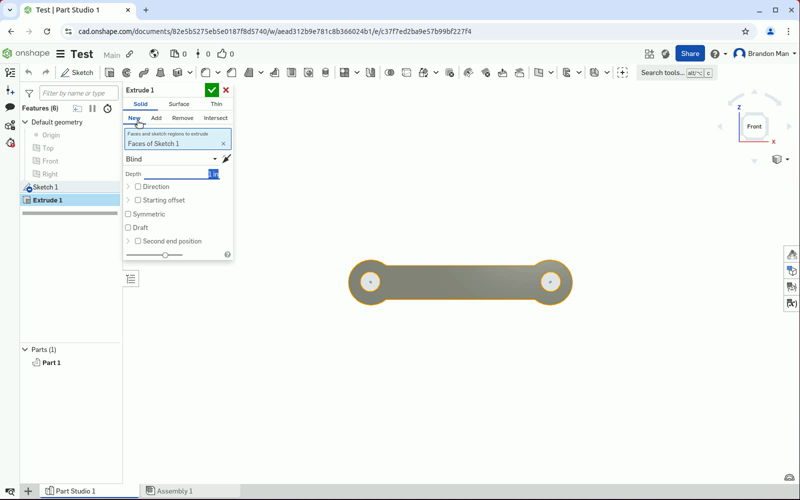
text(4.574)
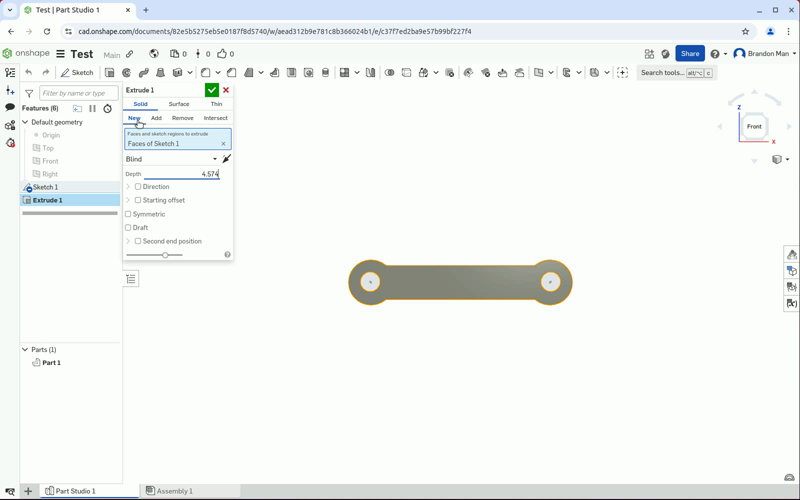
key(enter)
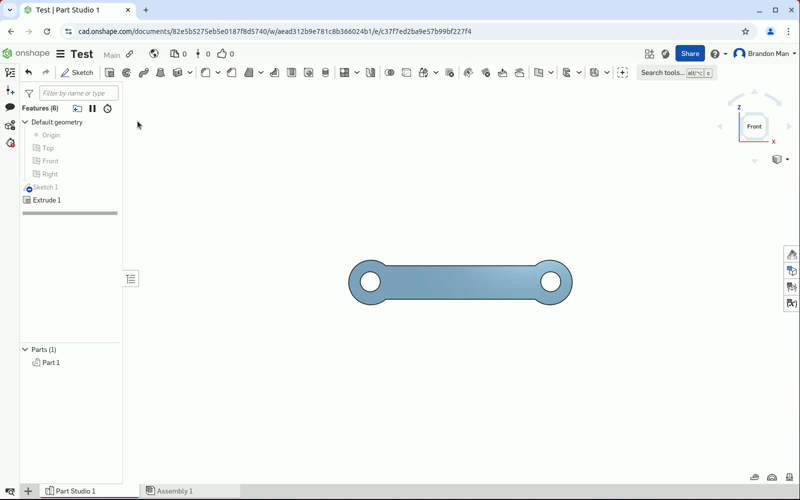
key(shift+h)
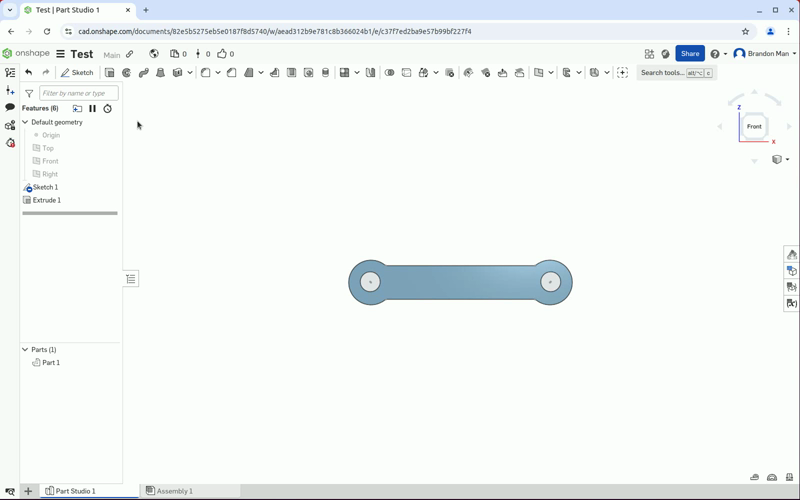
key(shift+h)
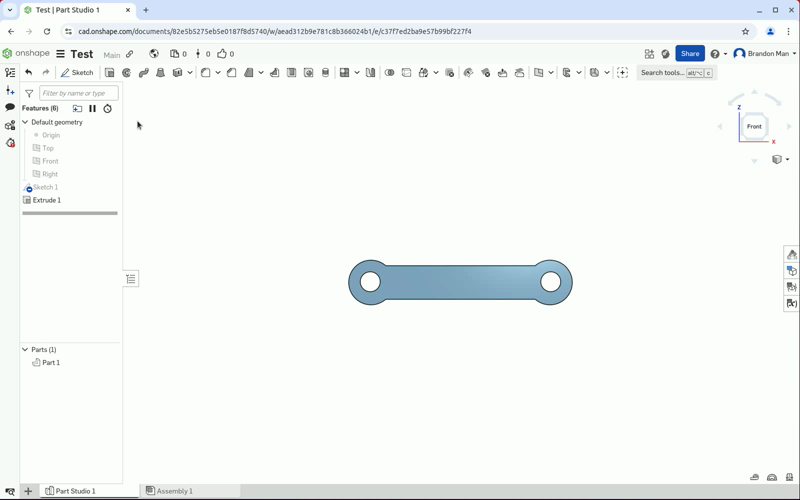
mouse_move(73, 189)
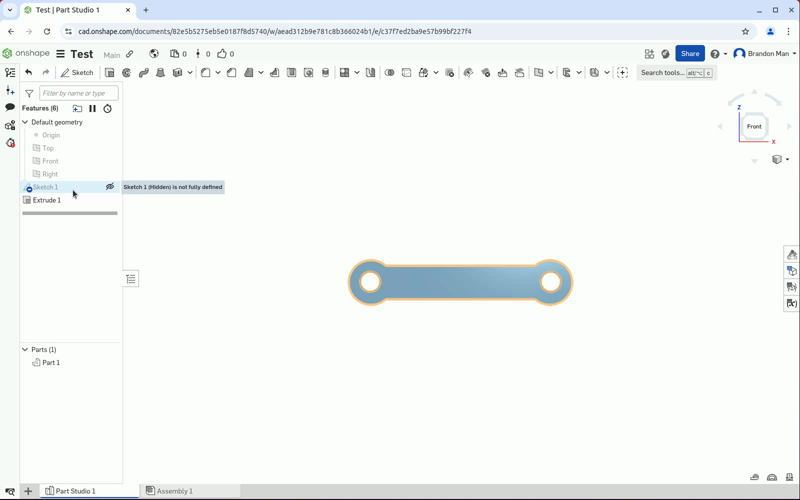
click(73, 189)
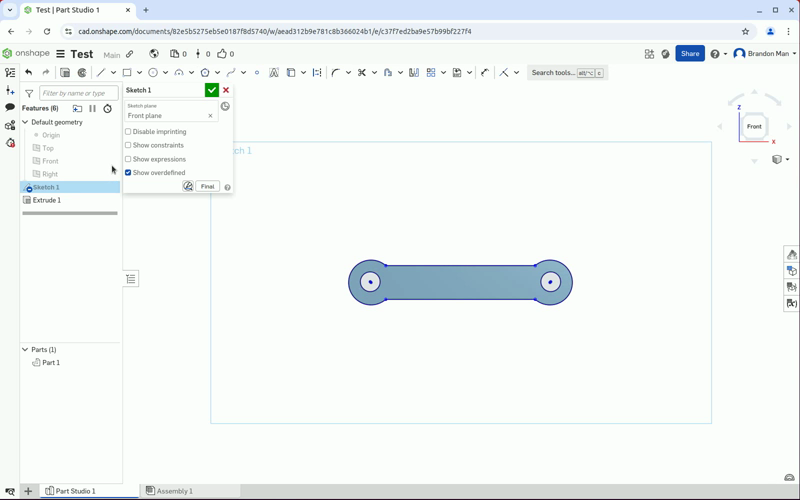
mouse_move(229, 92)
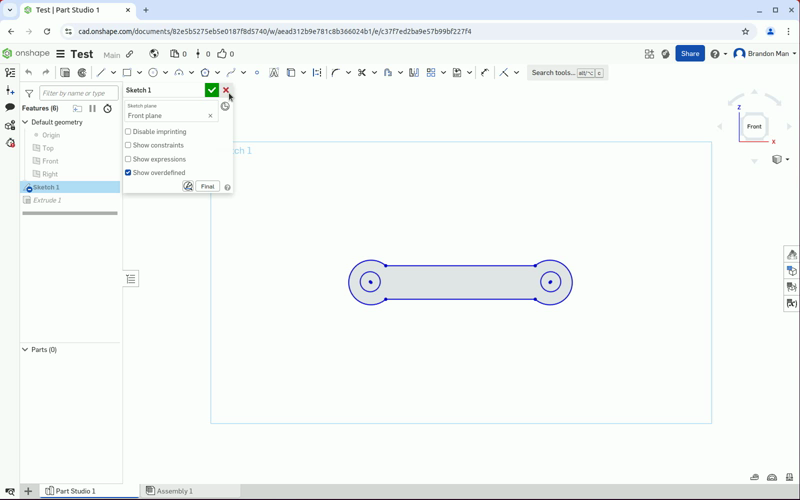
click(229, 92)
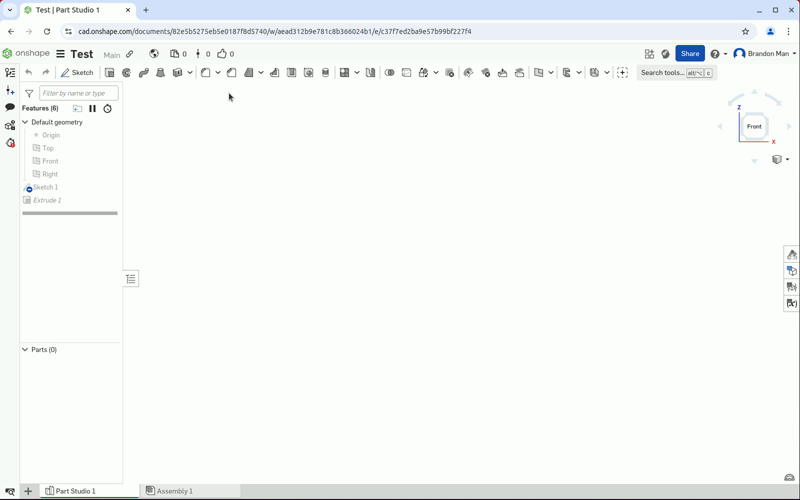
mouse_move(73, 352)
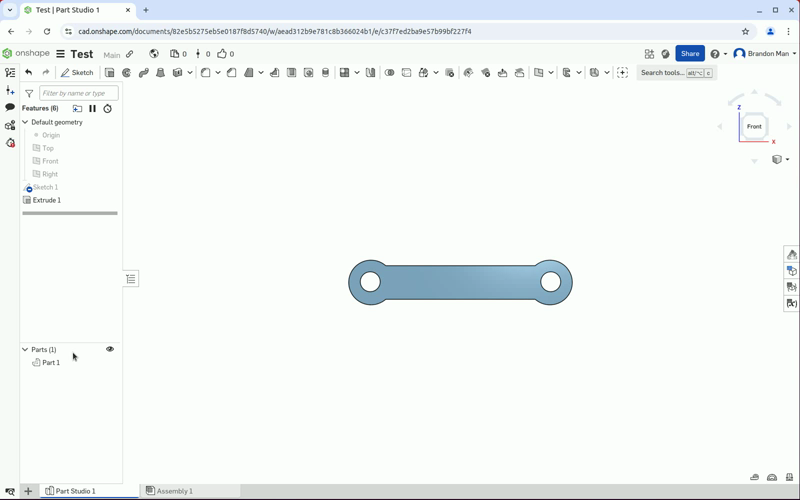
key(y)
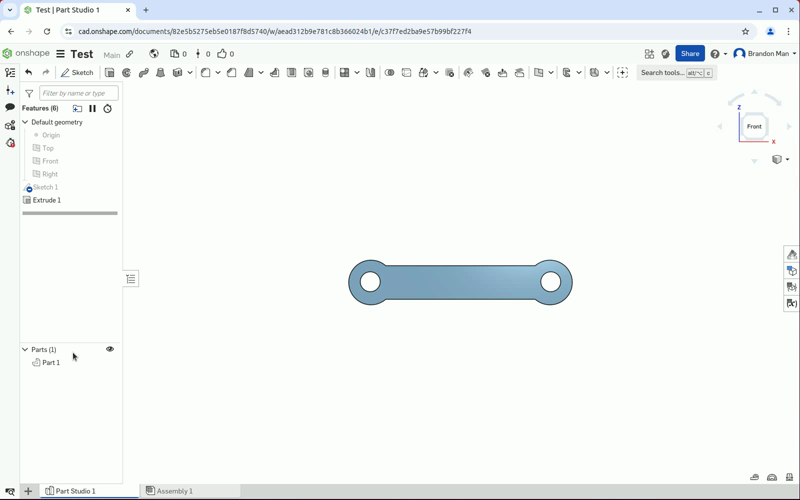
key(shift+p)
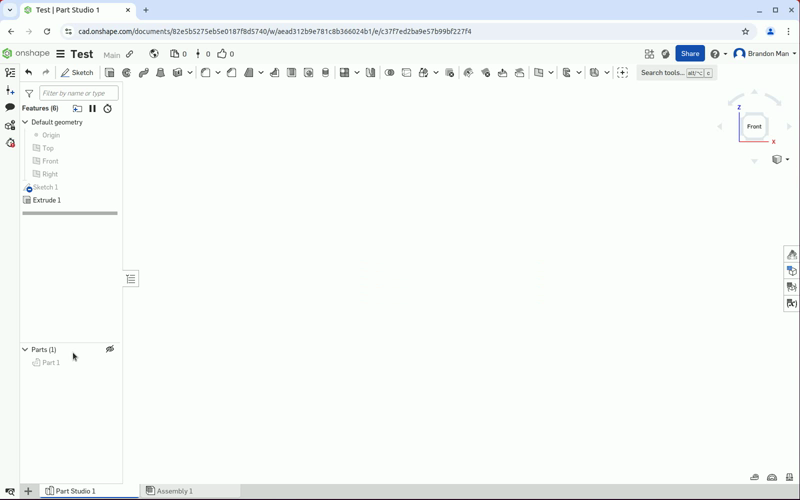
key(space)
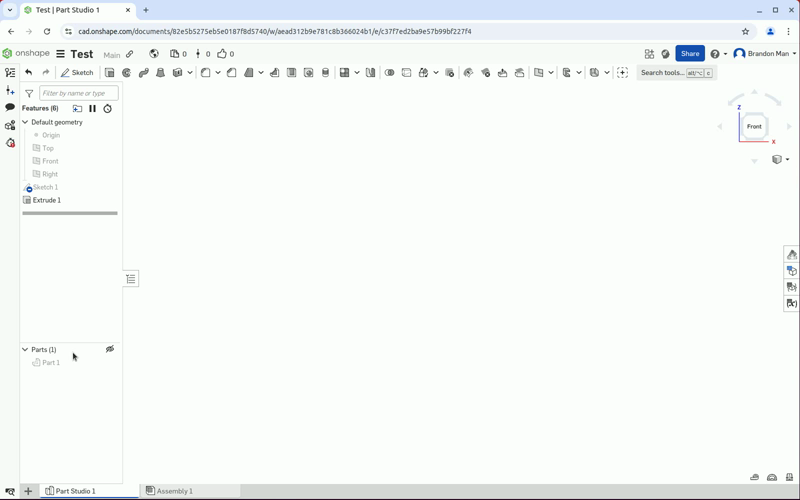
key_down(shift)
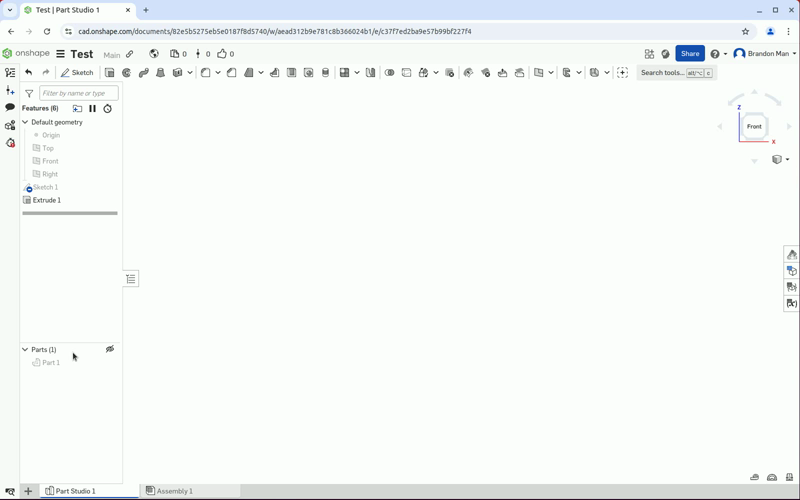
key(down)
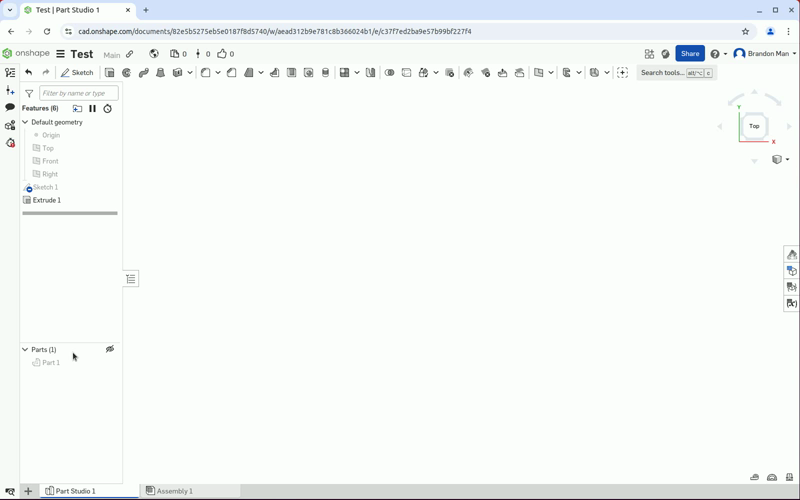
key_up(shift)
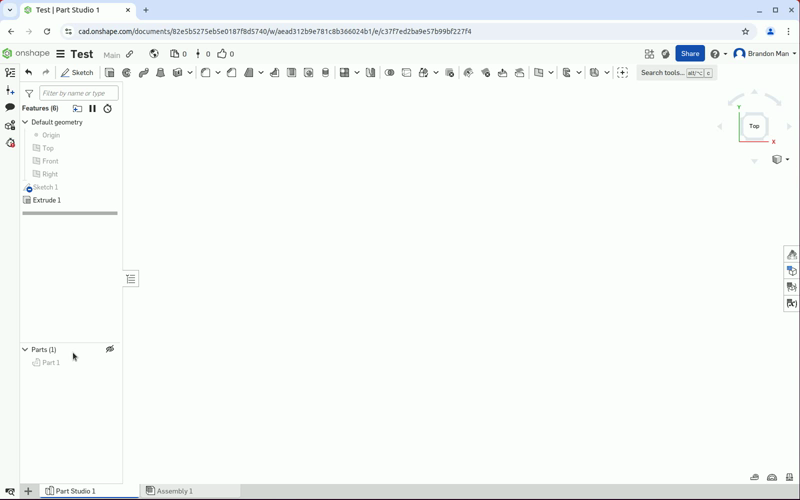
mouse_move(73, 352)
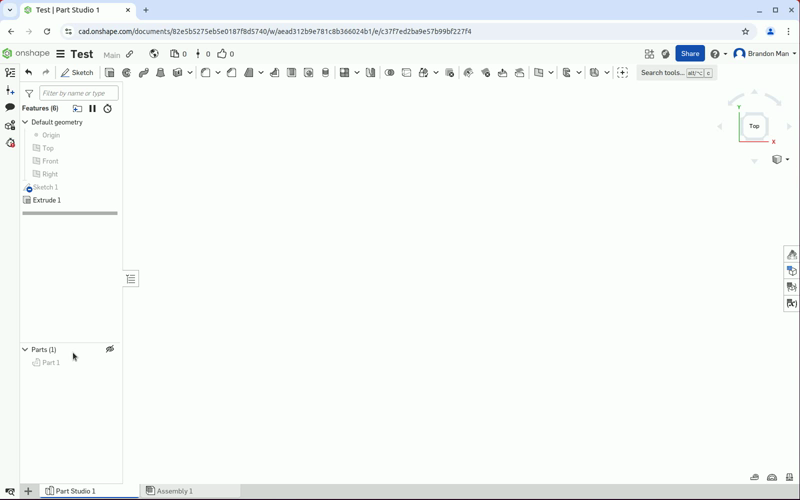
key(shift+y)
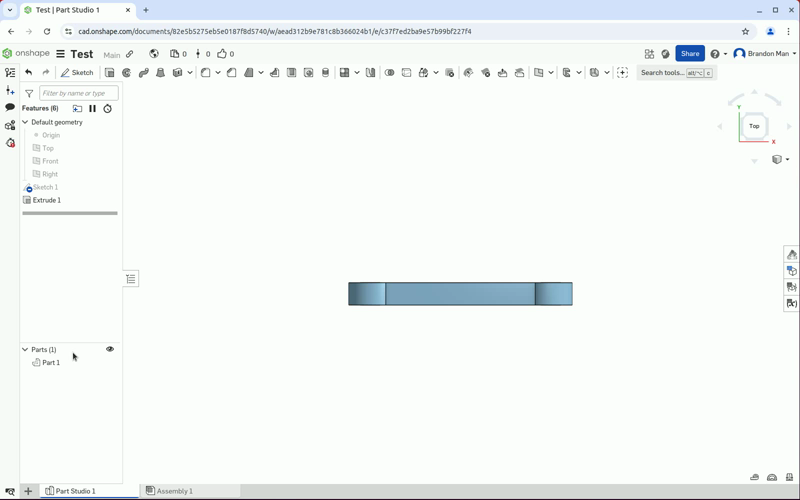
mouse_move(541, 75)
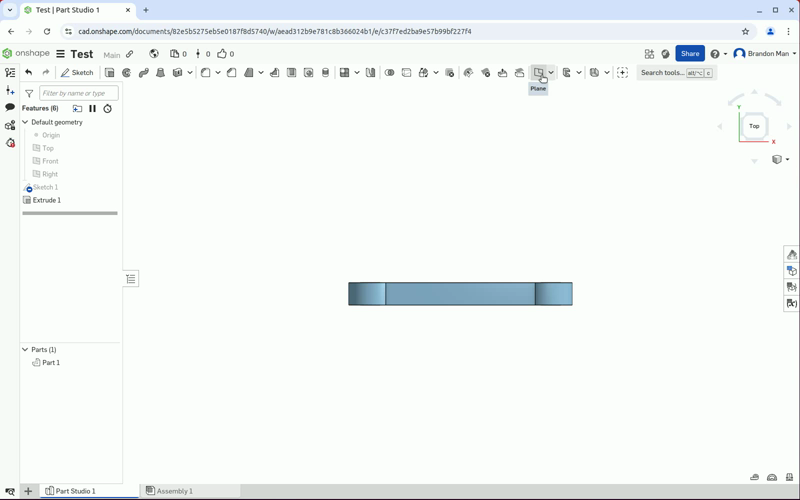
click(541, 75)
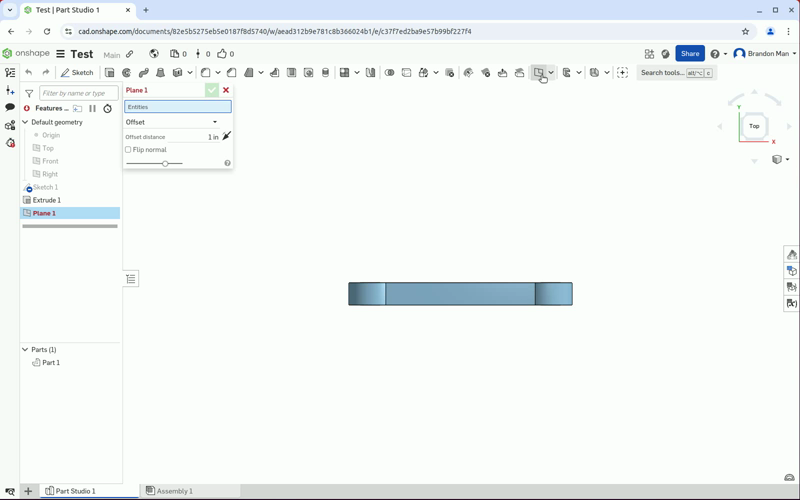
mouse_move(73, 150)
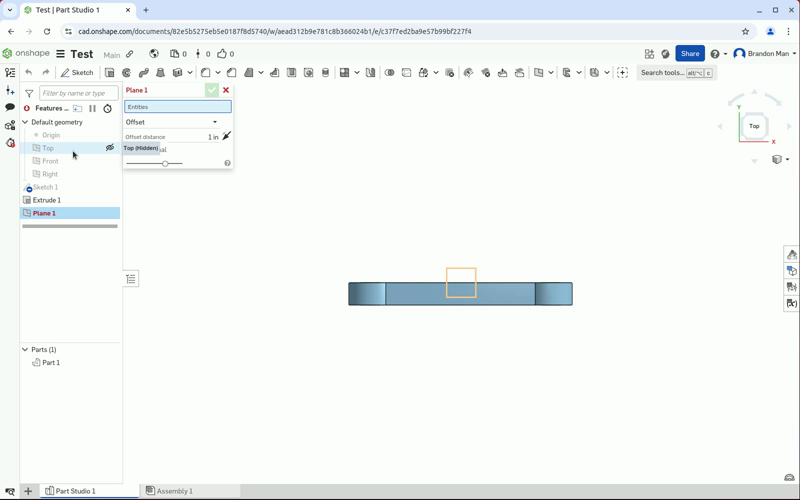
click(73, 150)
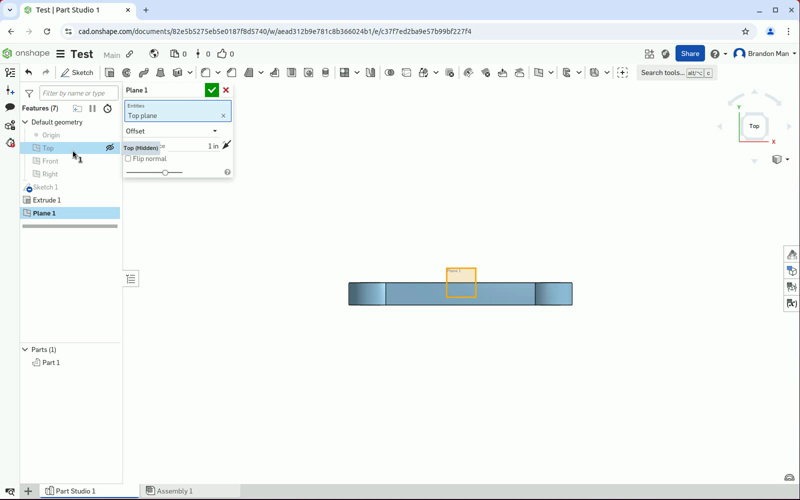
key(tab, 2)
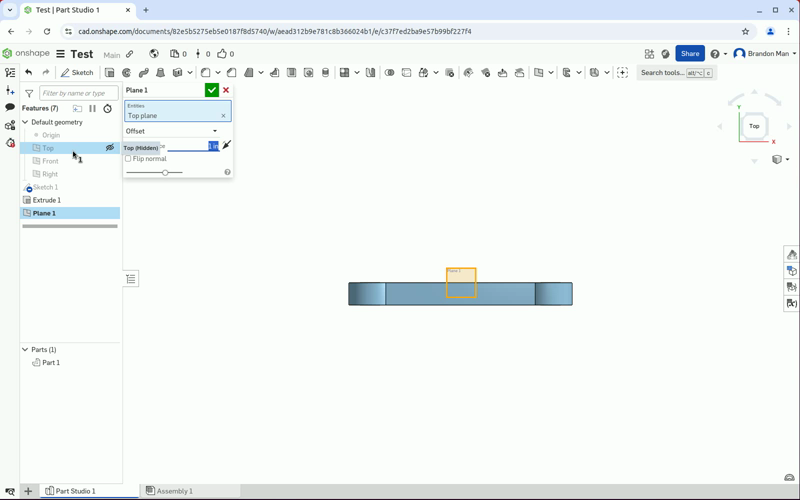
text(3.358)
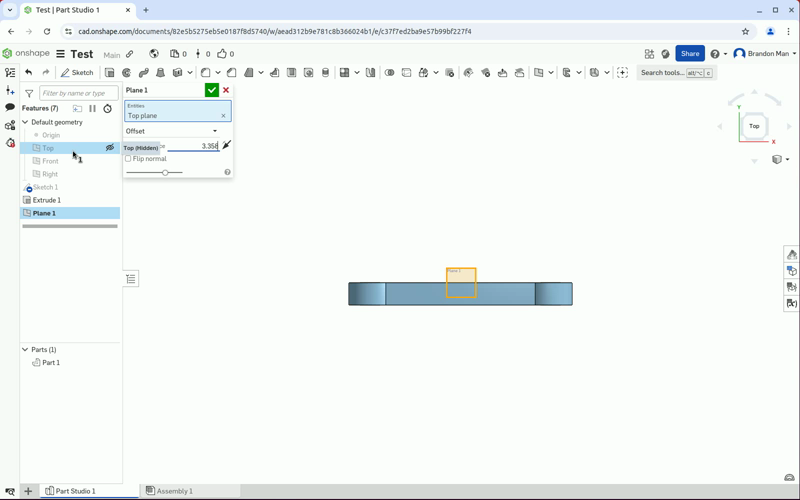
key(enter, 2)
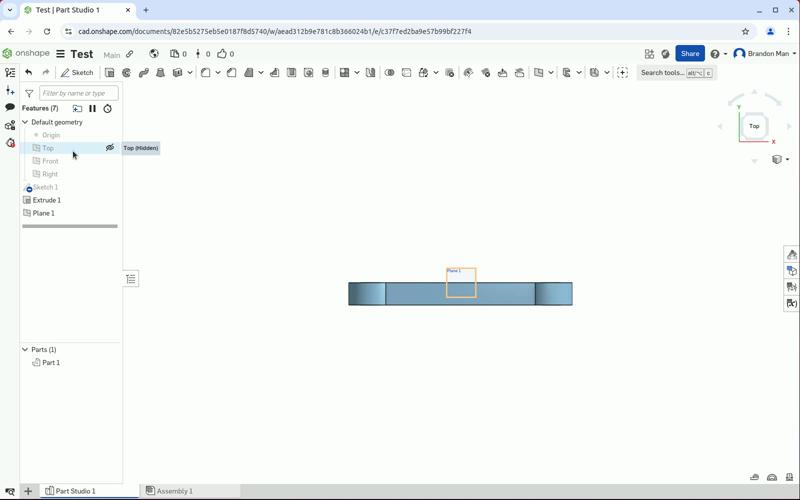
key(shift+s)
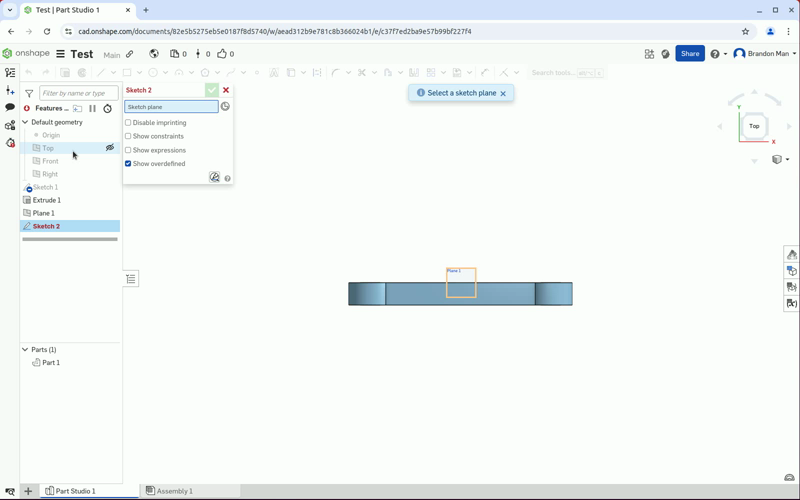
mouse_move(73, 215)
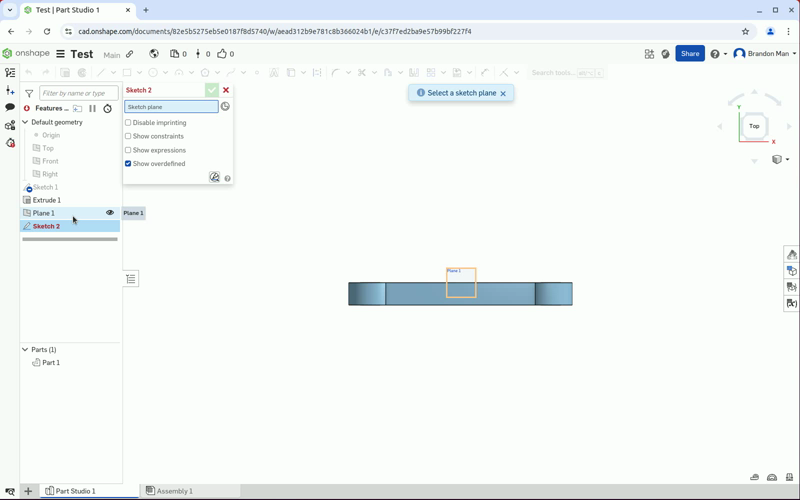
click(73, 215)
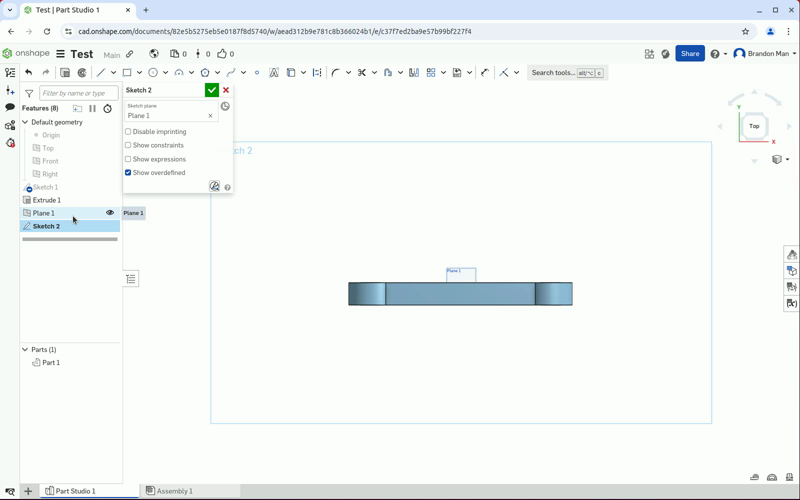
mouse_move(73, 352)
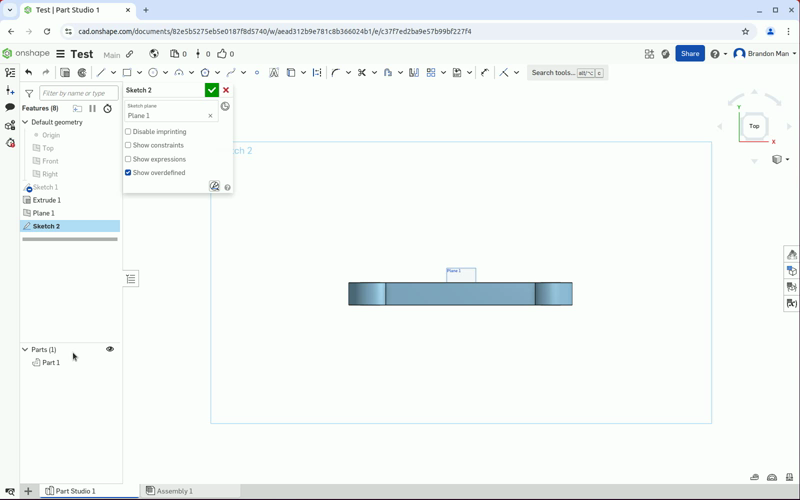
key(y)
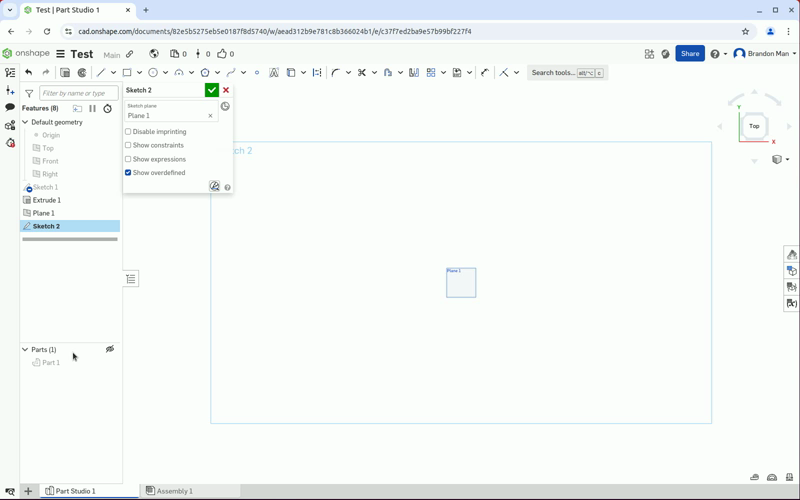
key(l)
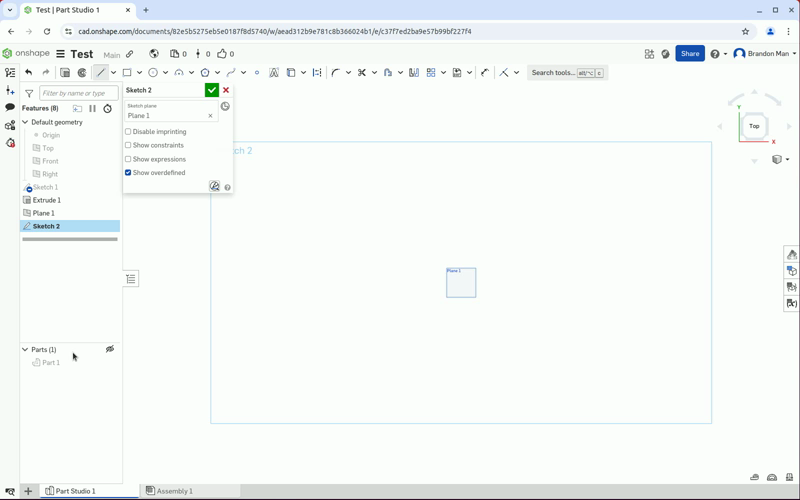
key_down(shift)
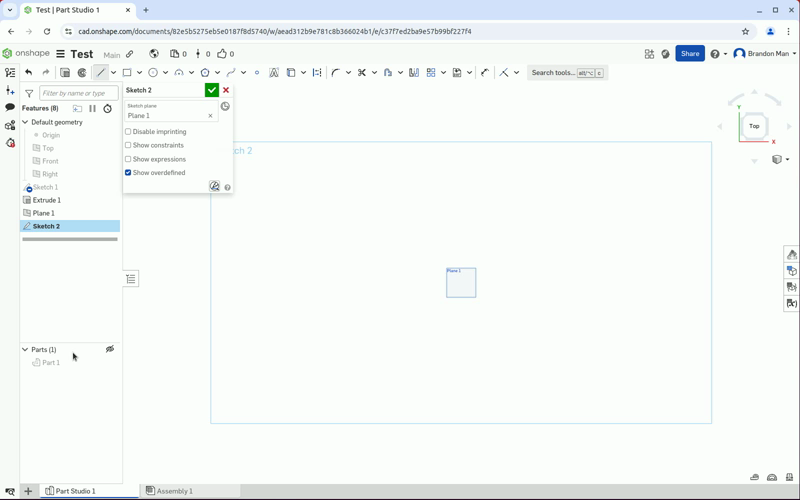
mouse_move(446, 288)
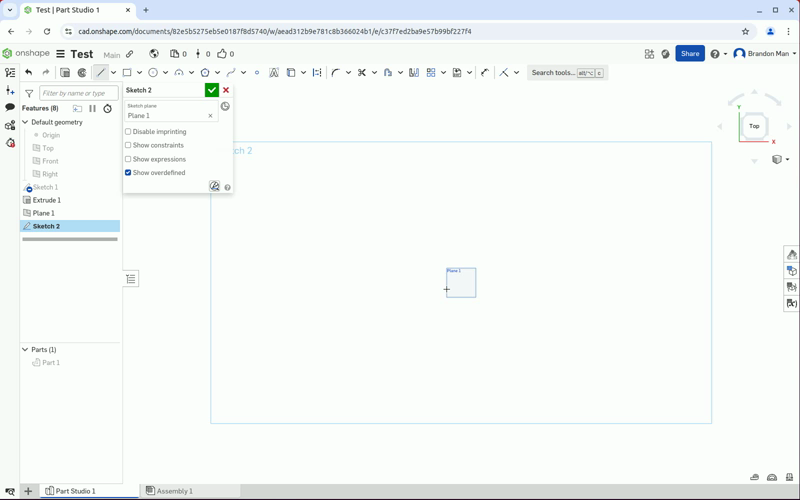
click(446, 288)
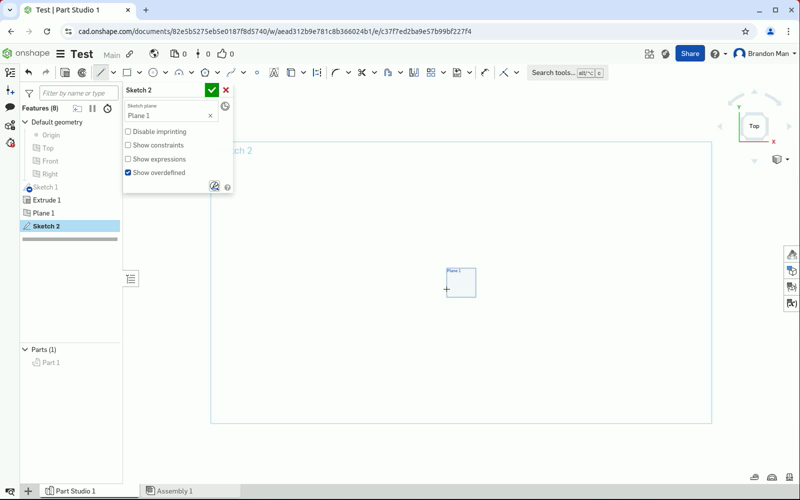
key_up(shift)
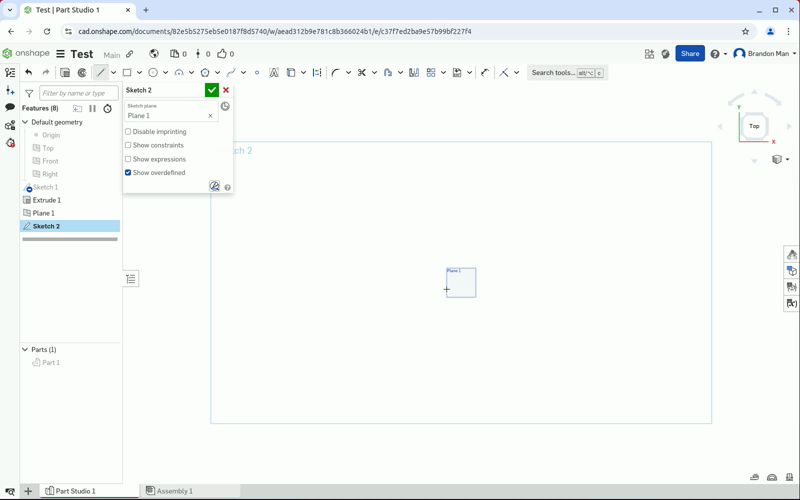
key_down(shift)
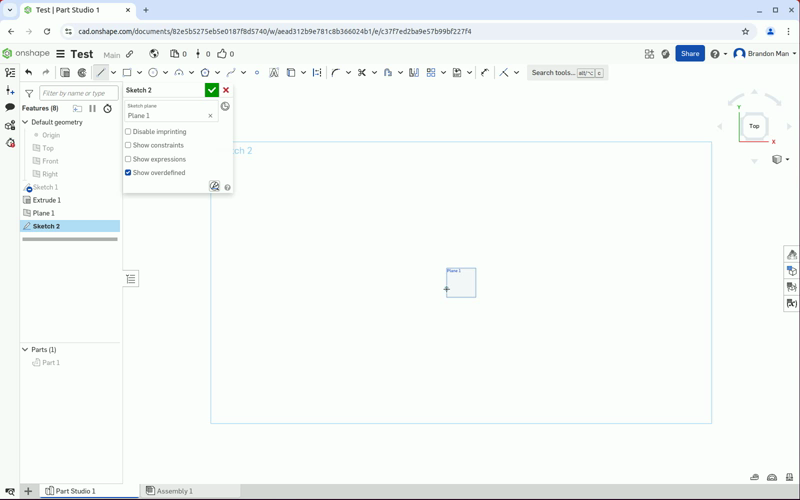
mouse_move(476, 288)
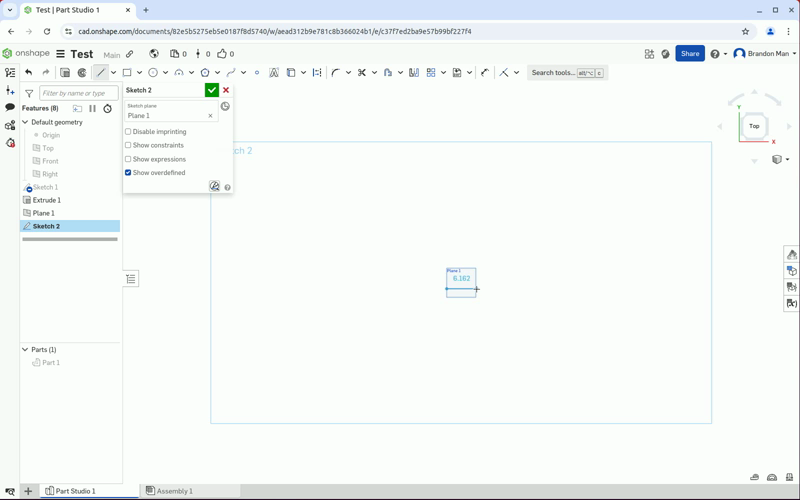
mouse_move(475, 288)
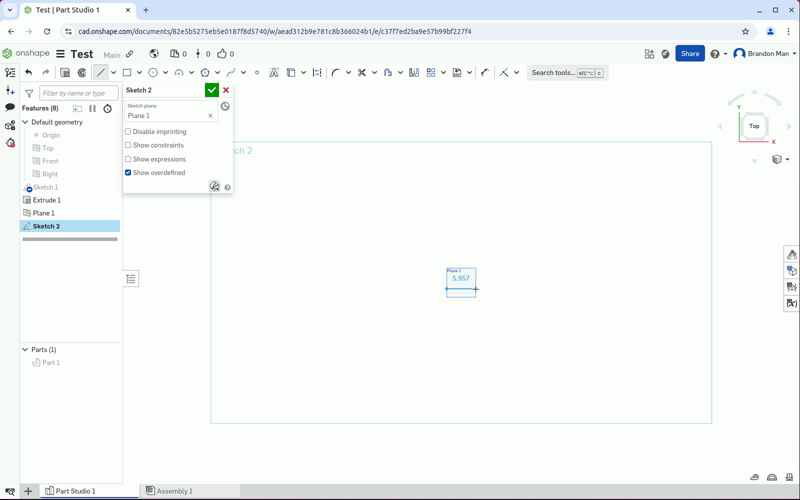
click(475, 288)
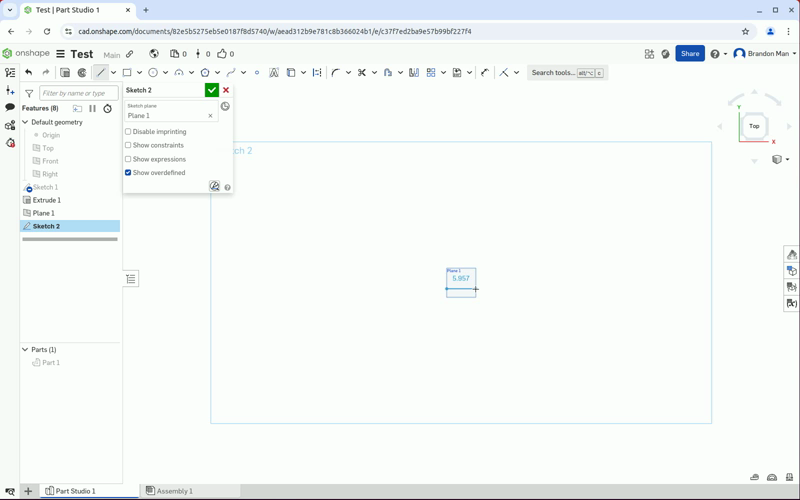
key_up(shift)
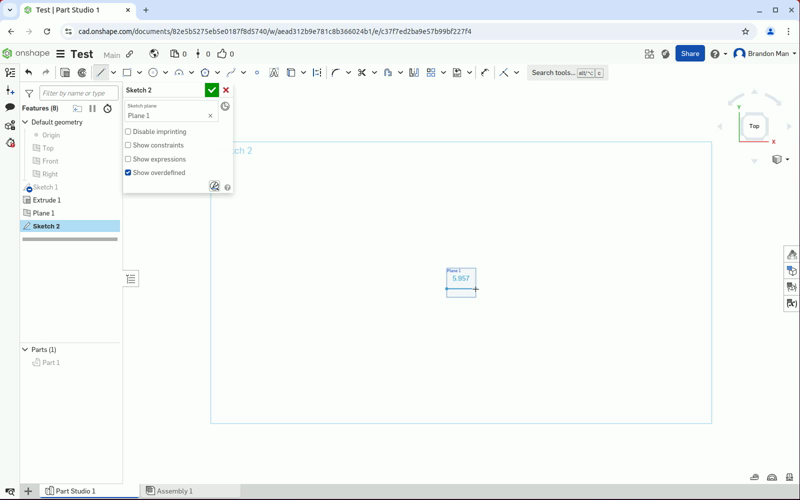
key_down(shift)
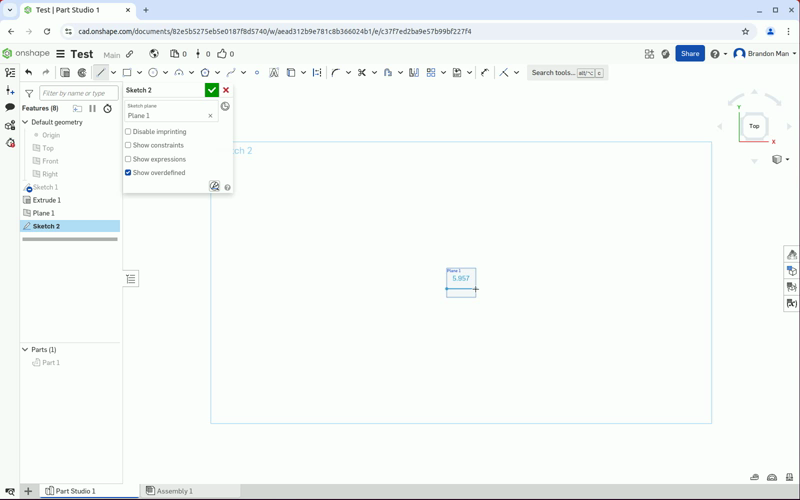
mouse_move(505, 288)
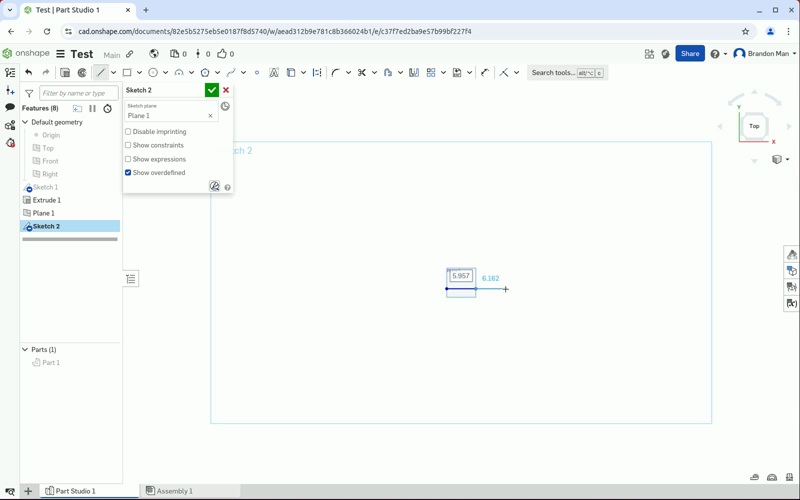
mouse_move(475, 282)
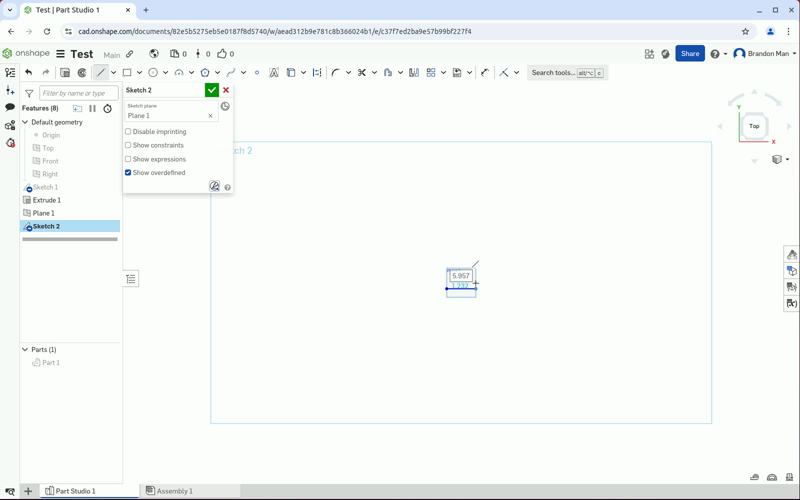
scroll(6)
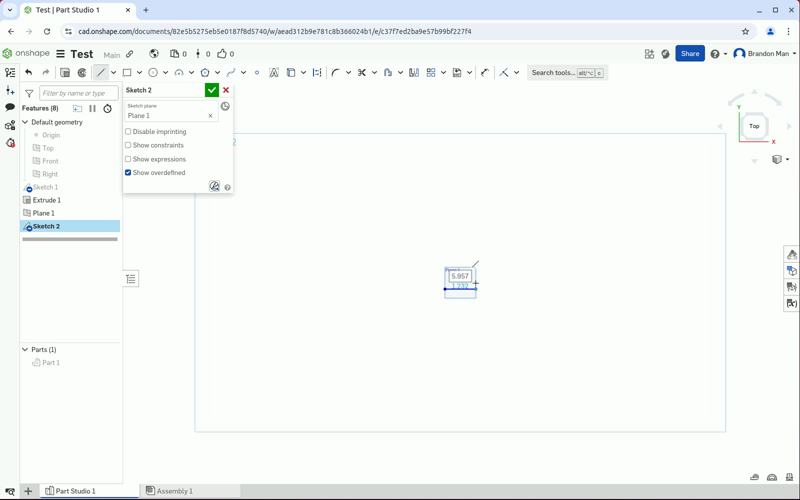
scroll(6)
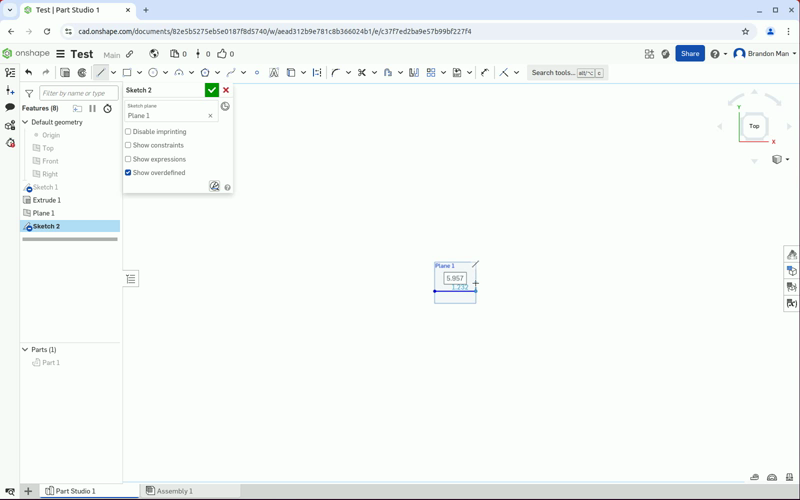
scroll(6)
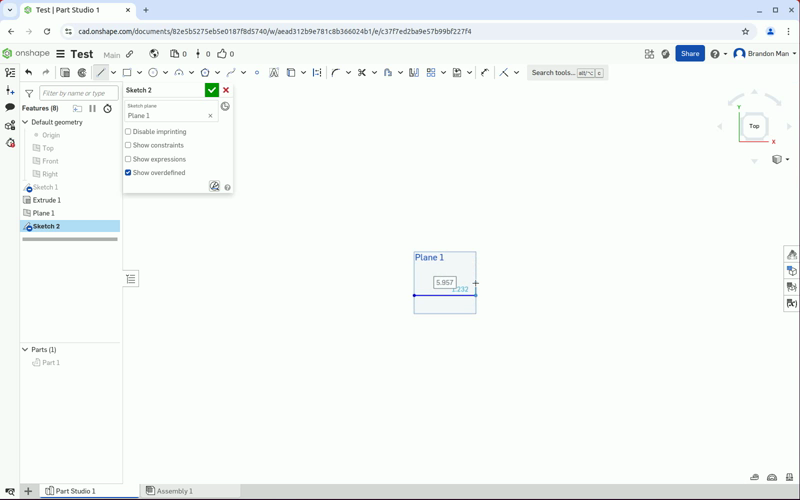
scroll(6)
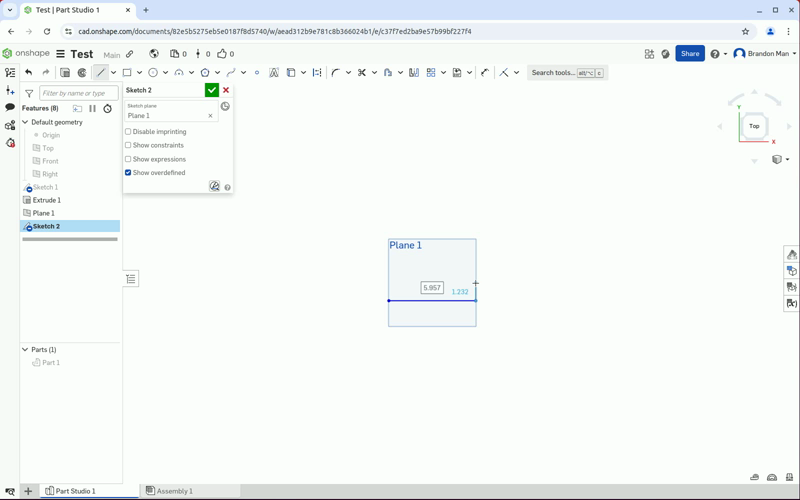
scroll(6)
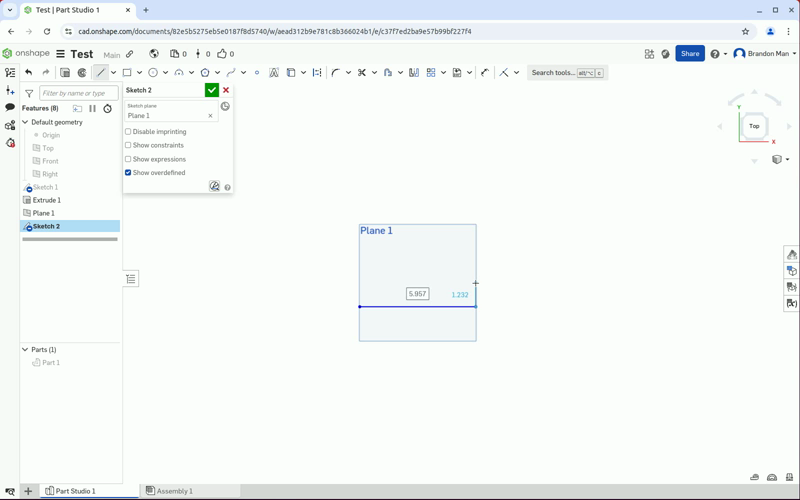
scroll(6)
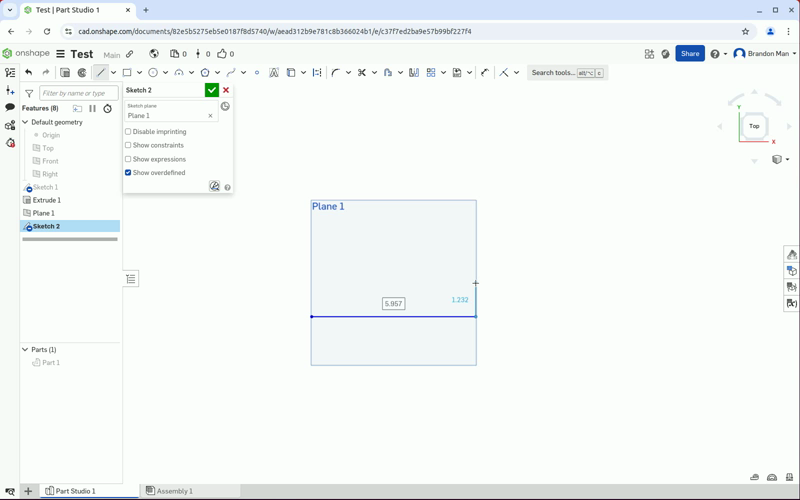
scroll(6)
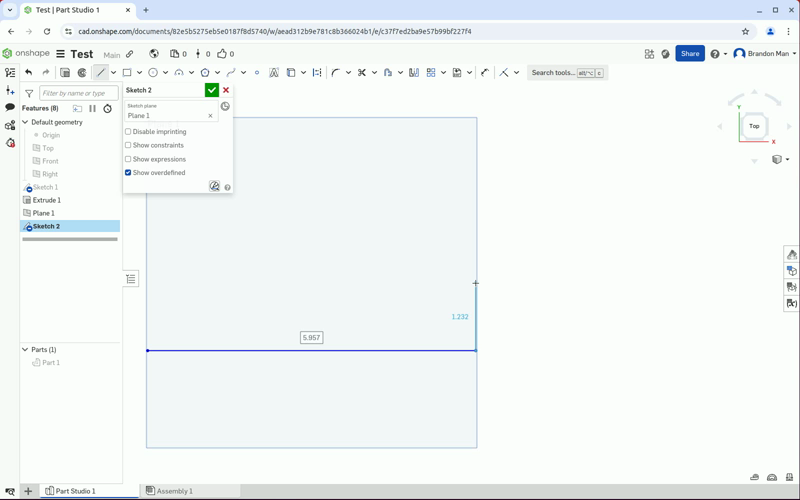
click(475, 282)
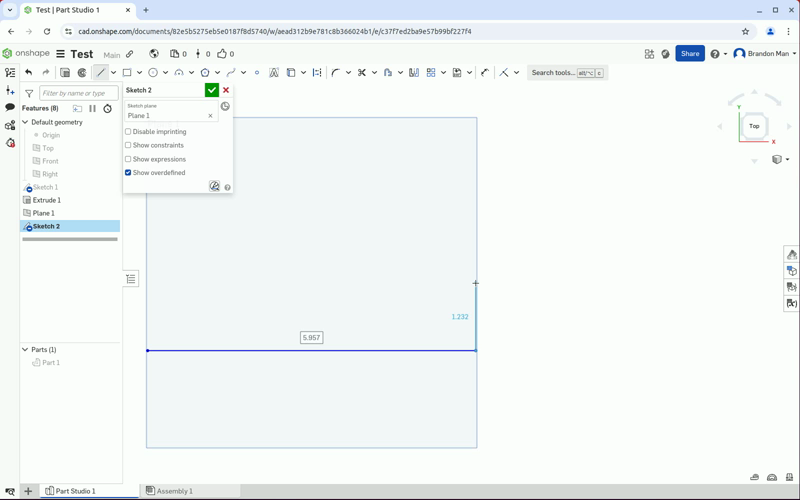
scroll(-6)
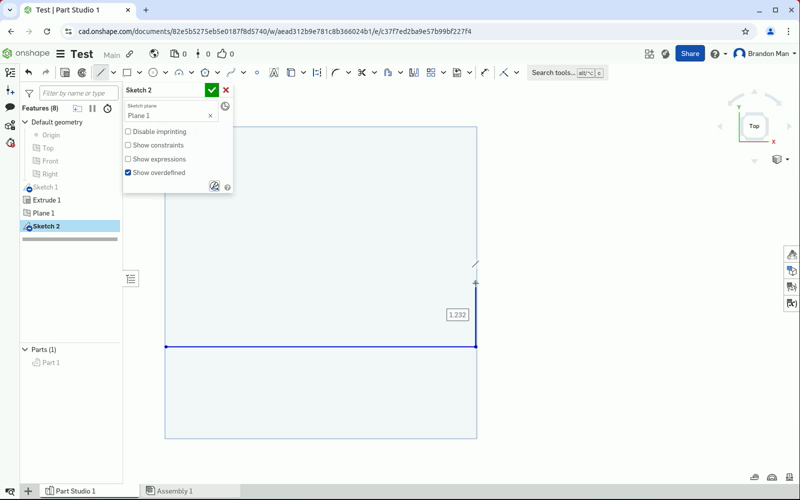
scroll(-6)
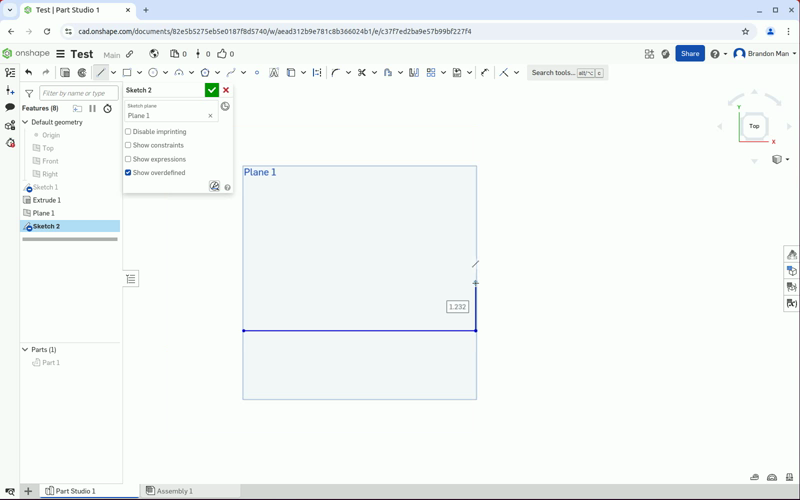
scroll(-6)
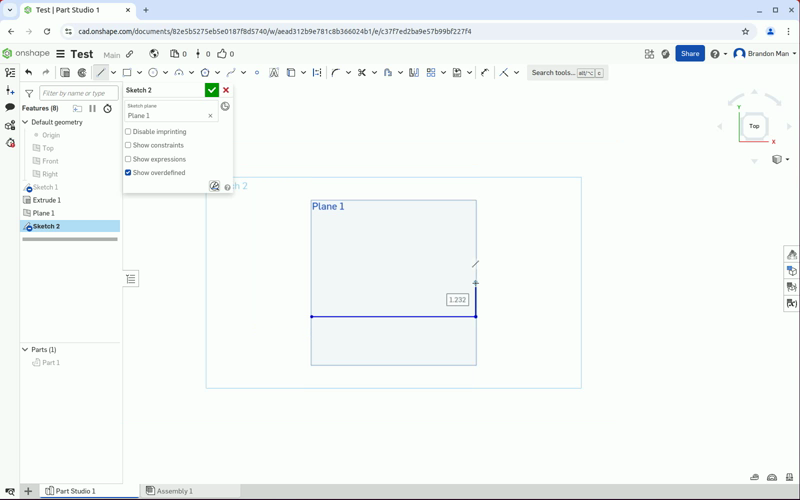
scroll(-6)
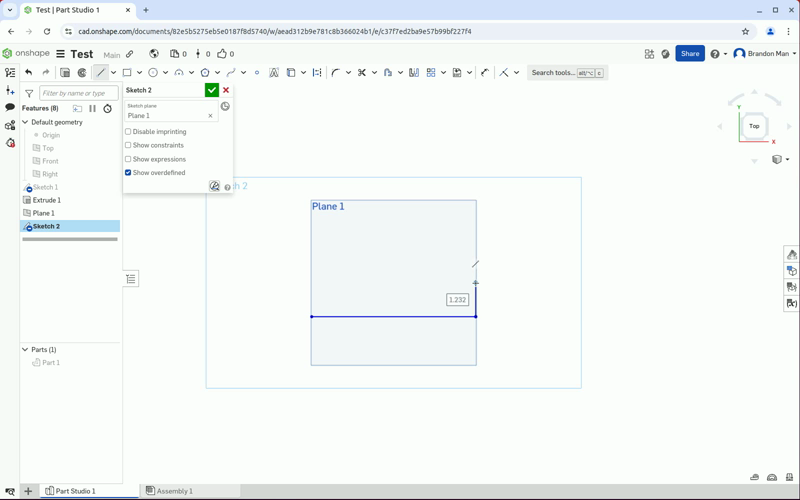
scroll(-6)
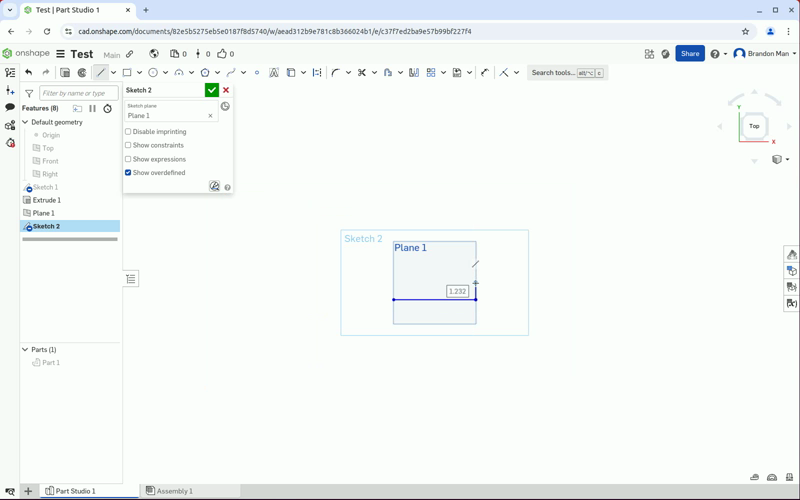
scroll(-6)
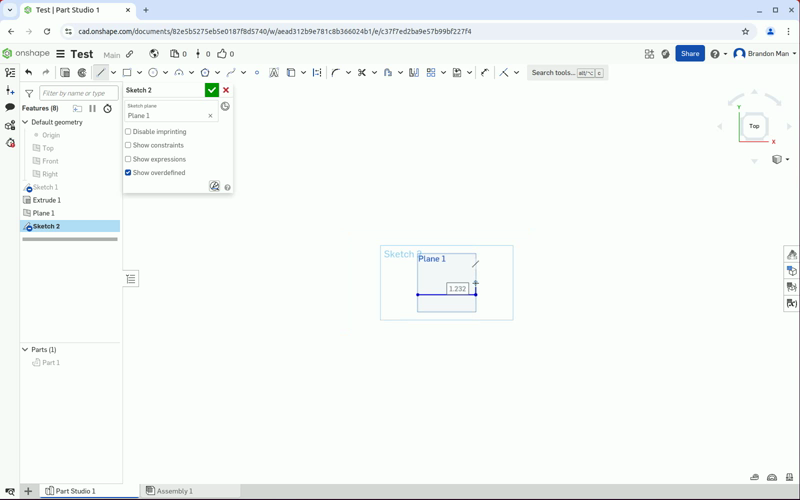
scroll(-6)
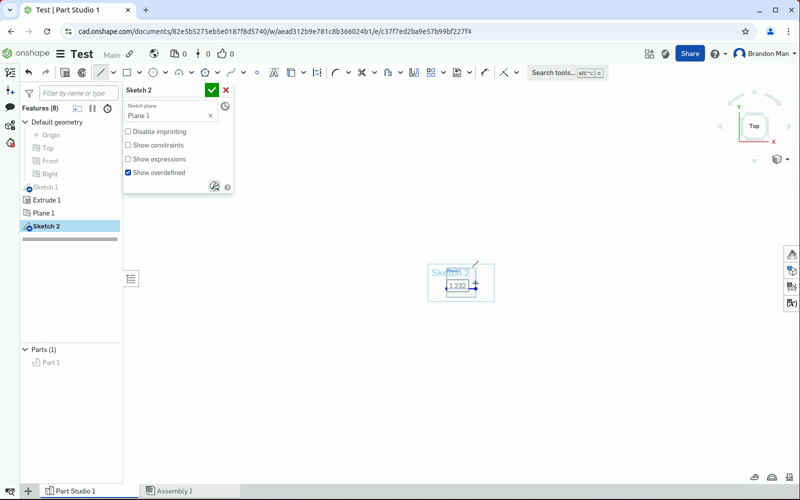
key_up(shift)
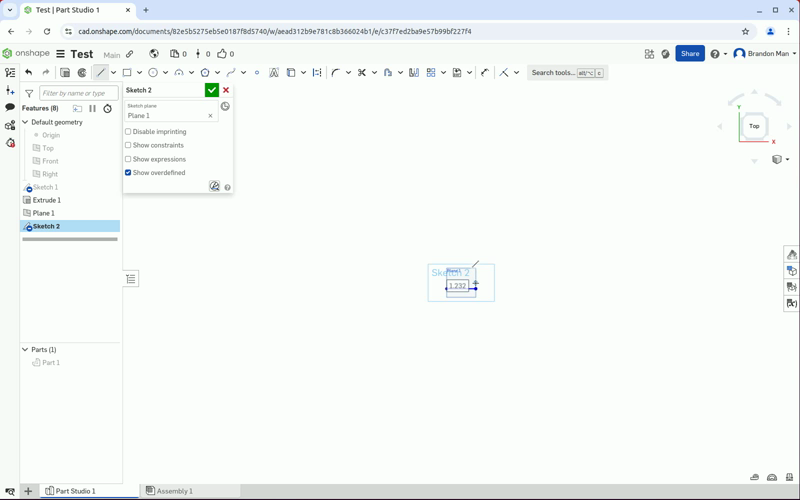
key_down(shift)
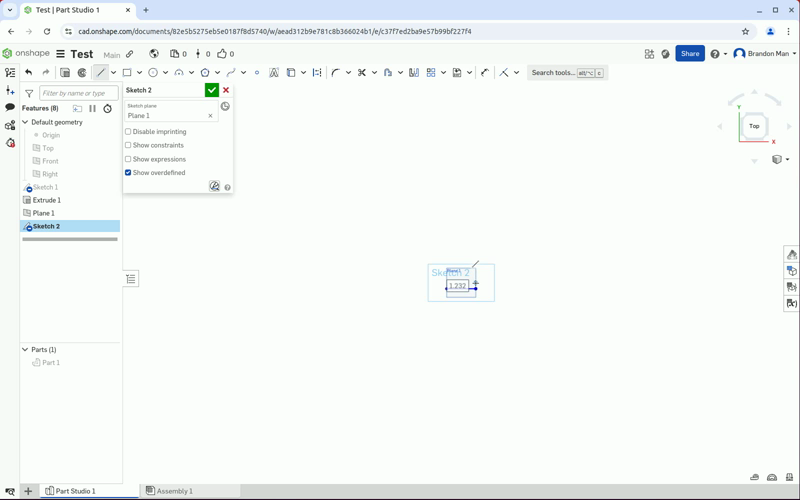
mouse_move(505, 282)
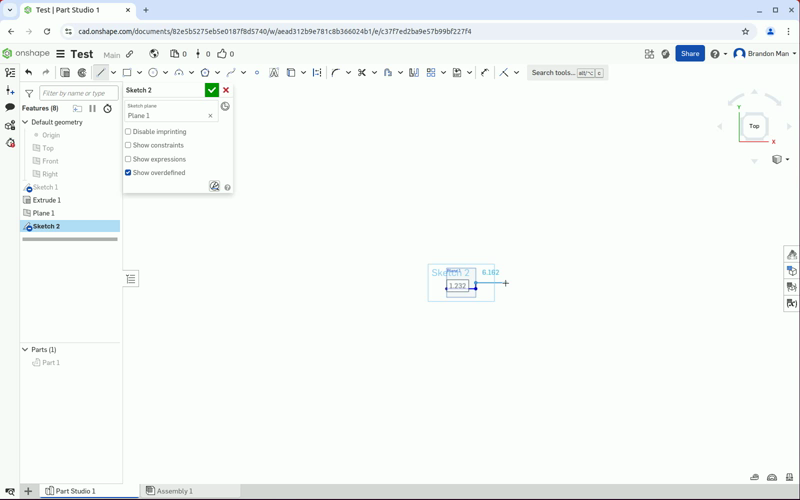
mouse_move(446, 282)
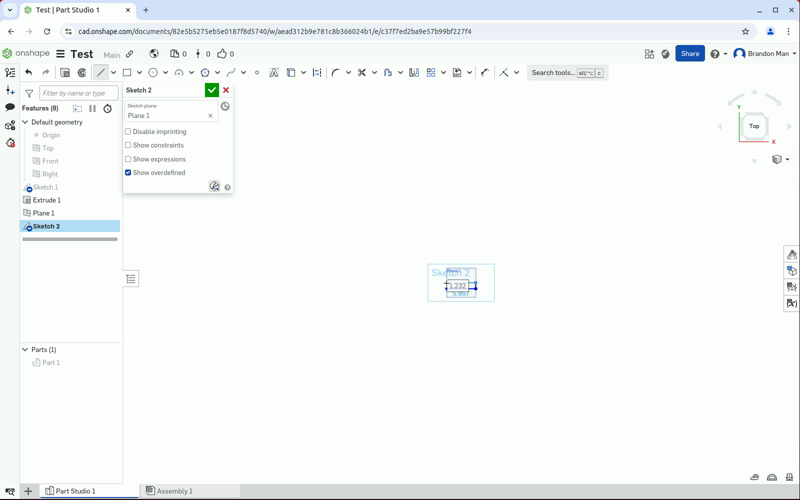
click(446, 282)
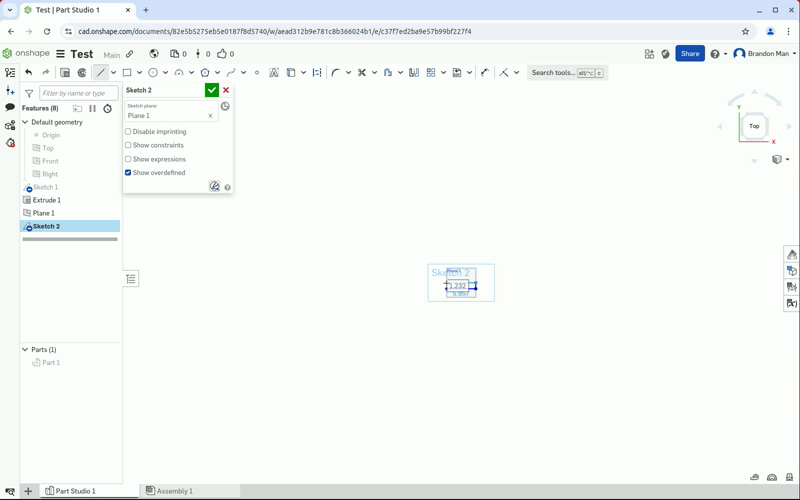
key_up(shift)
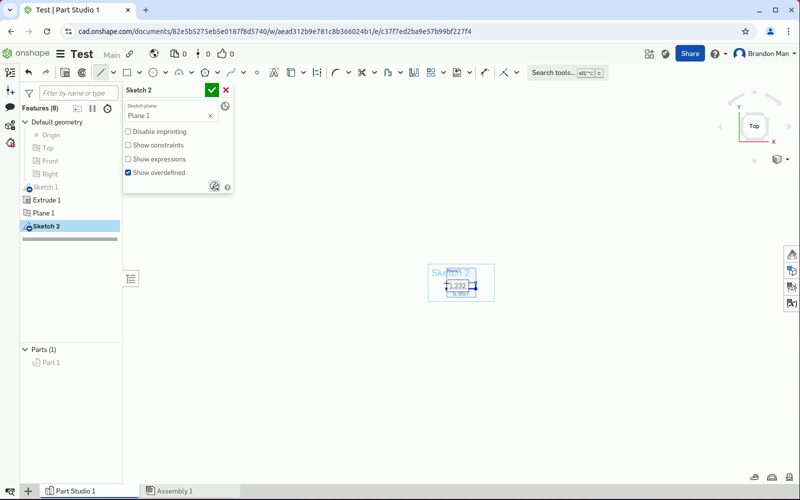
mouse_move(476, 282)
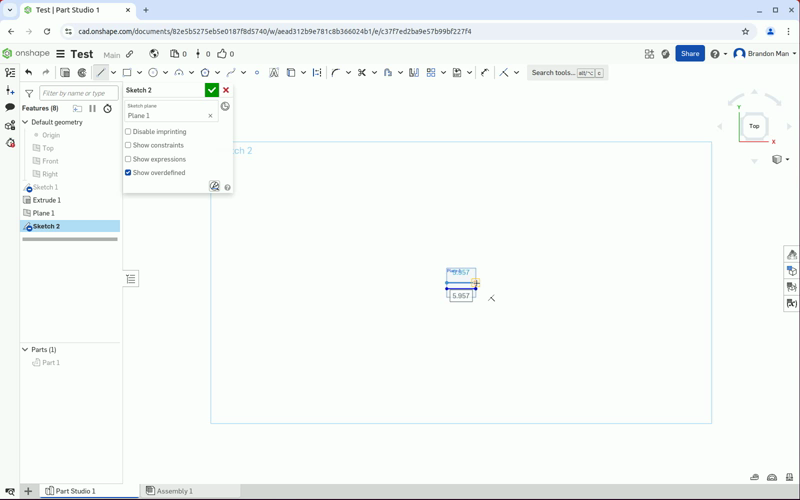
key_down(shift)
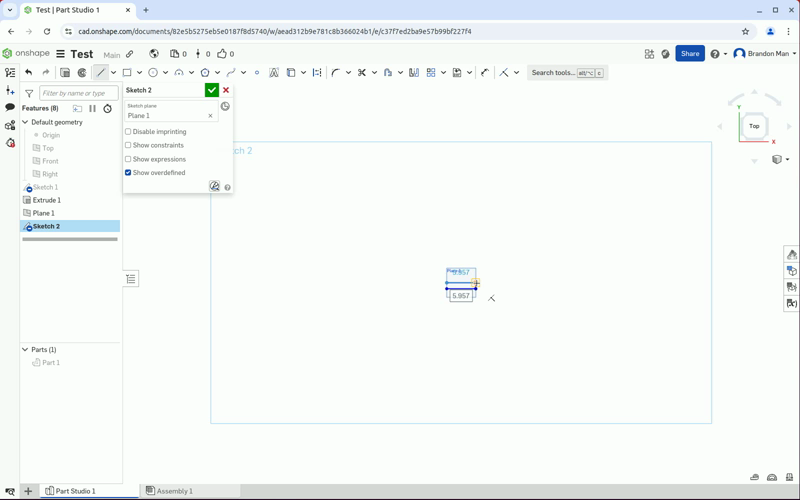
mouse_move(446, 288)
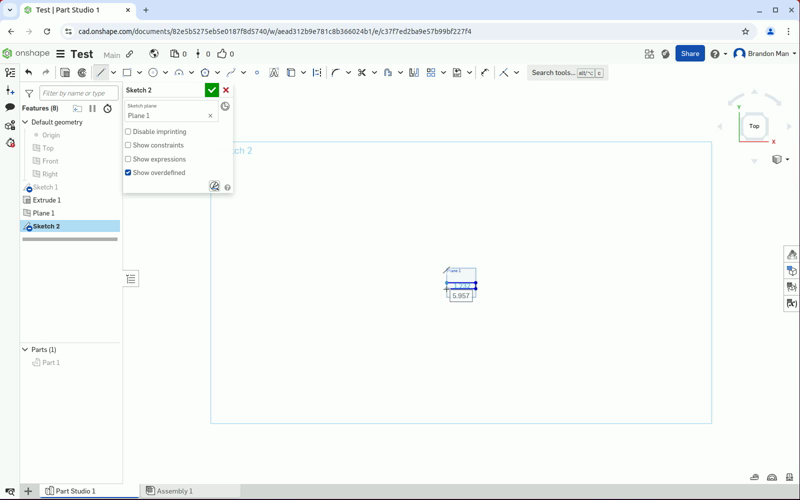
scroll(6)
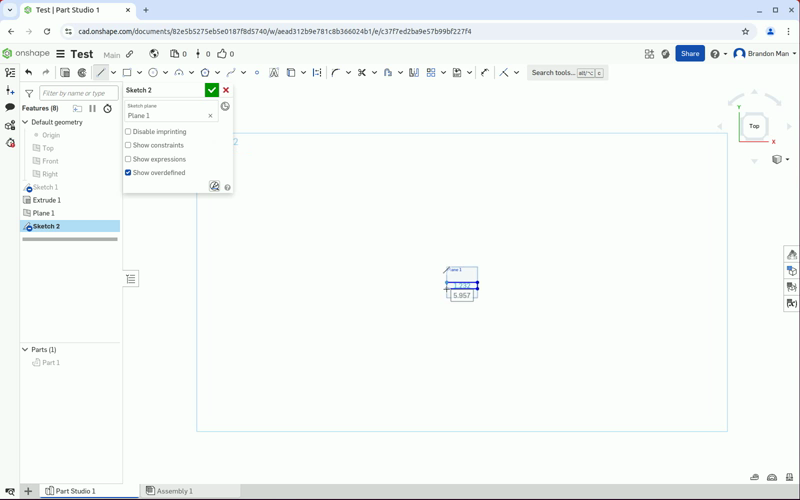
scroll(6)
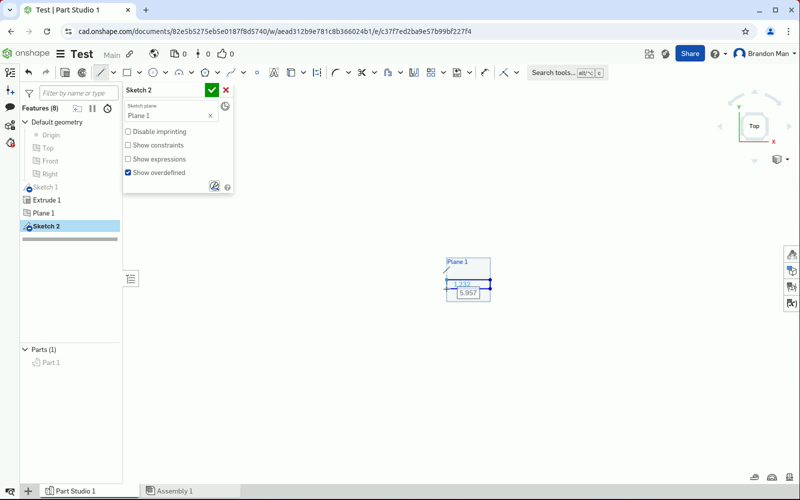
scroll(6)
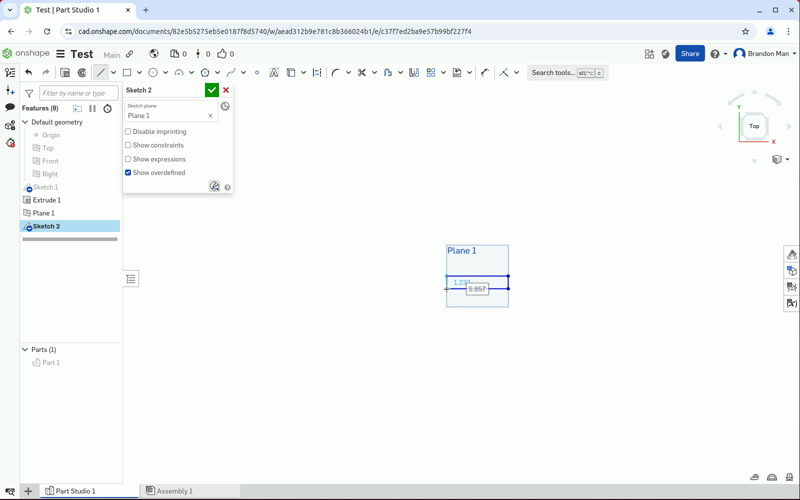
scroll(6)
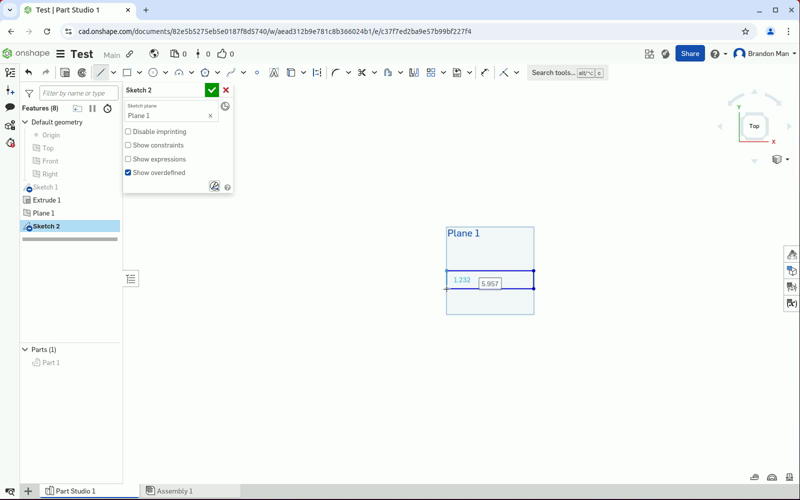
scroll(6)
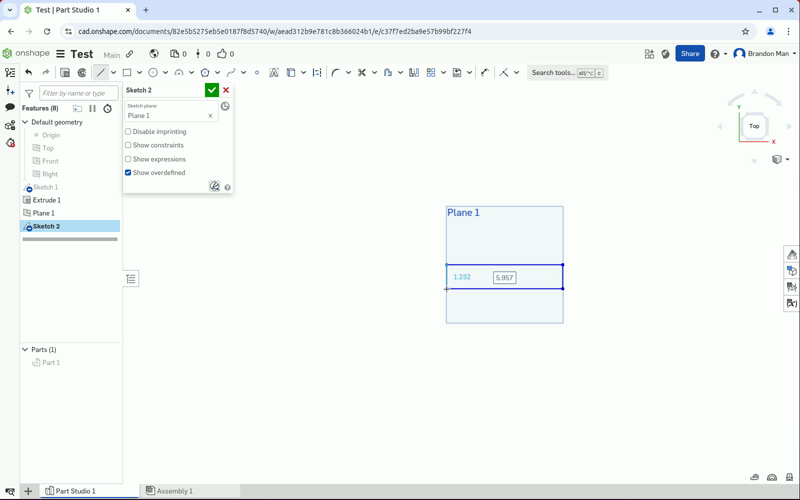
scroll(6)
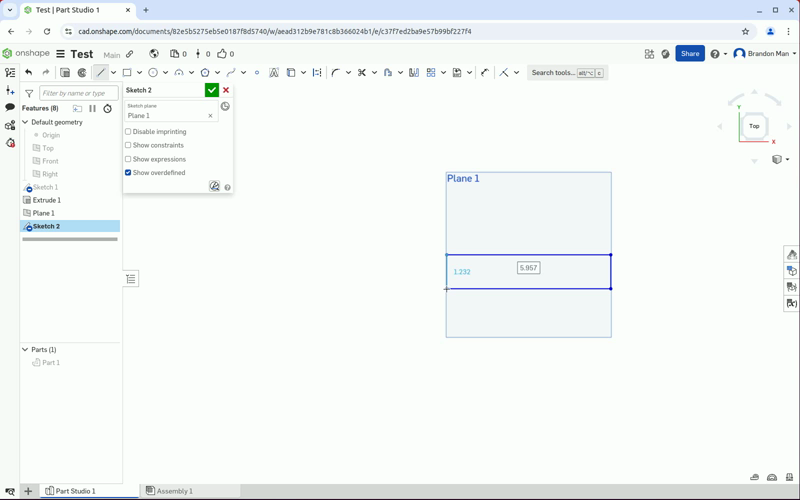
scroll(6)
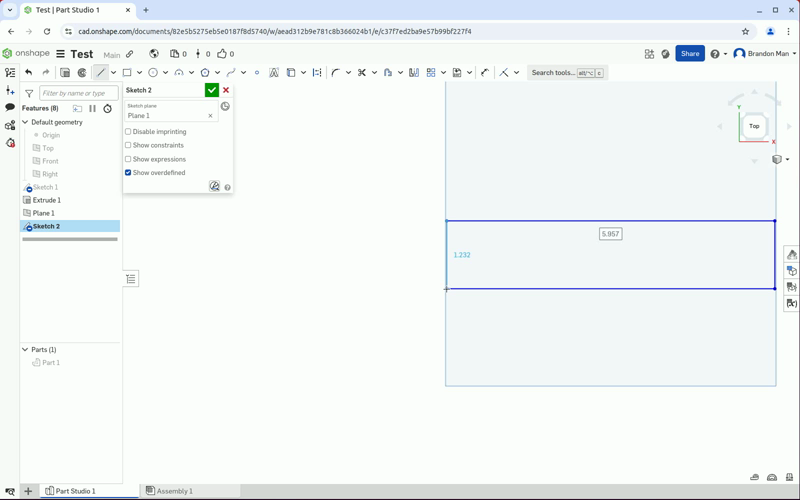
key_up(shift)
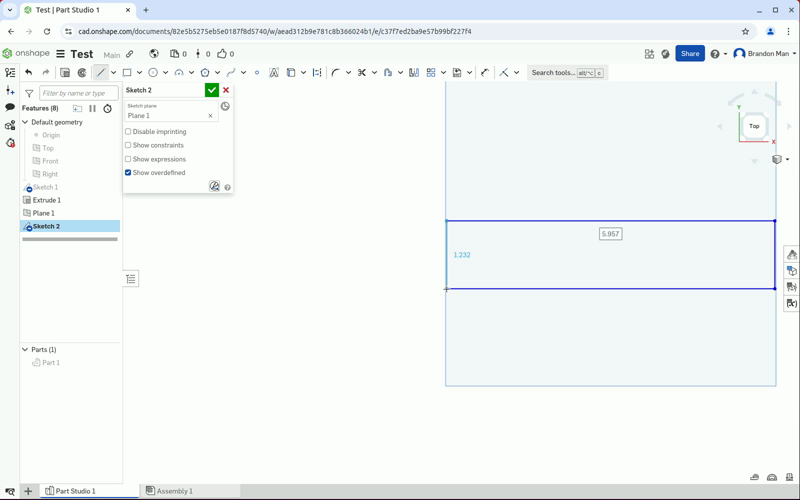
click(446, 288)
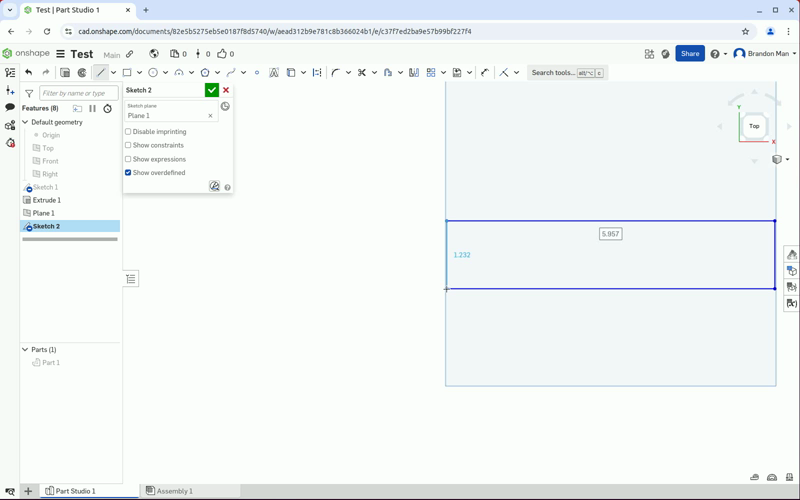
scroll(-6)
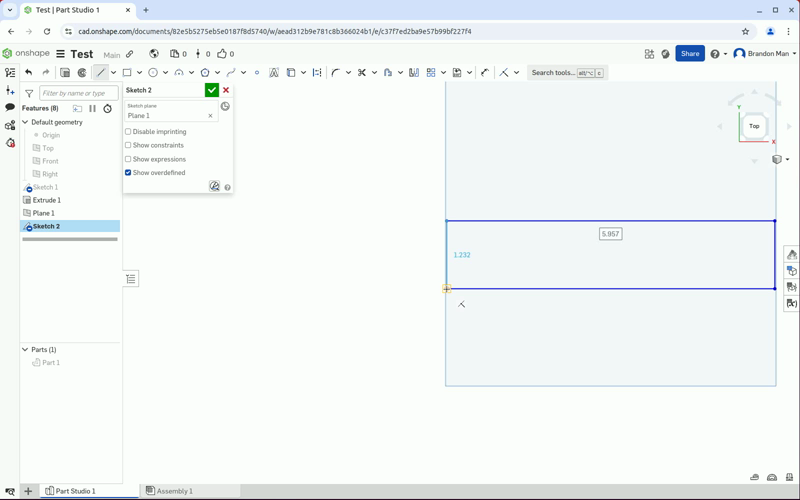
scroll(-6)
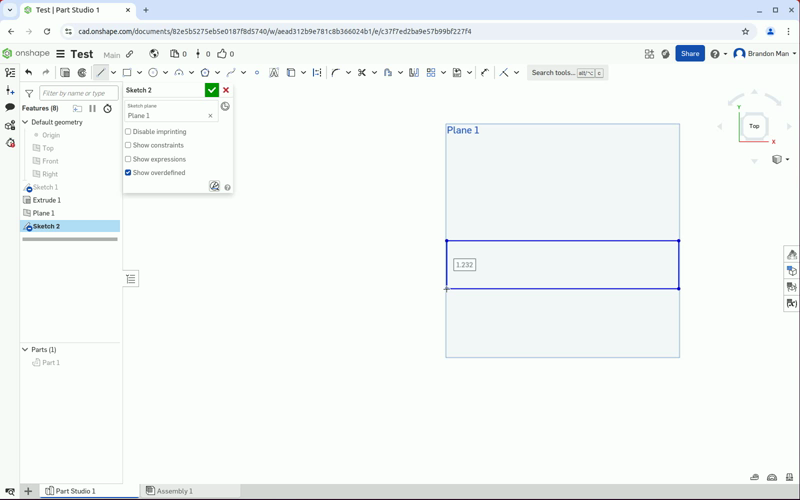
scroll(-6)
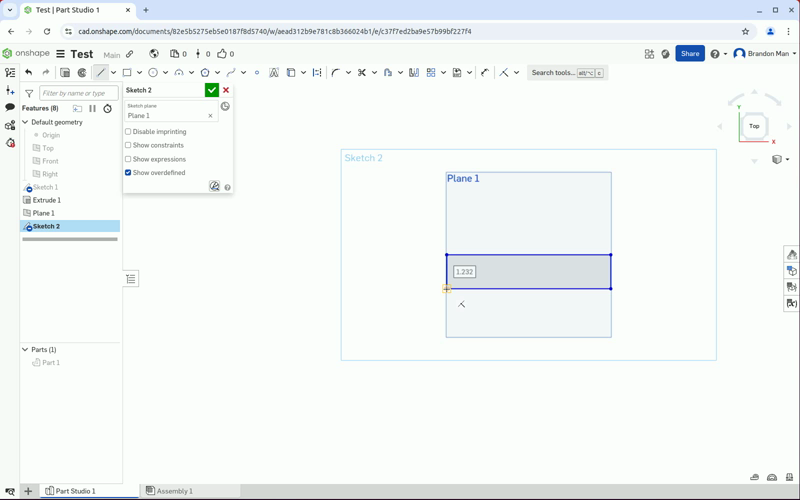
scroll(-6)
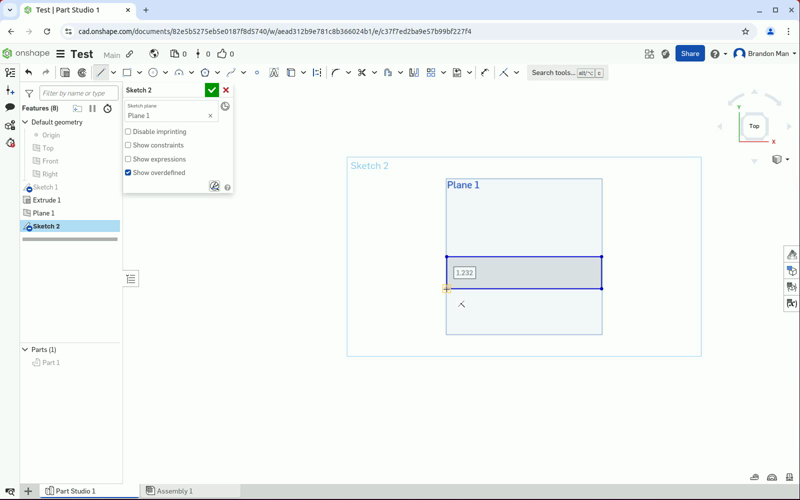
scroll(-6)
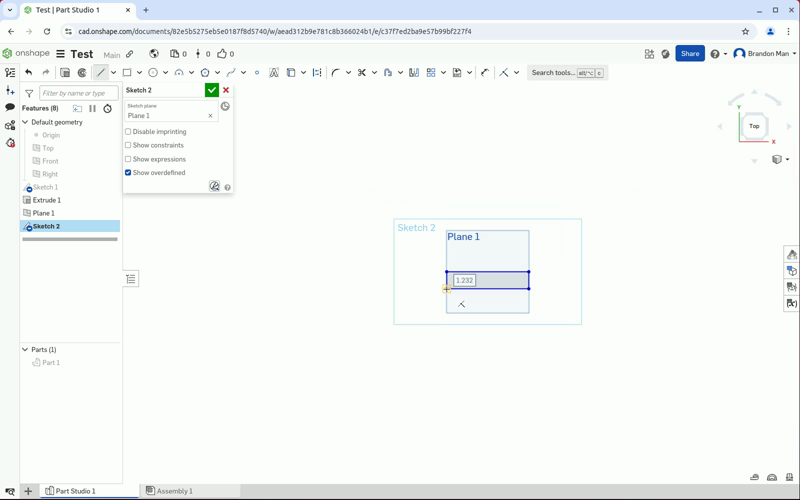
scroll(-6)
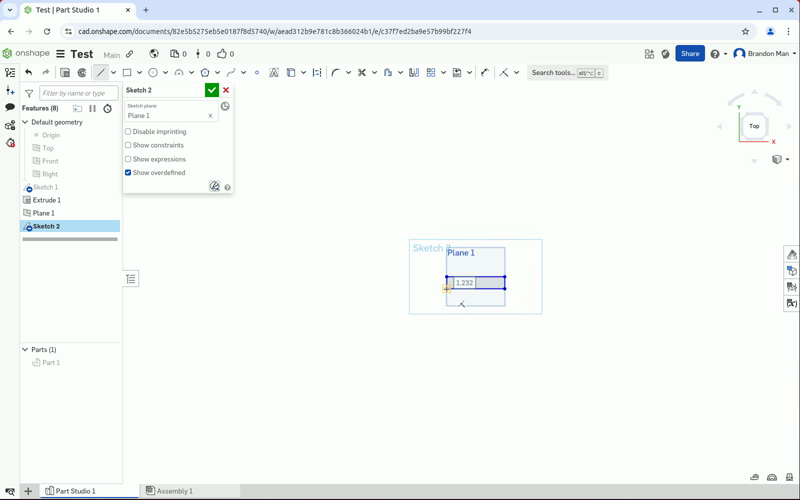
scroll(-6)
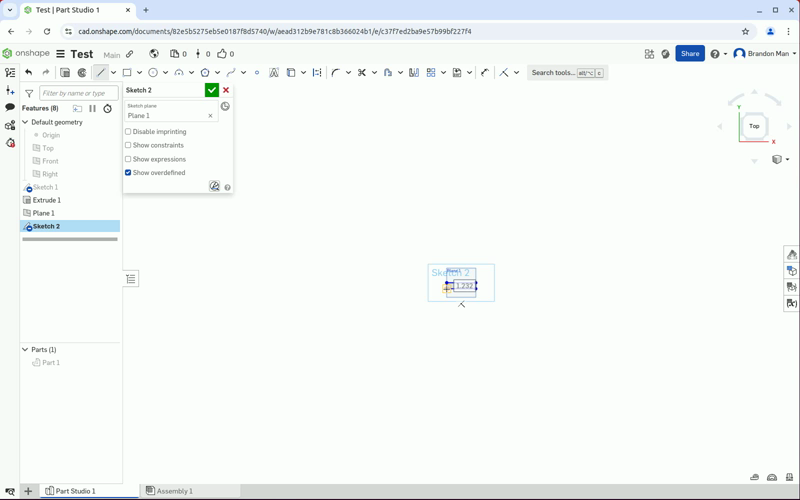
key(esc)
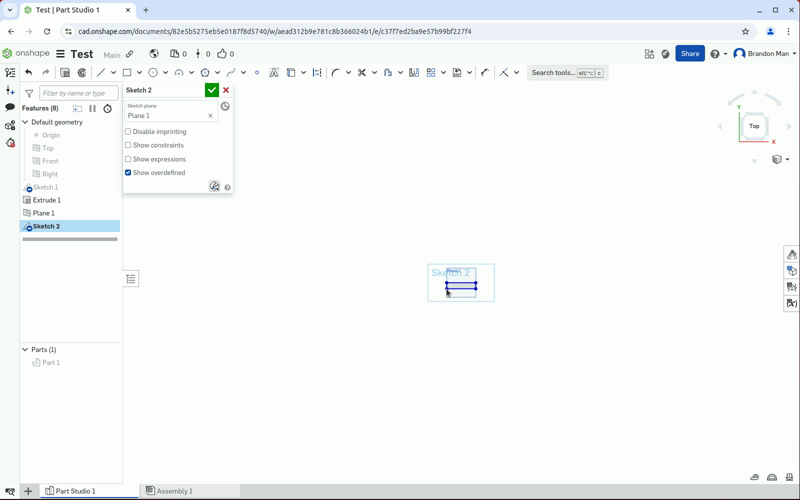
mouse_move(447, 288)
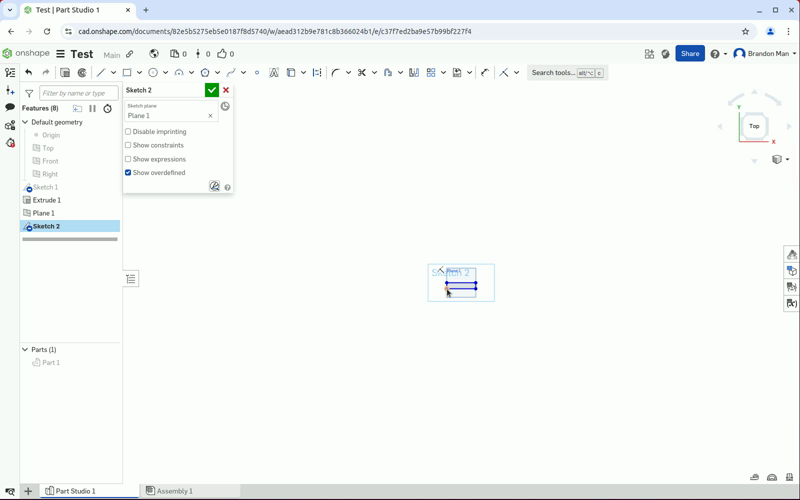
scroll(6)
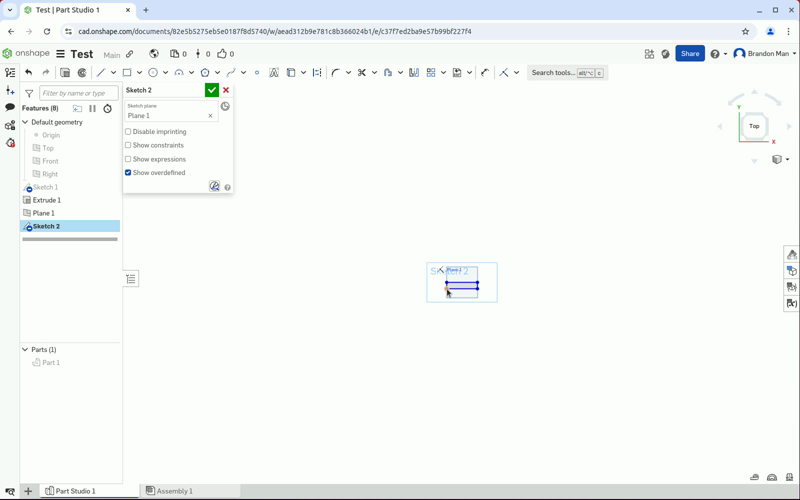
scroll(6)
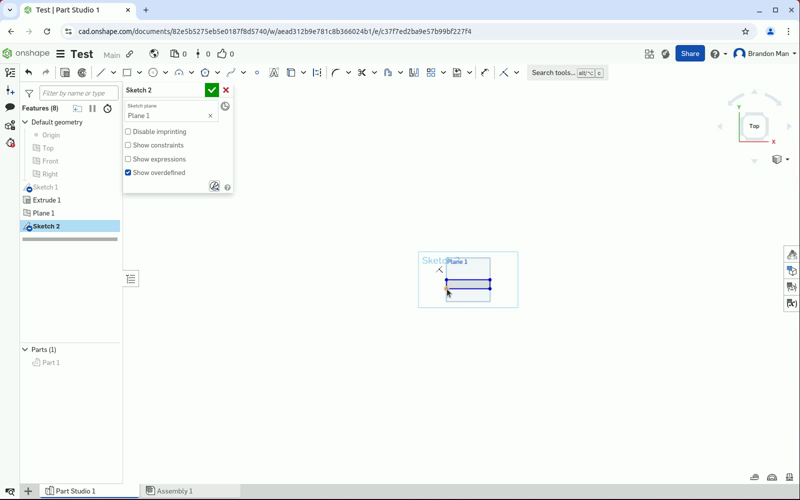
scroll(6)
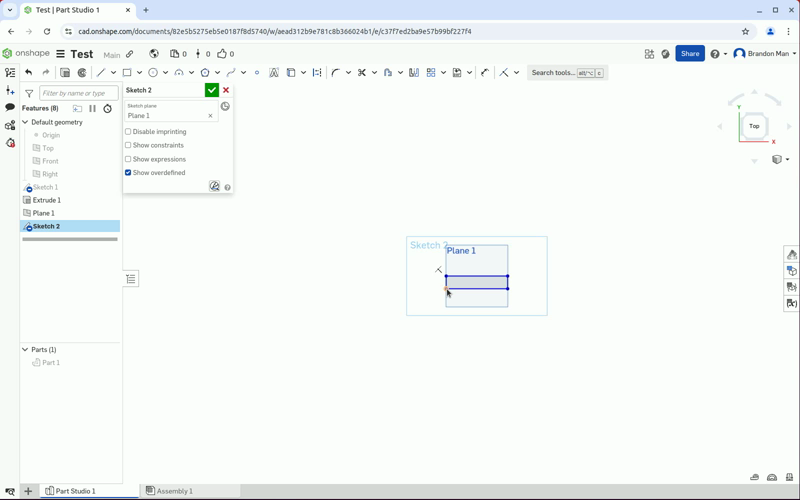
scroll(6)
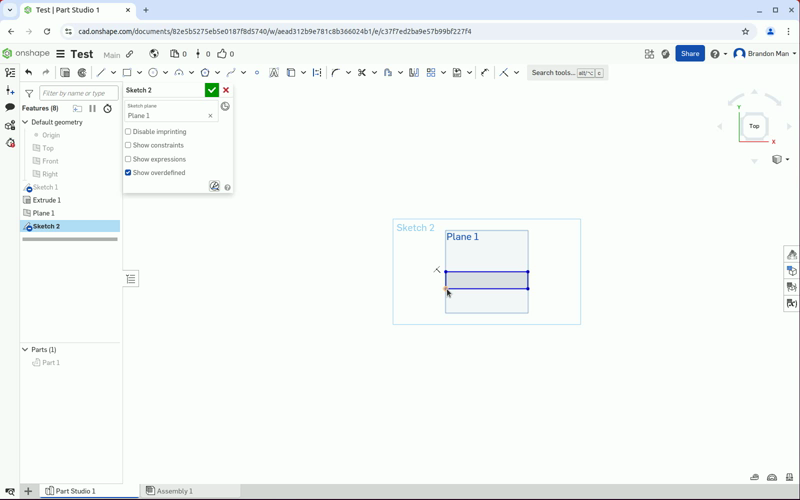
scroll(6)
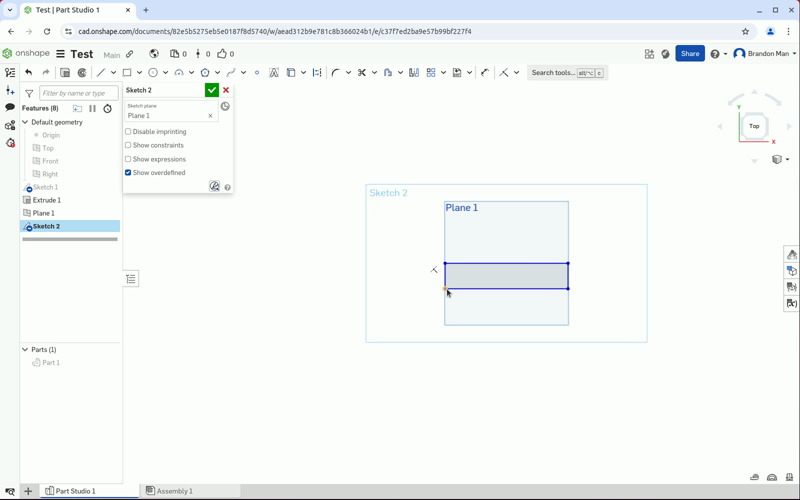
scroll(6)
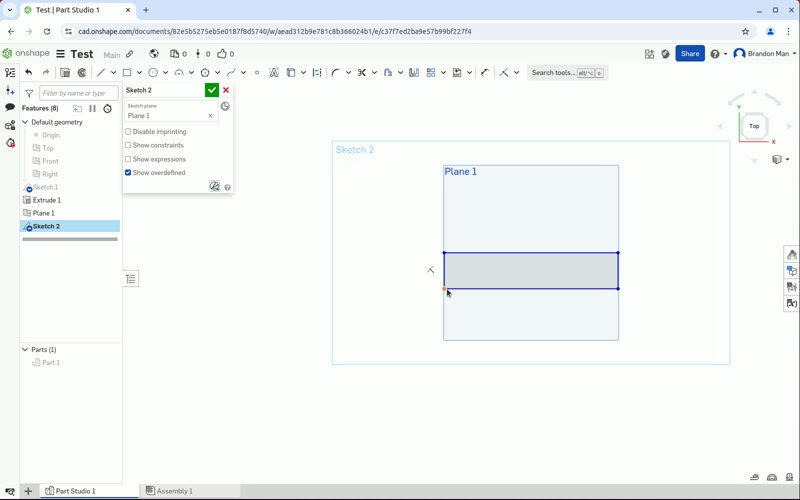
scroll(6)
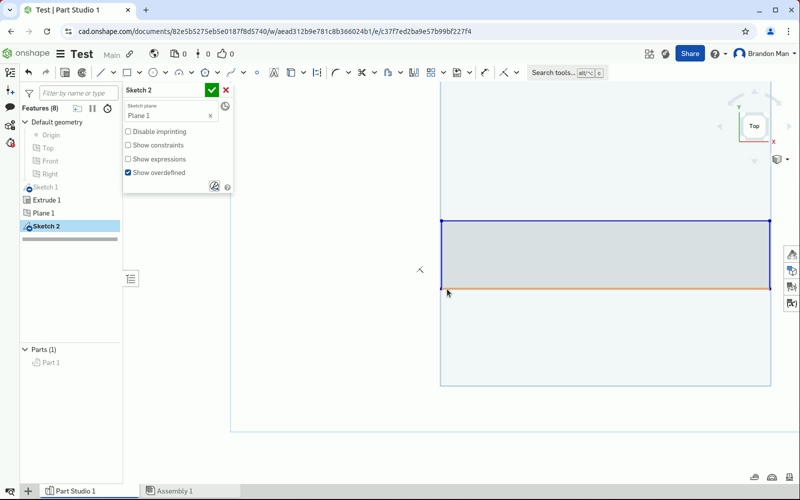
click(447, 288)
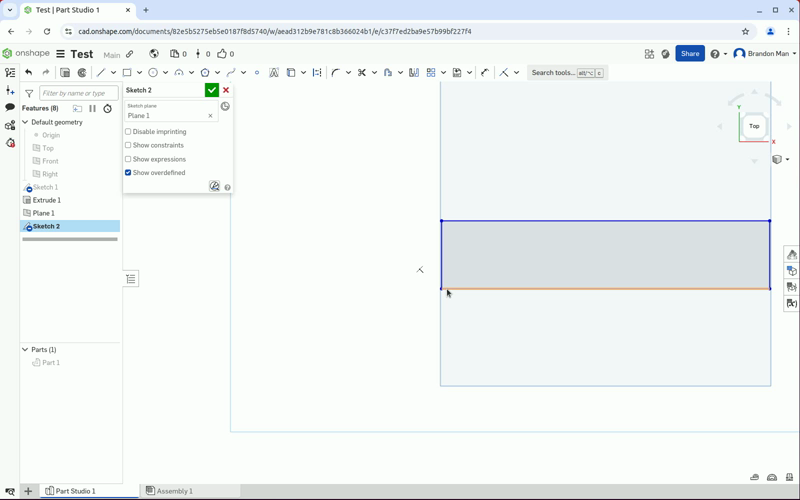
scroll(-6)
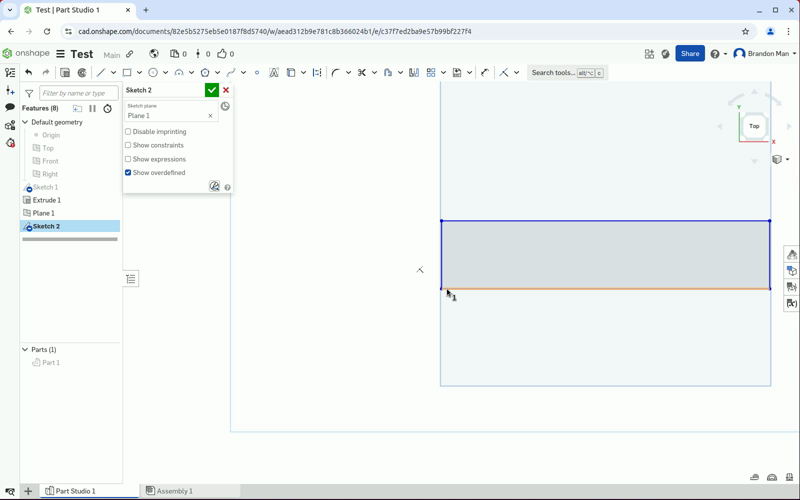
scroll(-6)
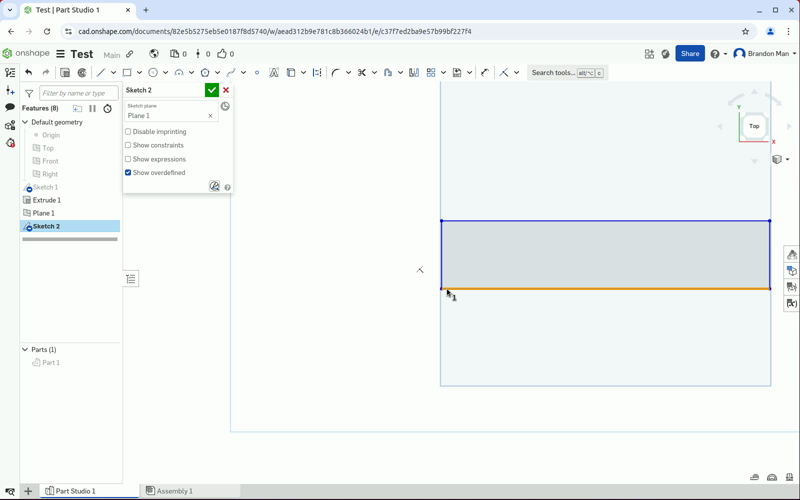
scroll(-6)
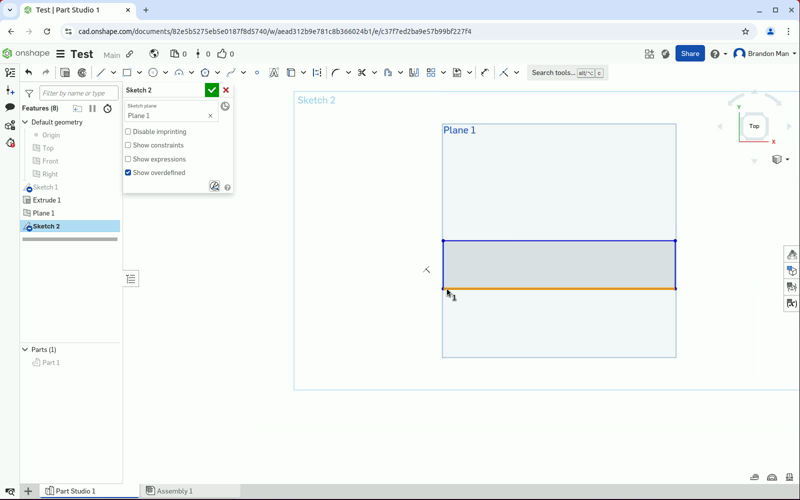
scroll(-6)
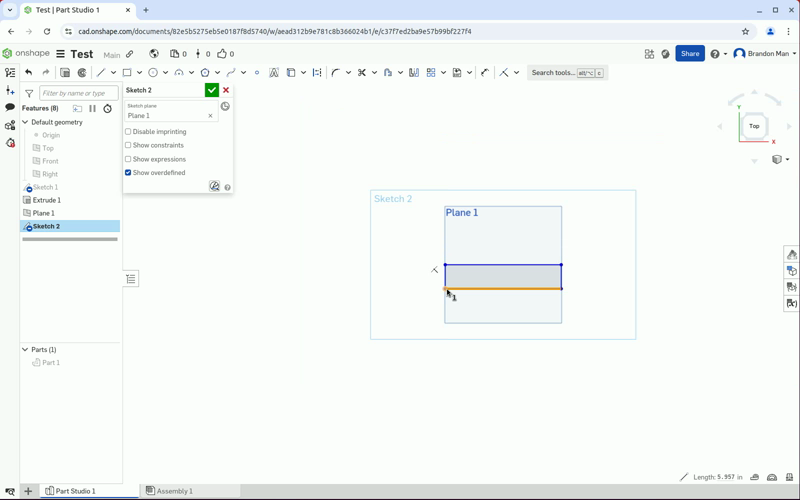
scroll(-6)
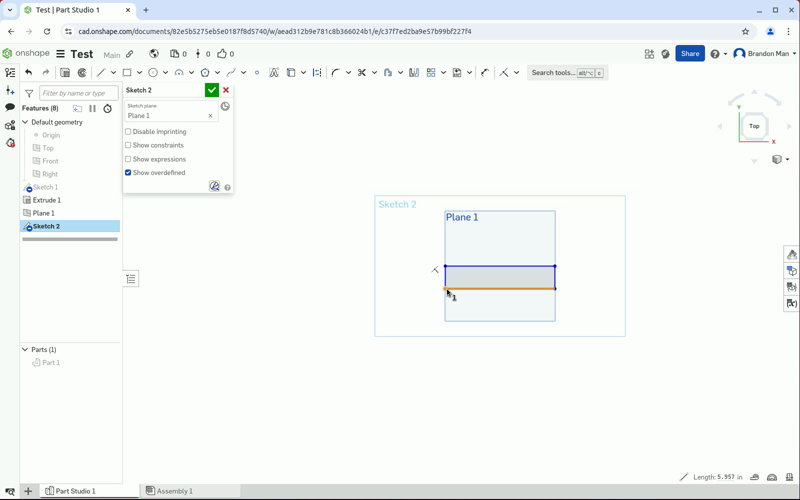
scroll(-6)
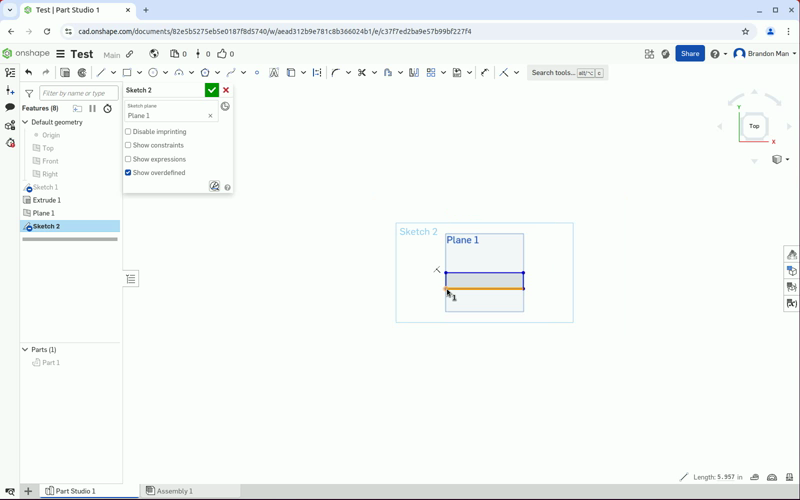
scroll(-6)
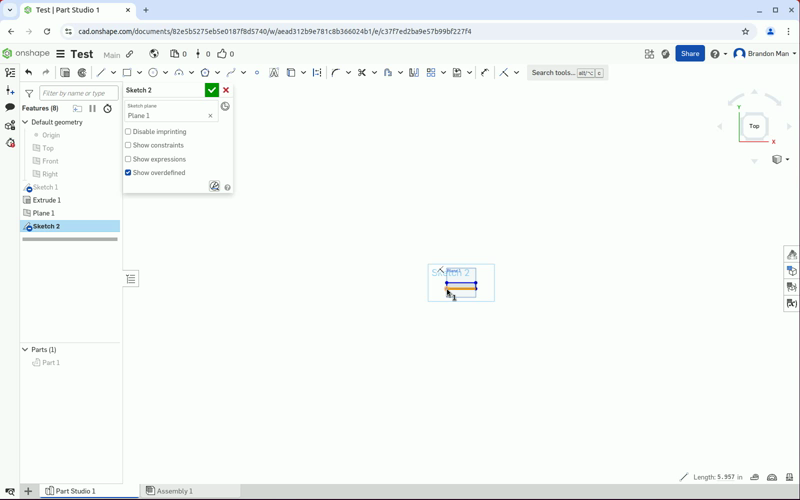
mouse_move(73, 352)
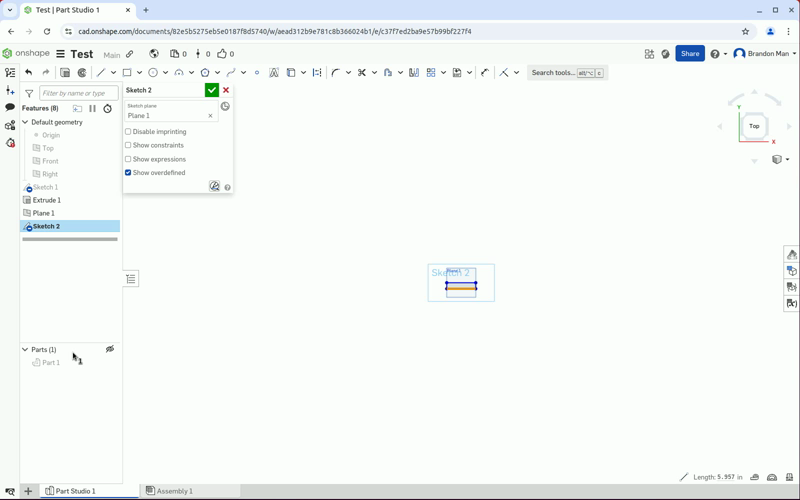
key(shift+y)
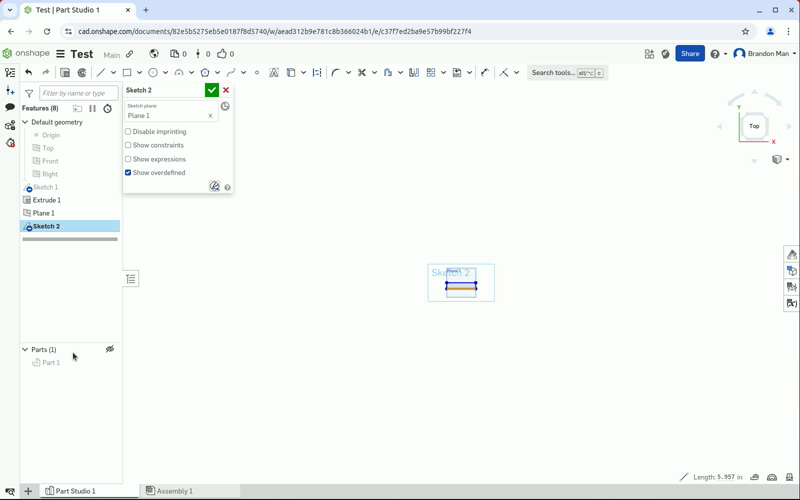
key(shift+e)
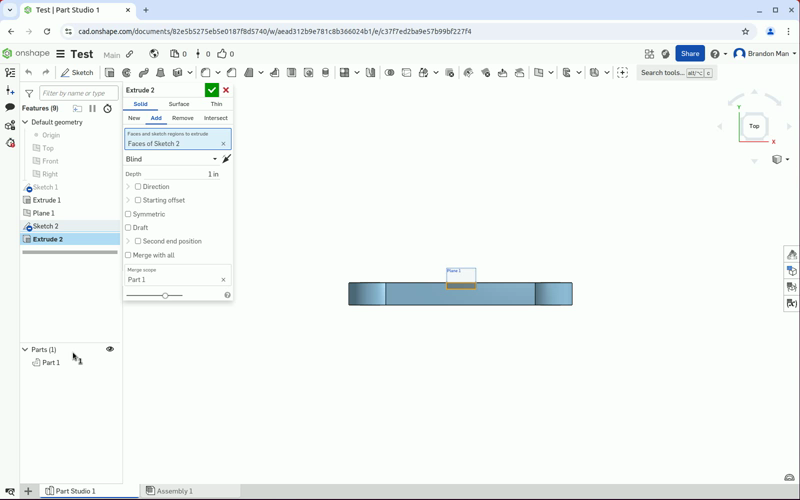
mouse_move(143, 106)
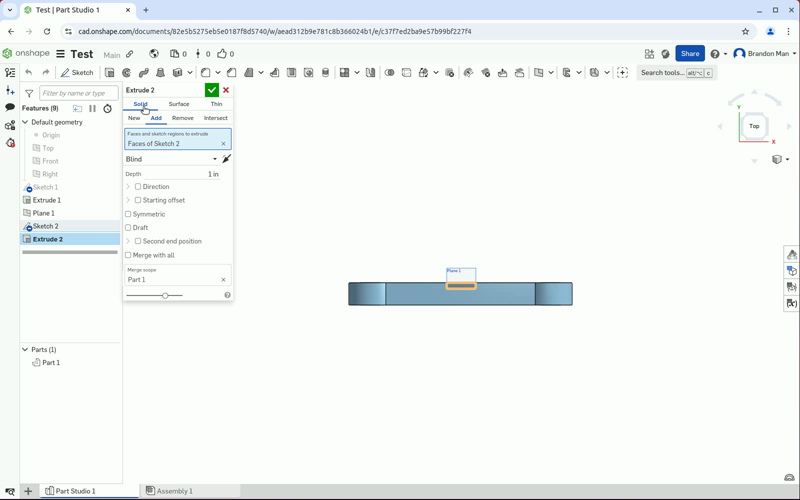
click(143, 106)
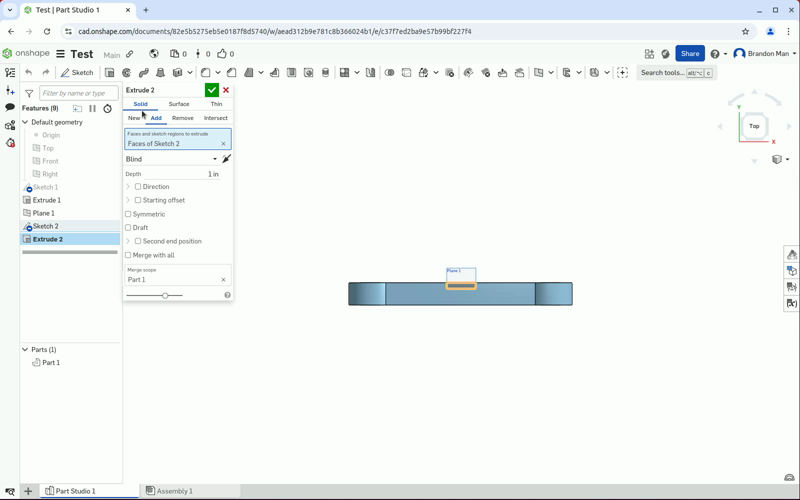
mouse_move(137, 120)
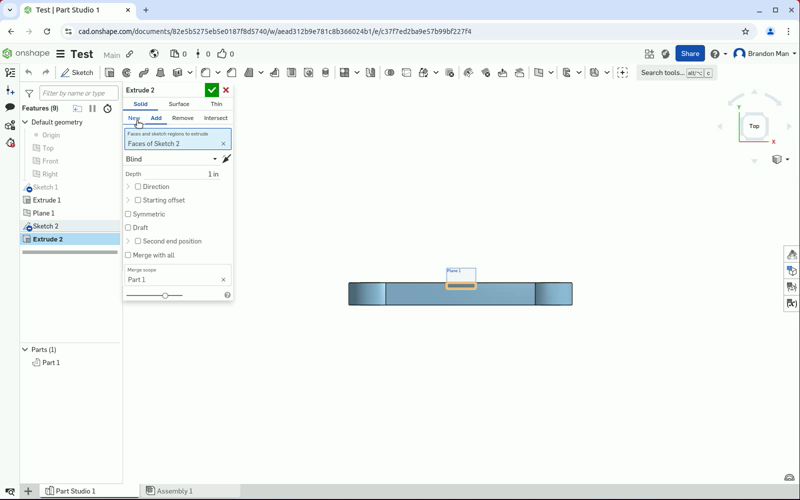
click(137, 120)
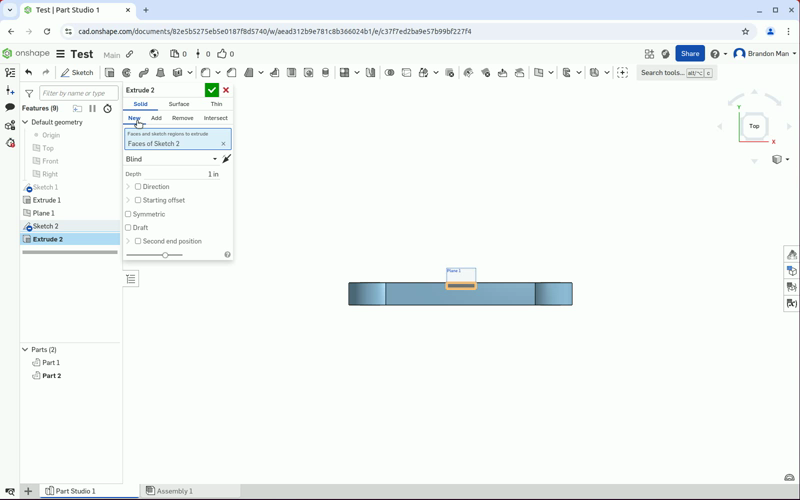
key(tab, 4)
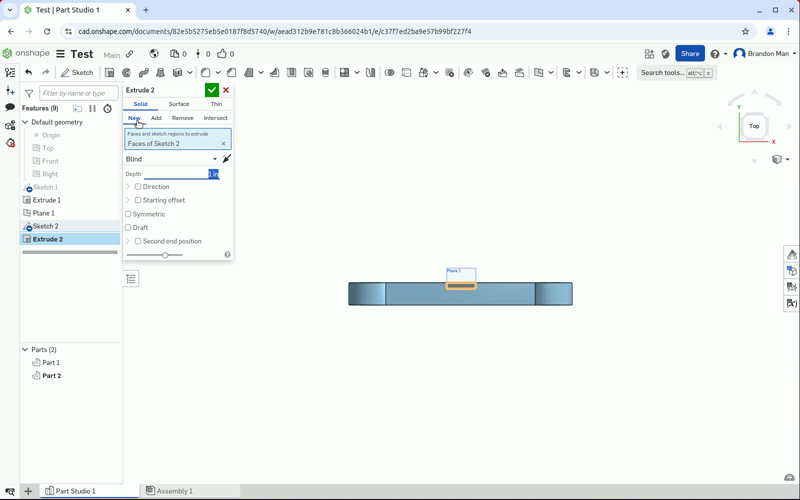
text(17.331)
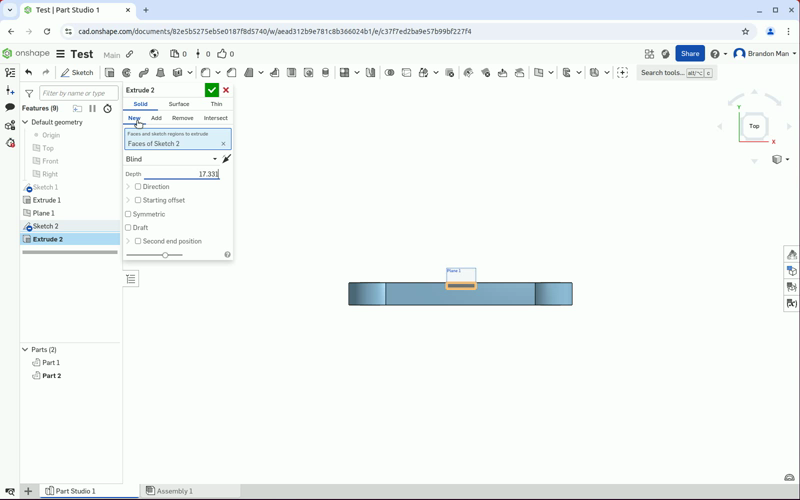
key(enter)
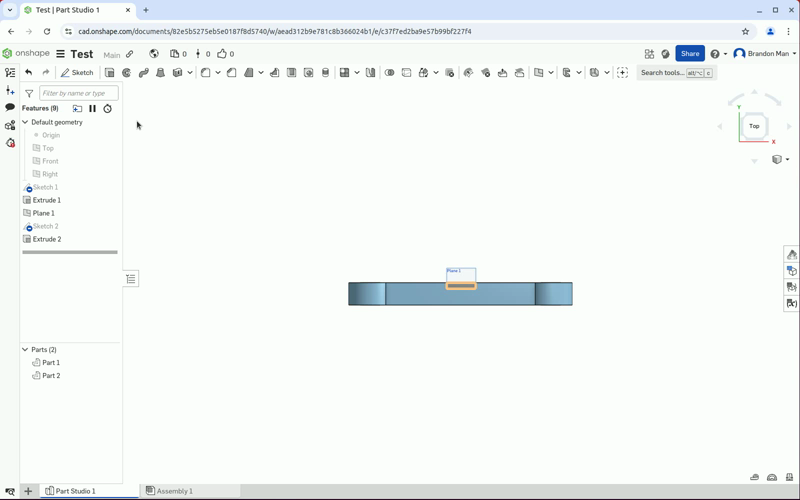
key(shift+h)
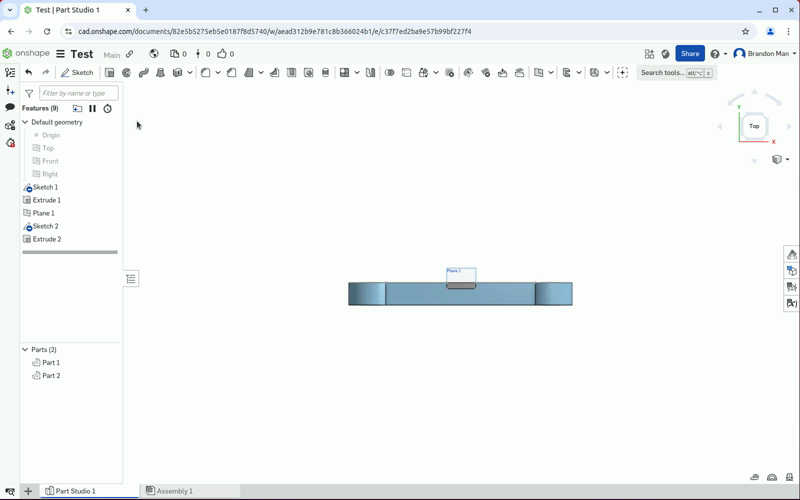
key(shift+h)
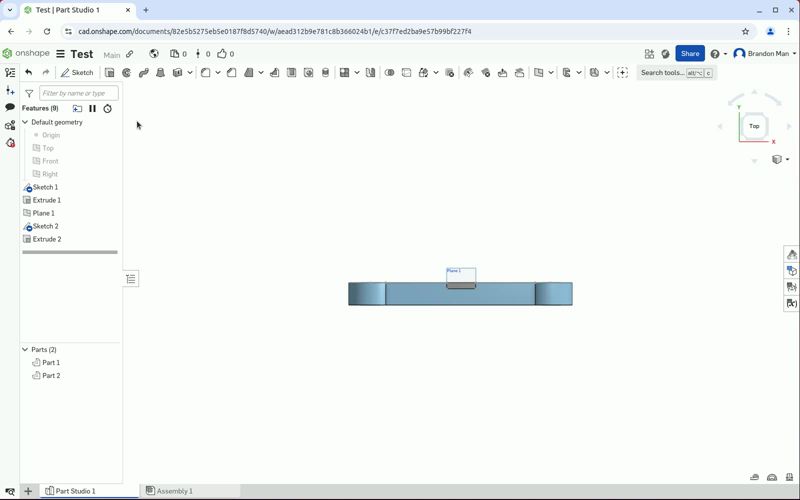
key(shift+7)
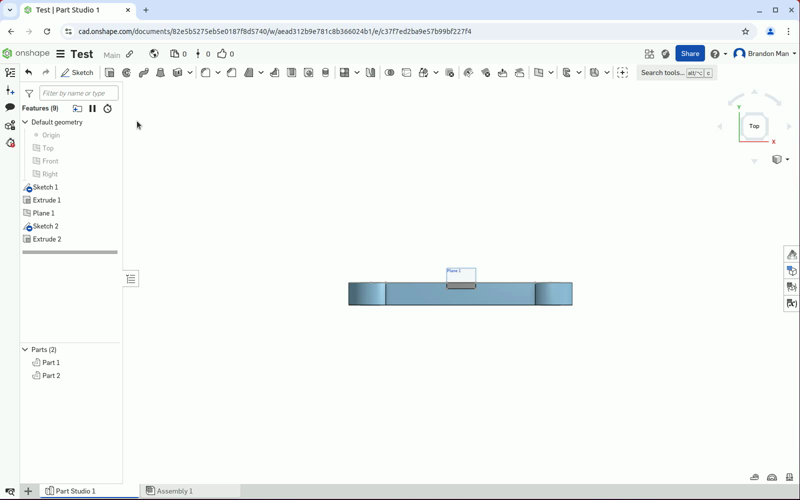
key(up, 3)
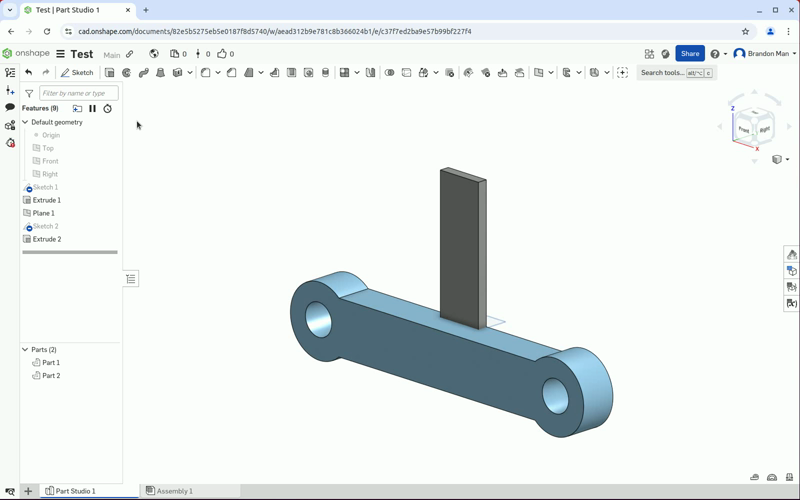
key(left, 3)
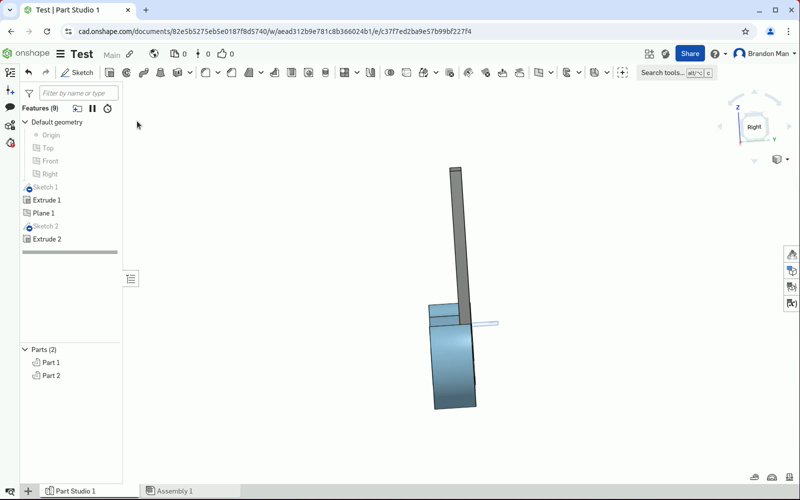
key(right, 3)
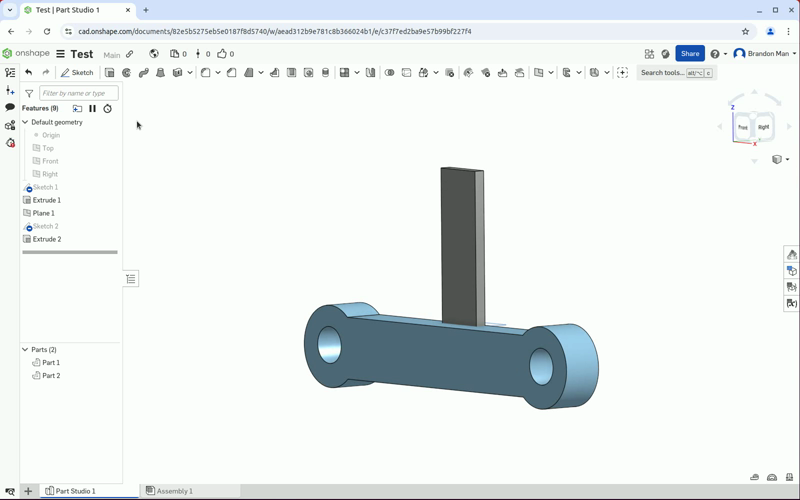
key(down, 3)
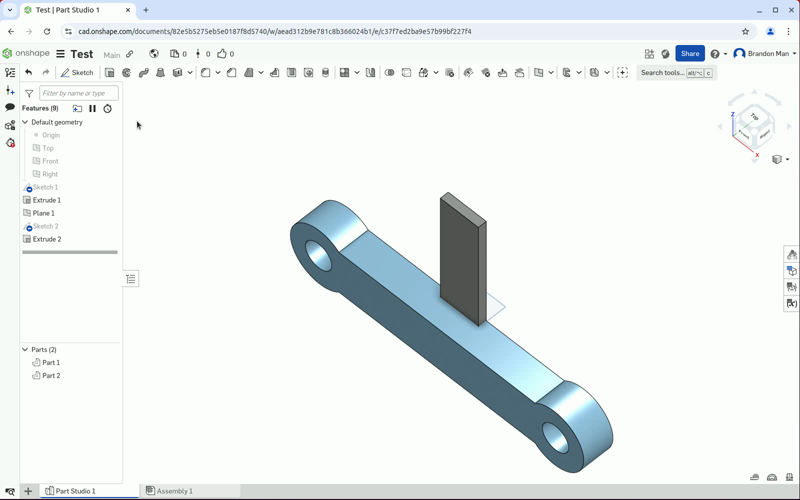
mouse_move(73, 189)
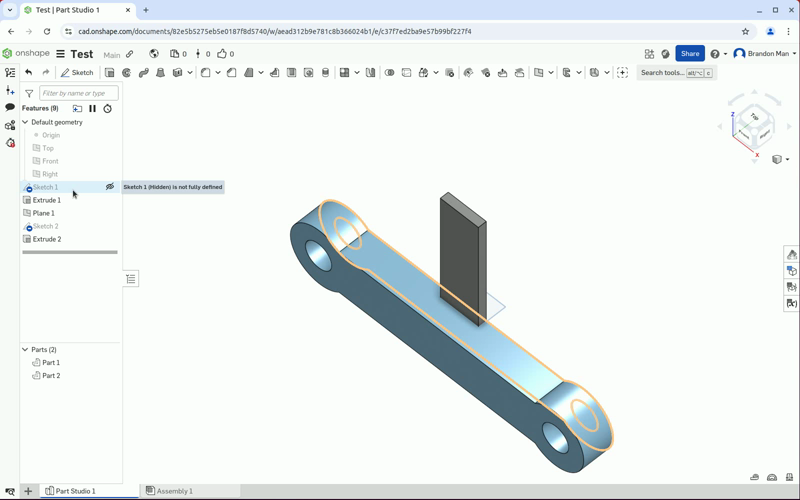
click(73, 189)